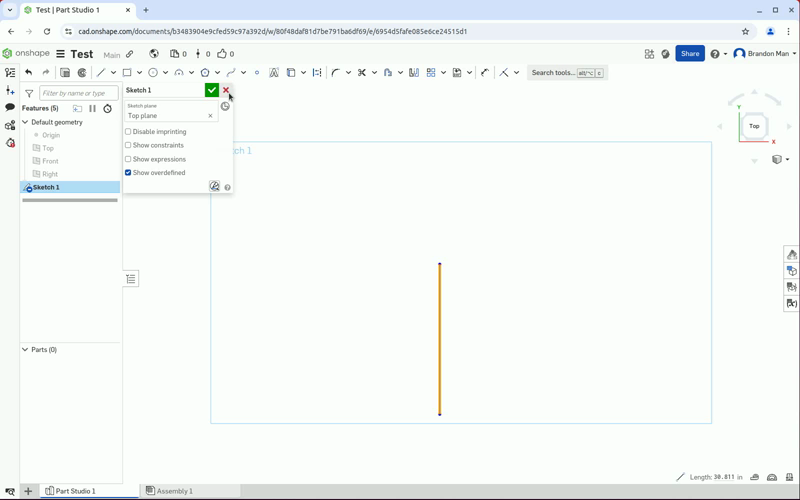
key(shift+h)
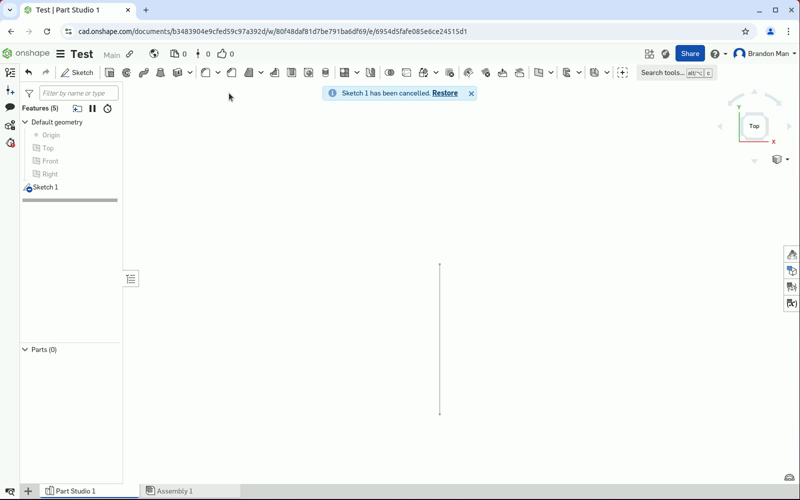
mouse_move(73, 352)
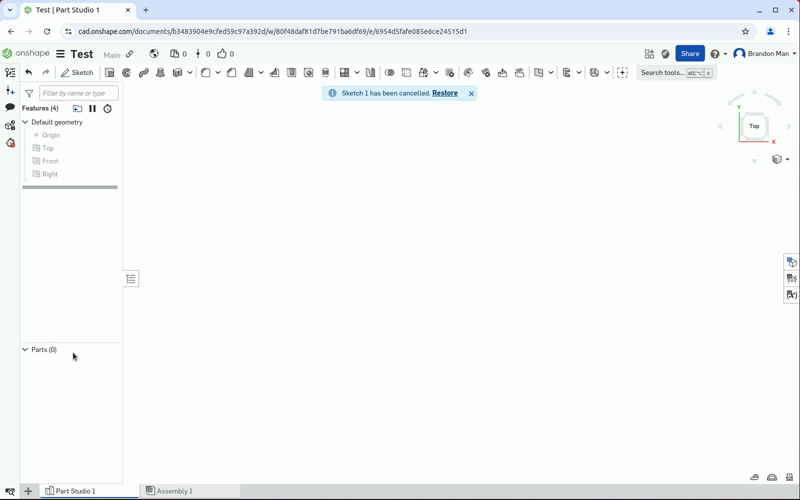
key(y)
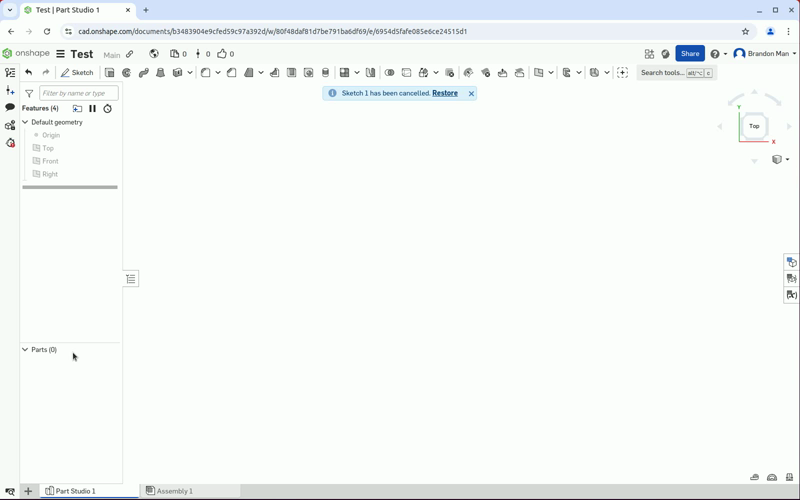
key(shift+p)
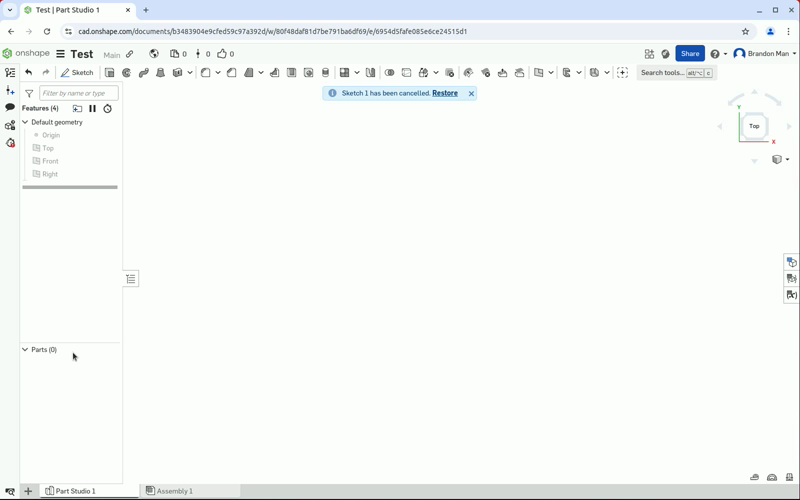
key(space)
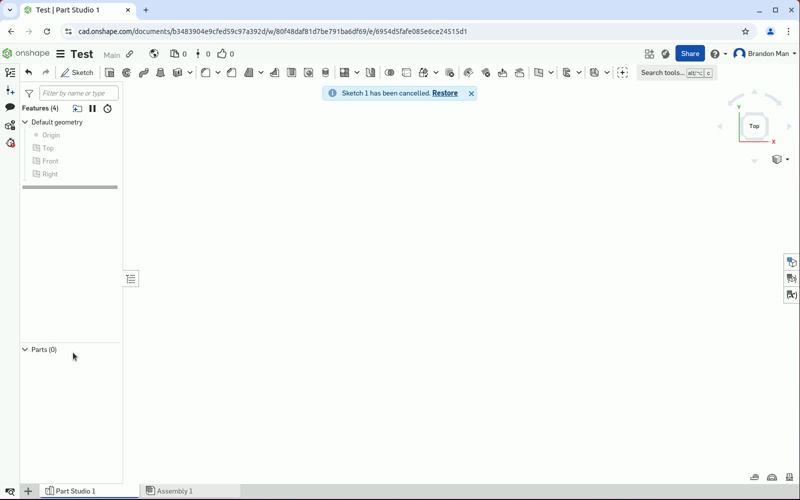
key_down(shift)
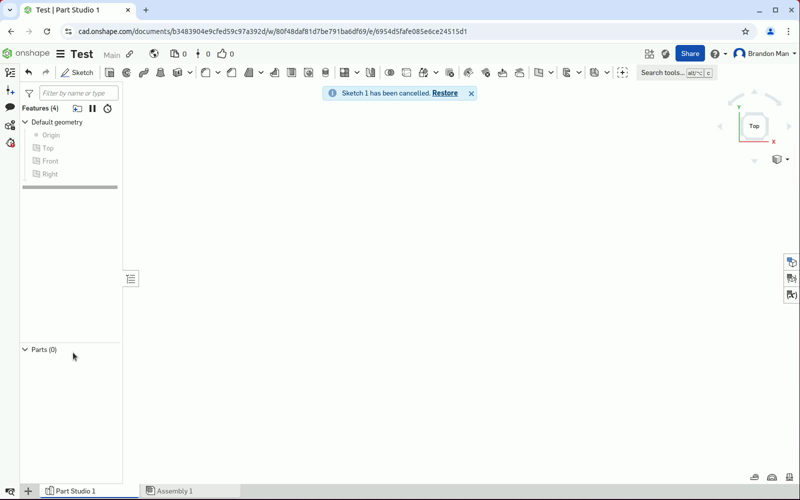
key(up)
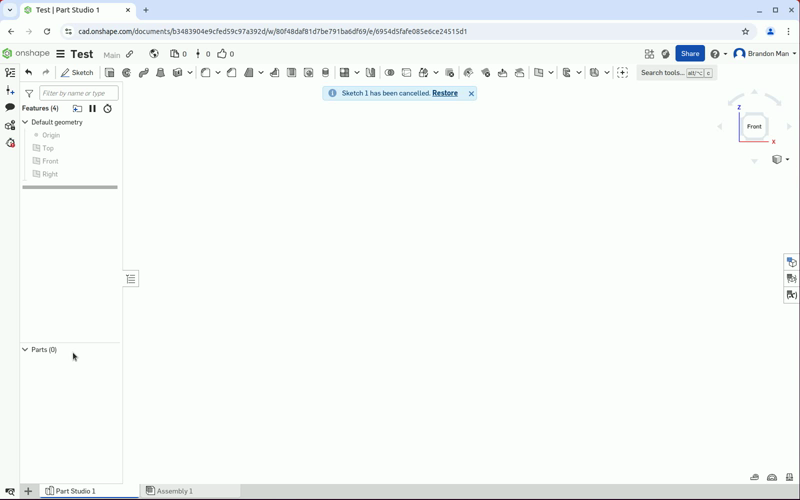
key_up(shift)
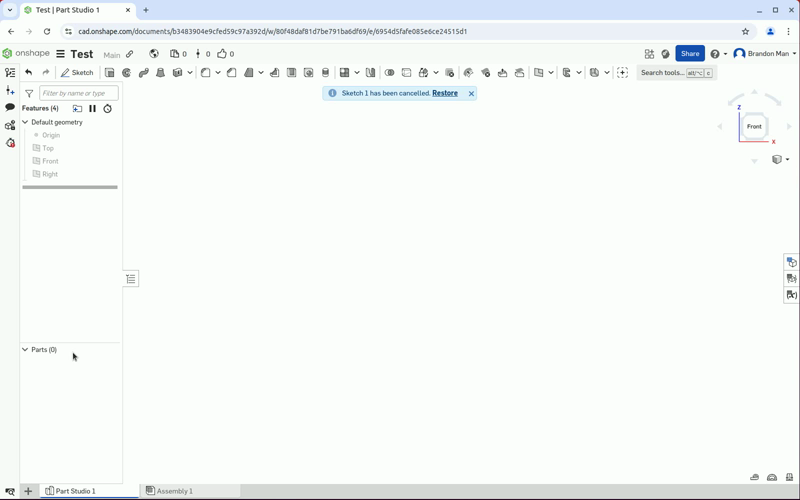
mouse_move(73, 352)
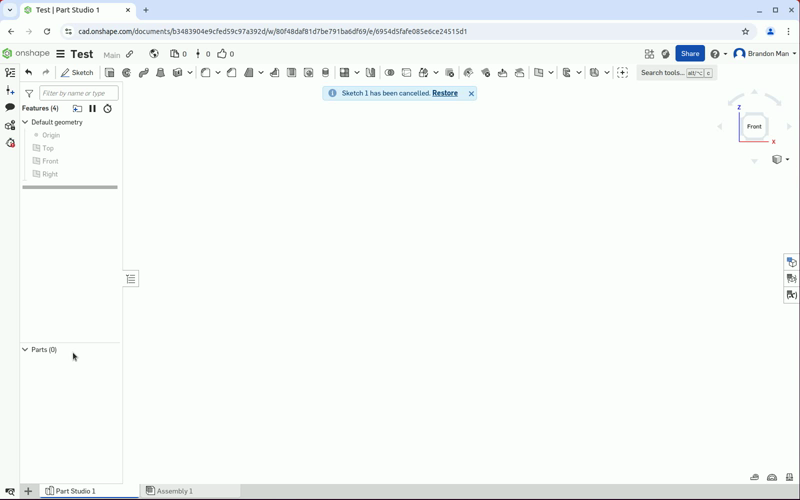
key(shift+y)
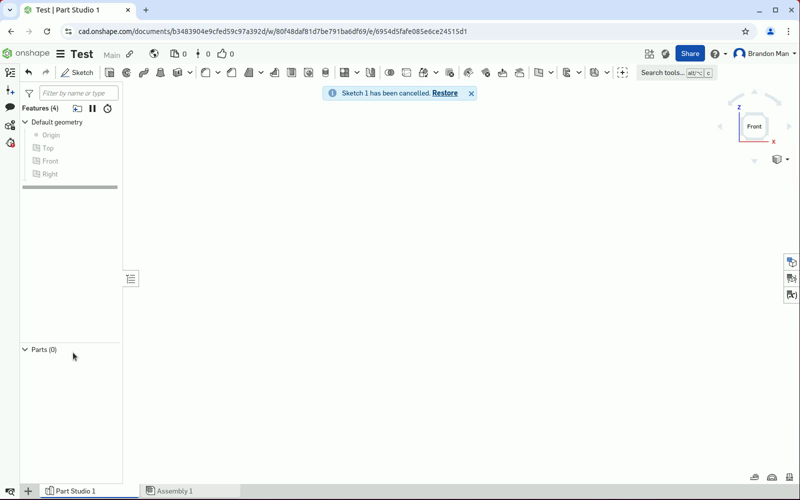
key(shift+s)
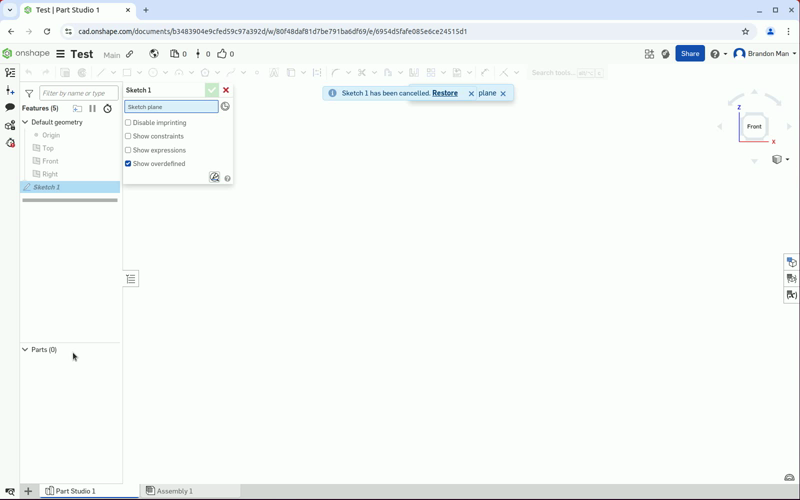
mouse_move(73, 163)
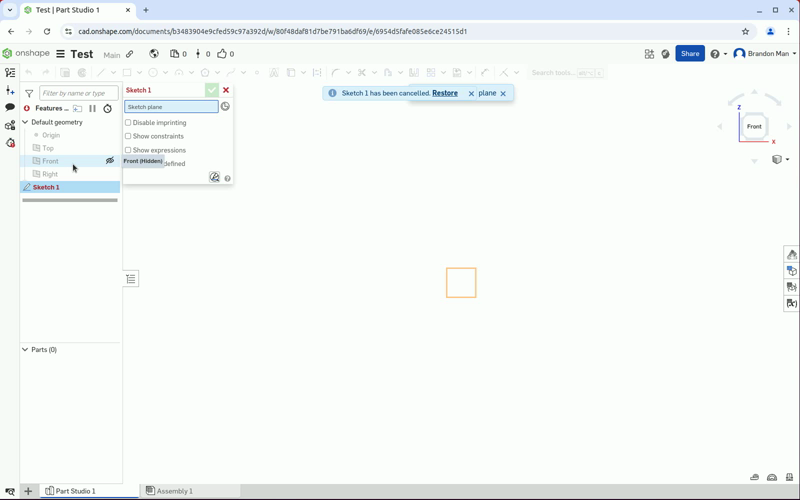
click(73, 163)
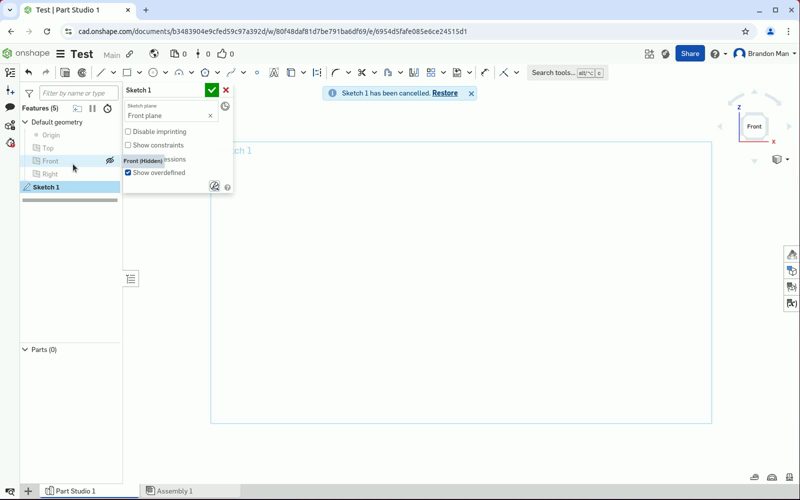
mouse_move(73, 352)
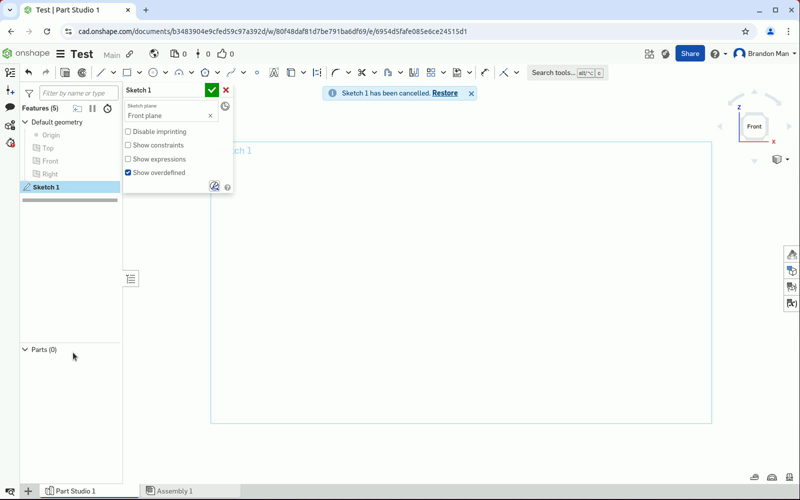
key(y)
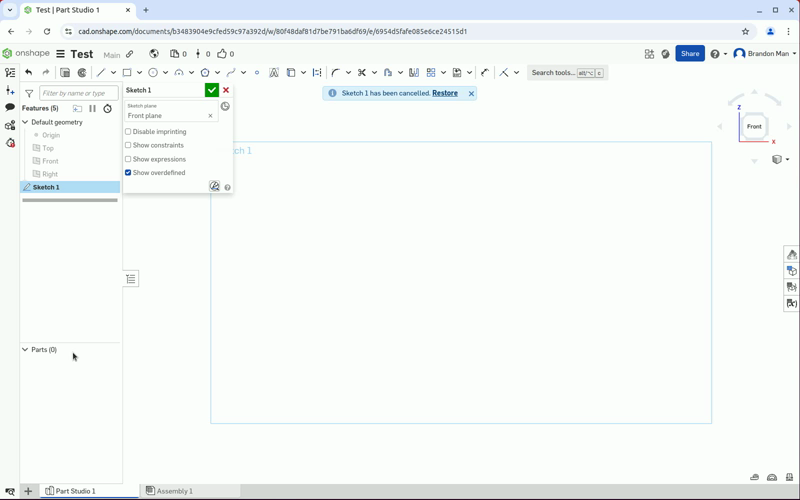
key(l)
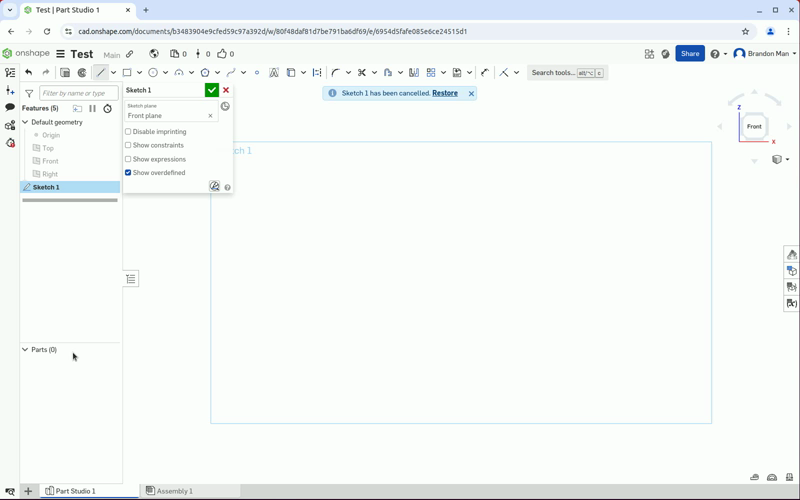
key_down(shift)
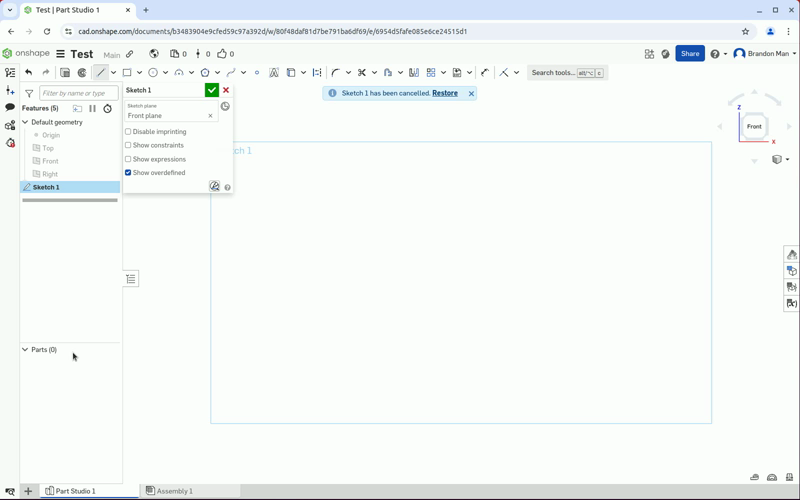
mouse_move(383, 352)
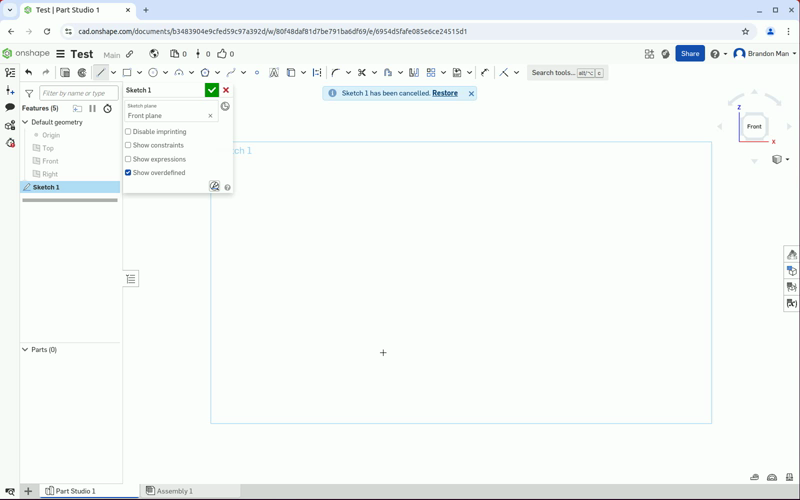
click(383, 352)
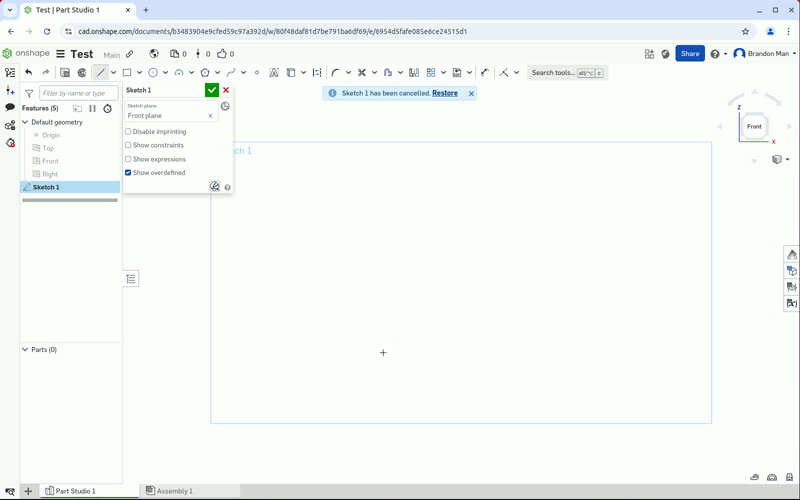
key_up(shift)
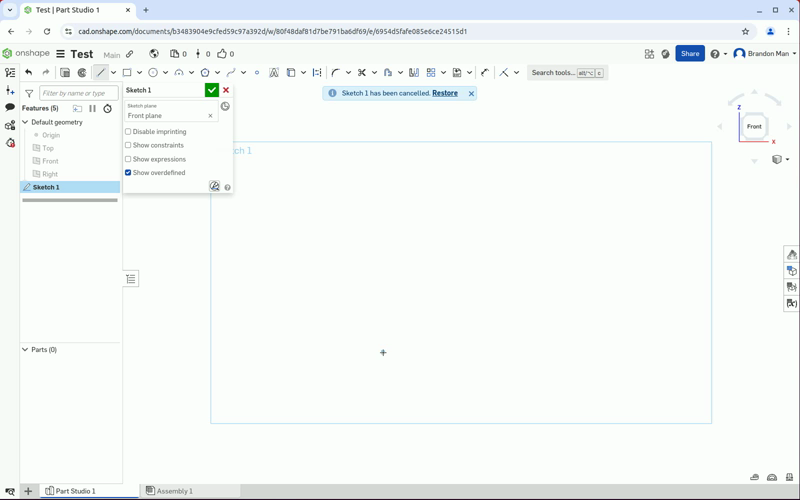
key_down(shift)
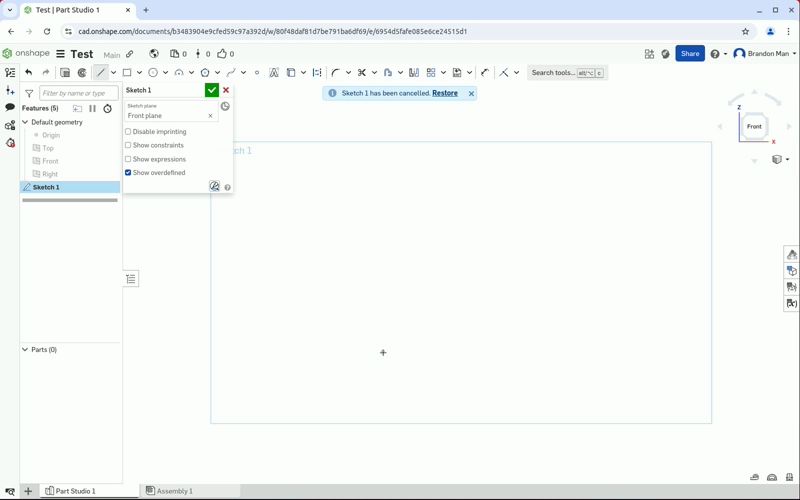
mouse_move(413, 352)
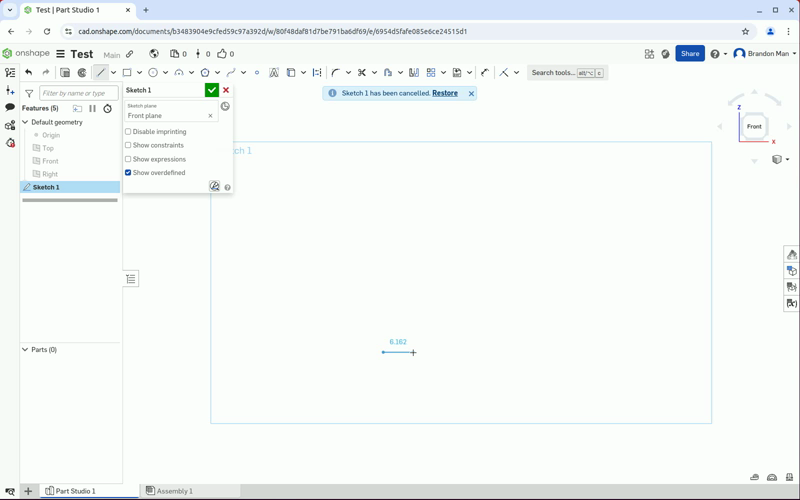
mouse_move(402, 352)
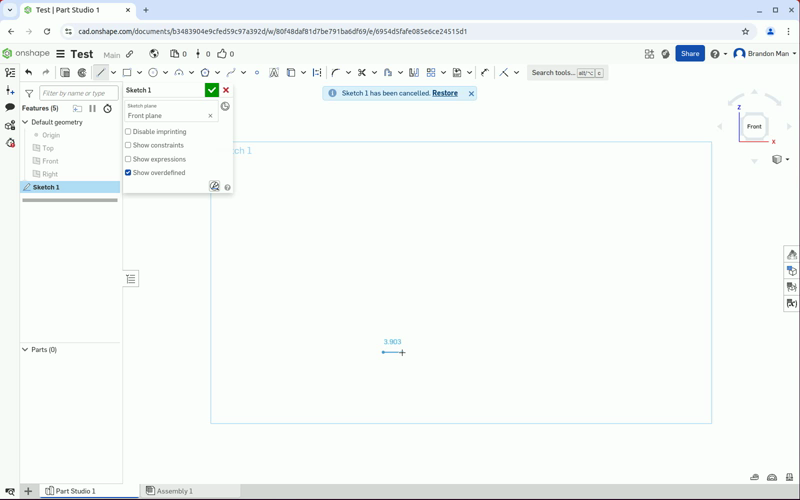
click(402, 352)
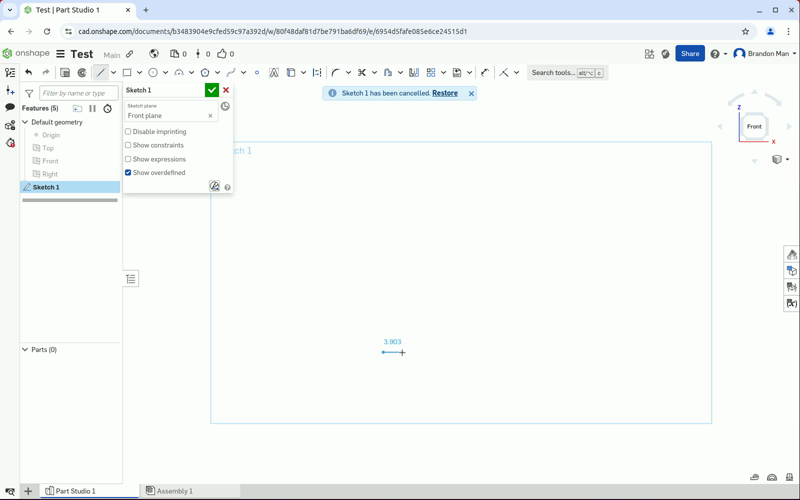
key_up(shift)
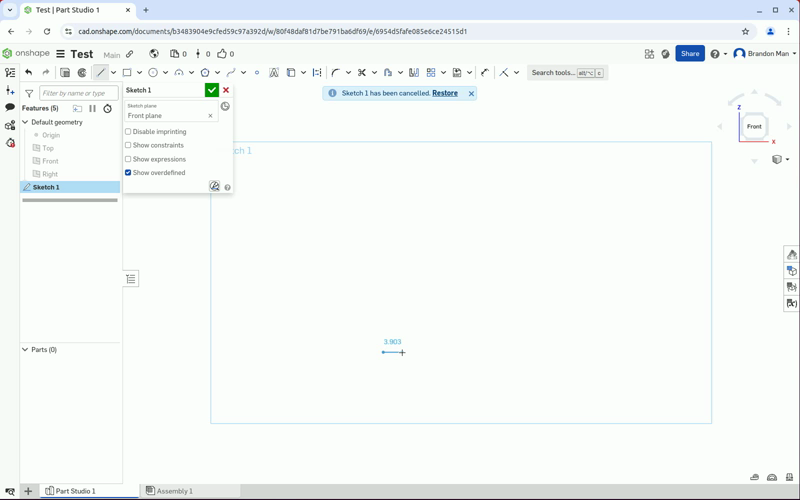
key_down(shift)
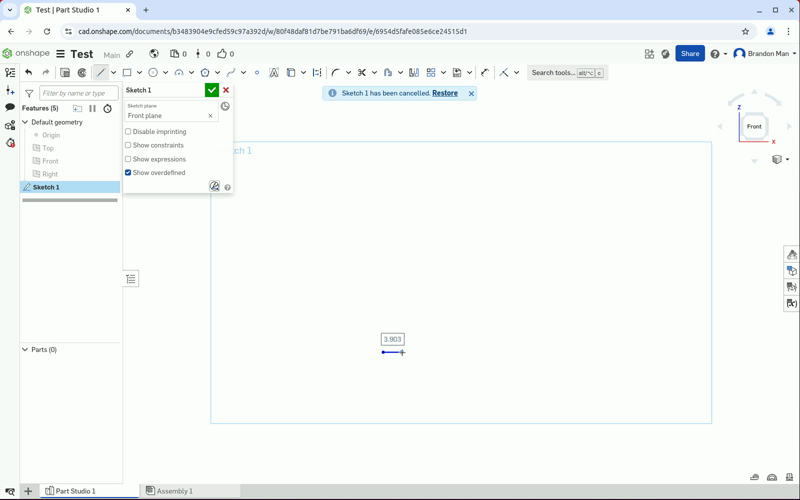
mouse_move(402, 221)
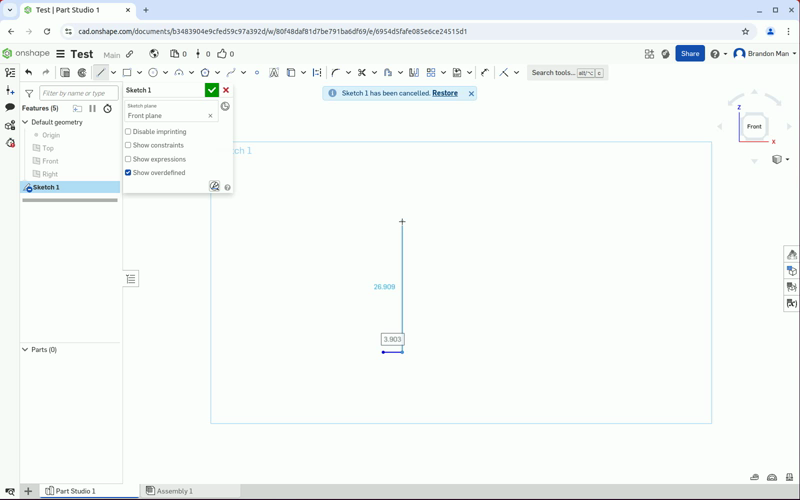
click(402, 221)
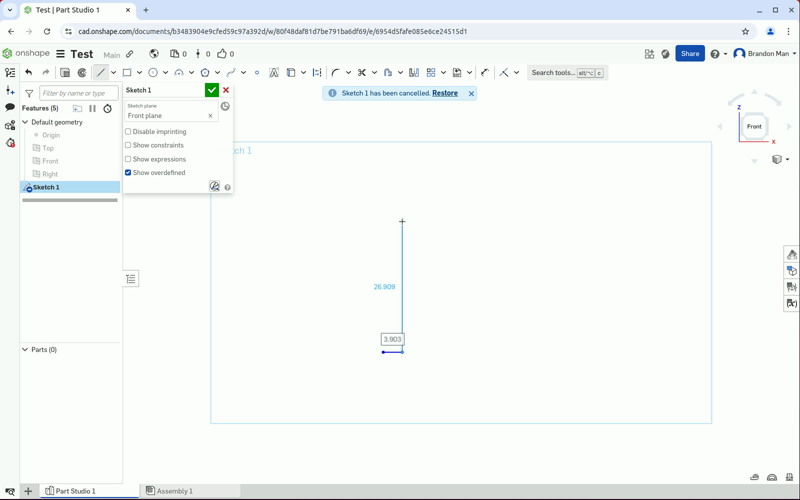
key_up(shift)
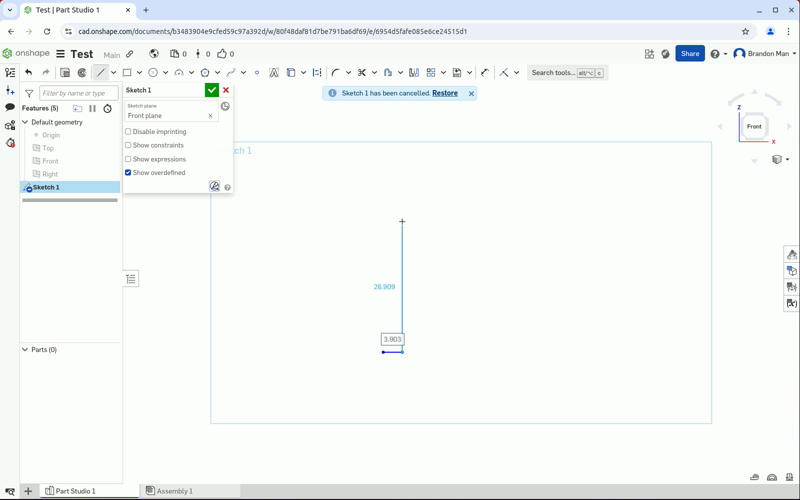
key_down(shift)
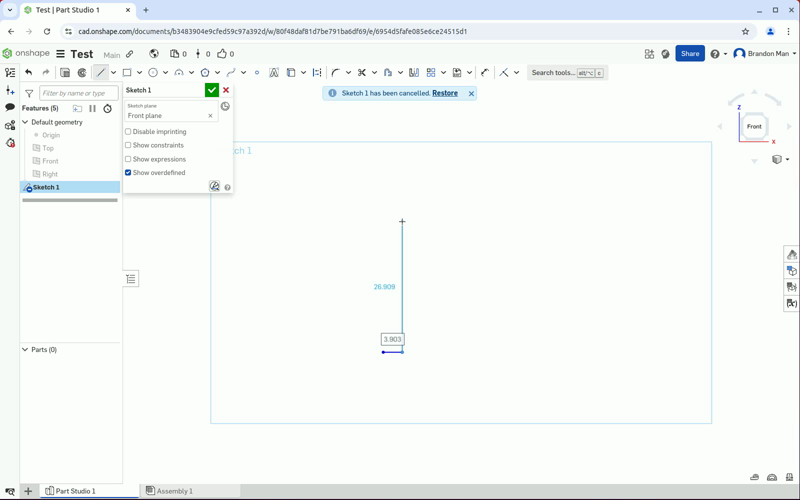
mouse_move(533, 221)
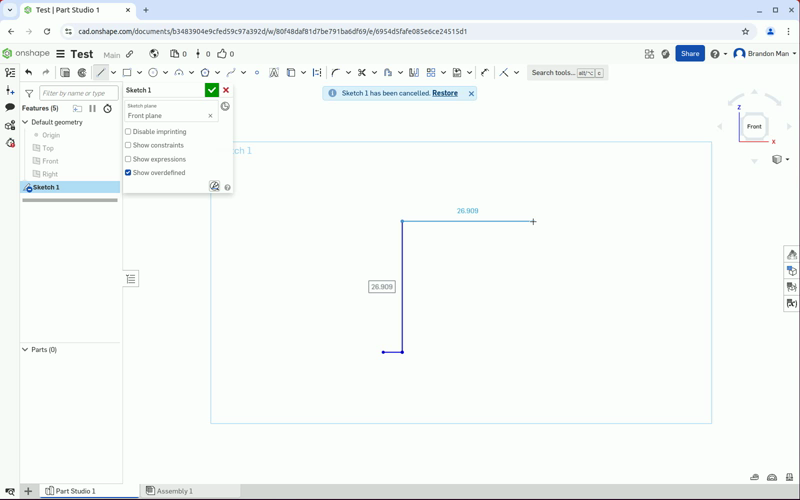
click(533, 221)
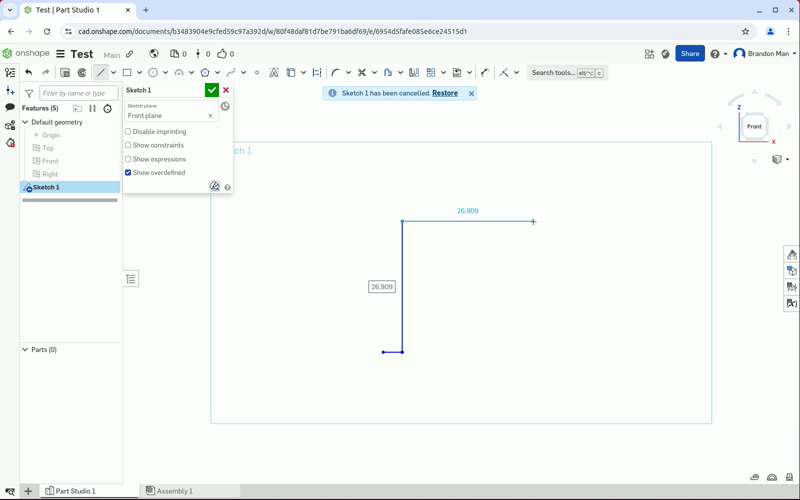
key_up(shift)
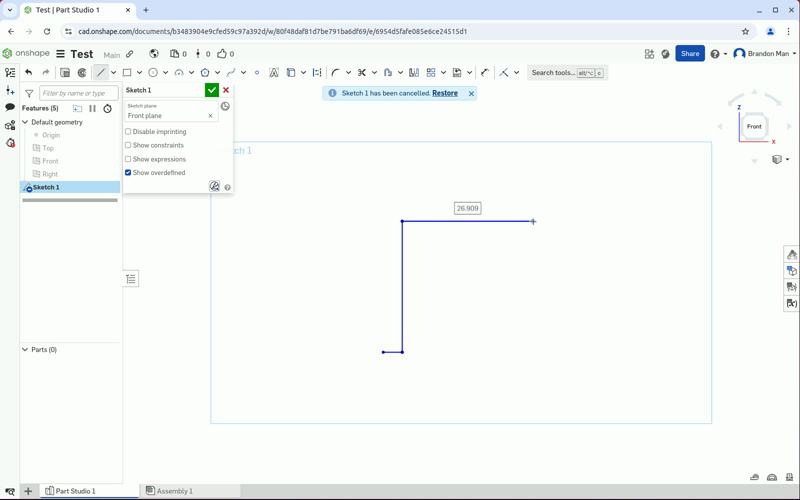
key_down(shift)
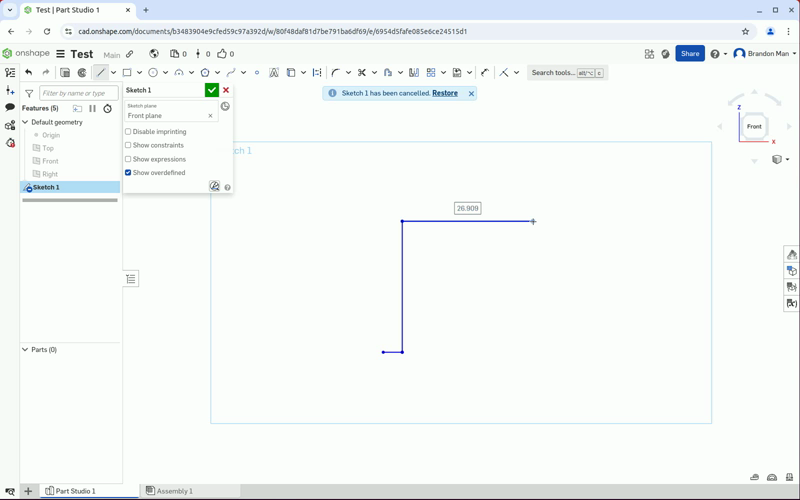
mouse_move(563, 221)
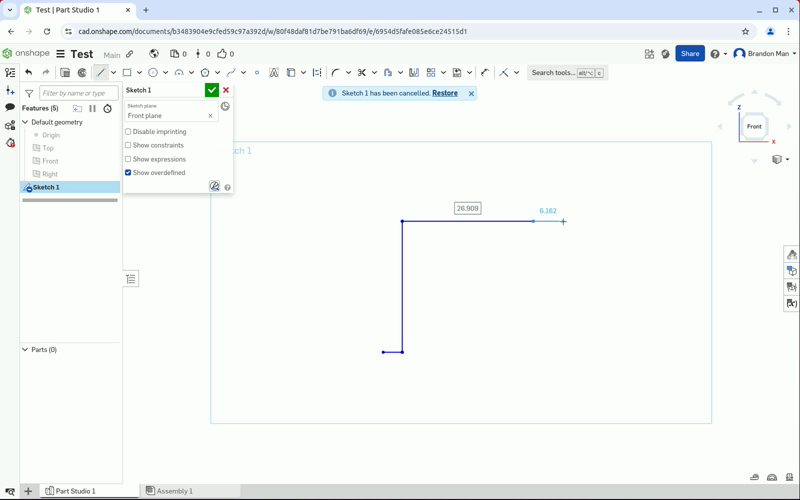
mouse_move(533, 202)
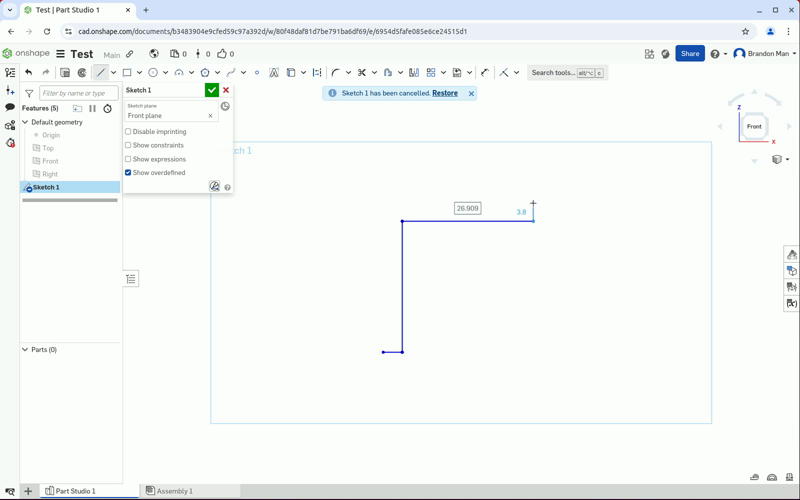
click(533, 202)
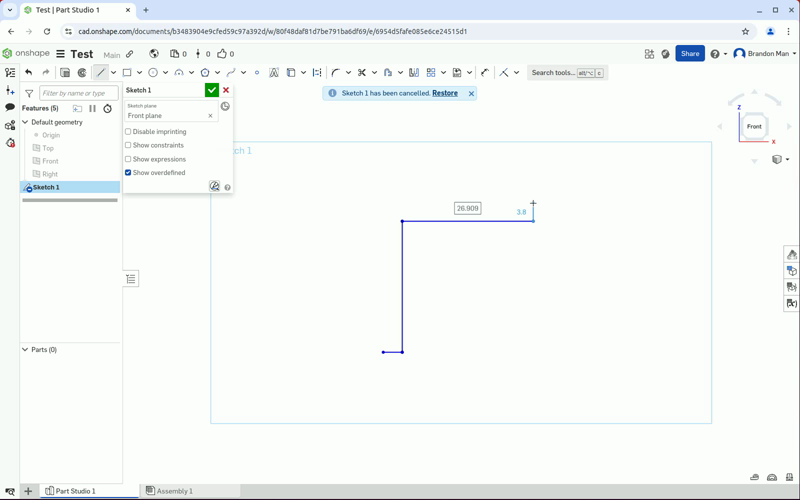
key_up(shift)
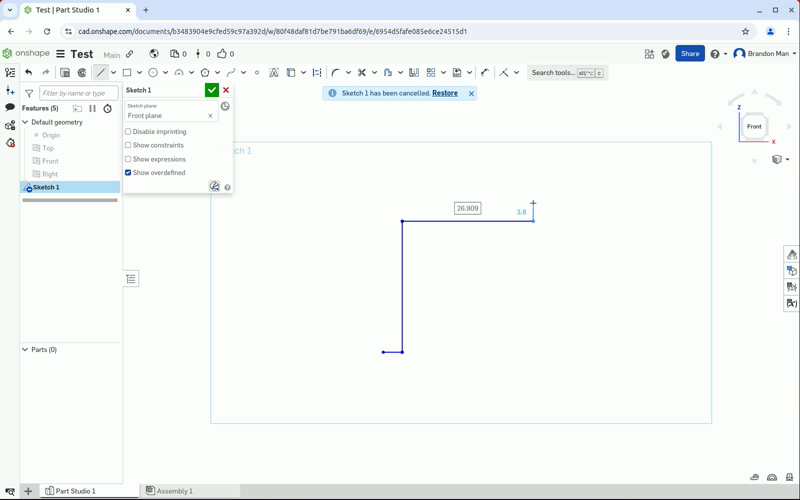
key_down(shift)
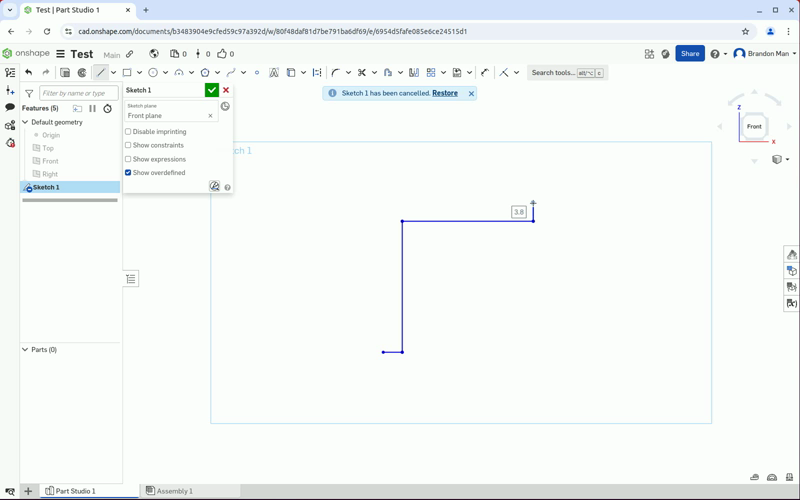
mouse_move(383, 202)
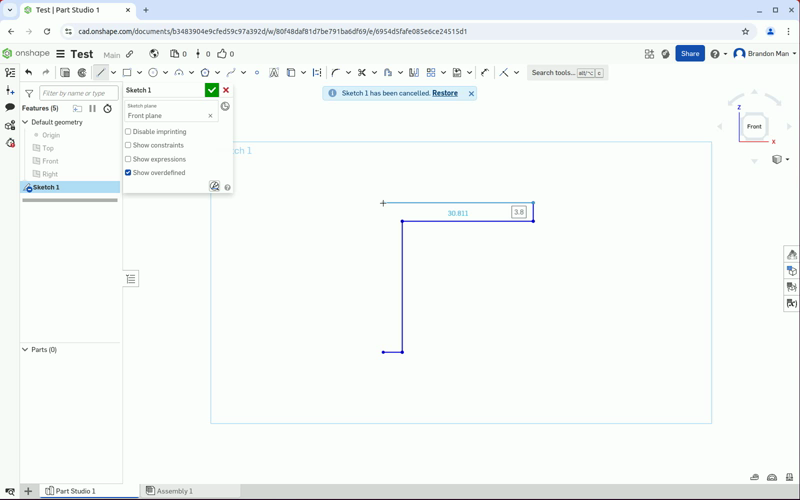
click(383, 202)
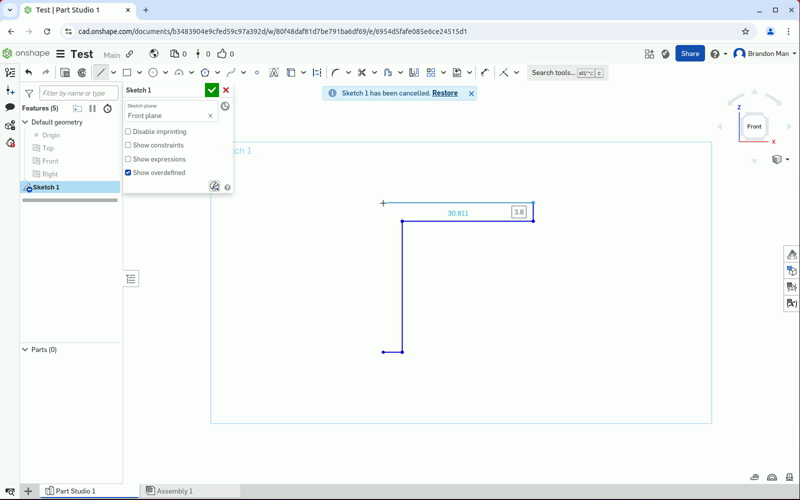
key_up(shift)
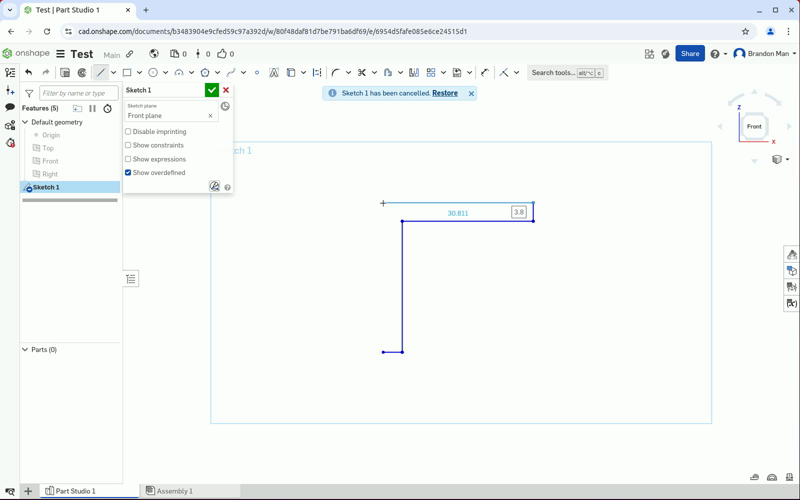
key_down(shift)
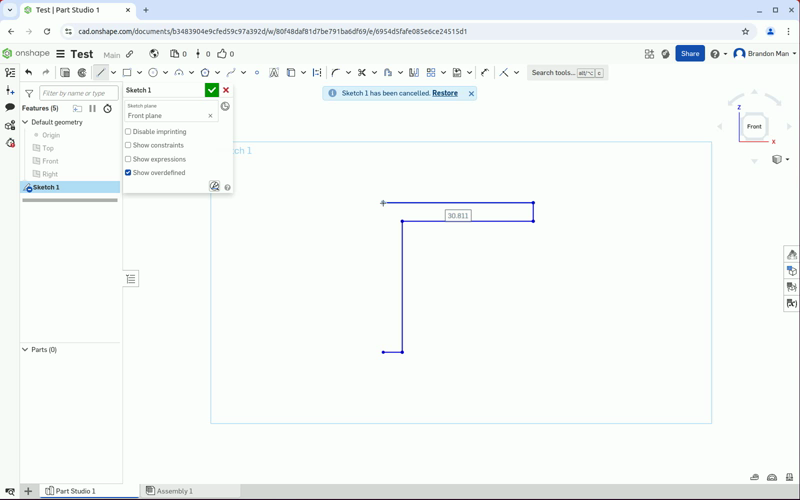
mouse_move(383, 352)
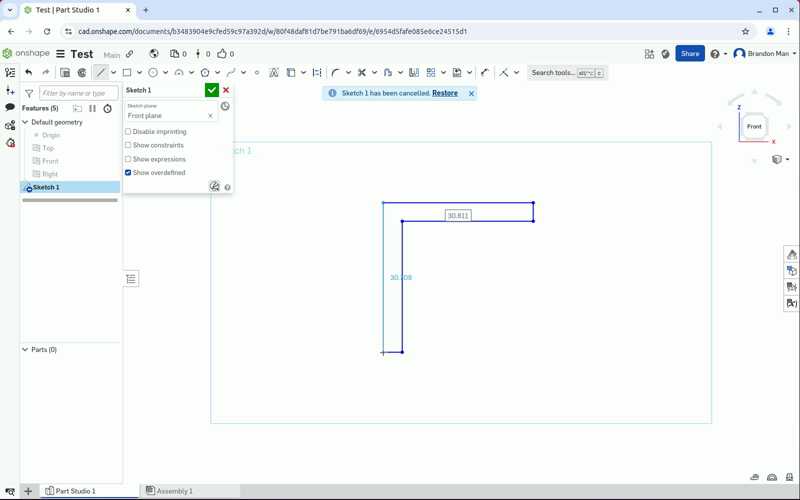
key_up(shift)
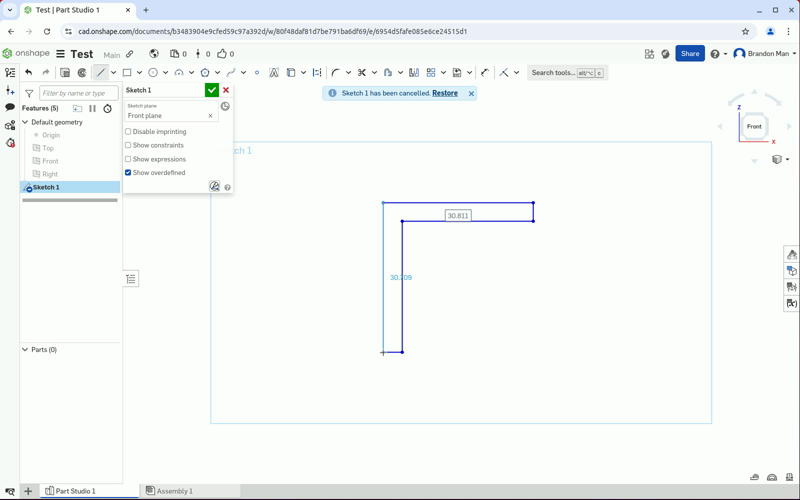
click(383, 352)
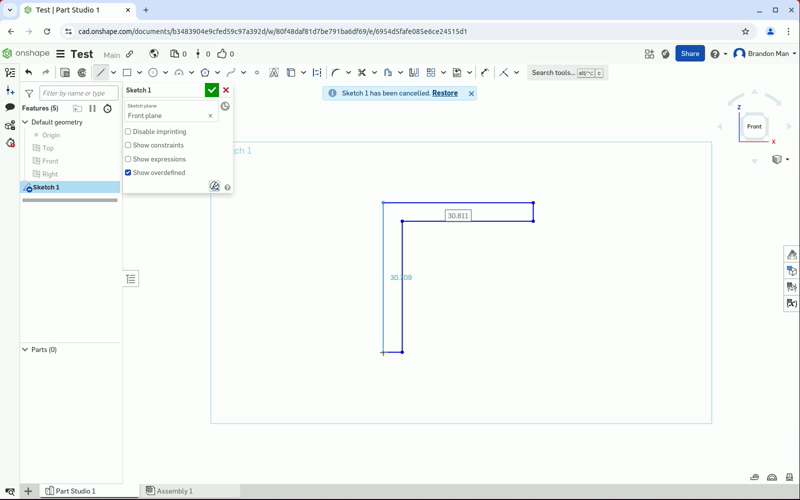
key(esc)
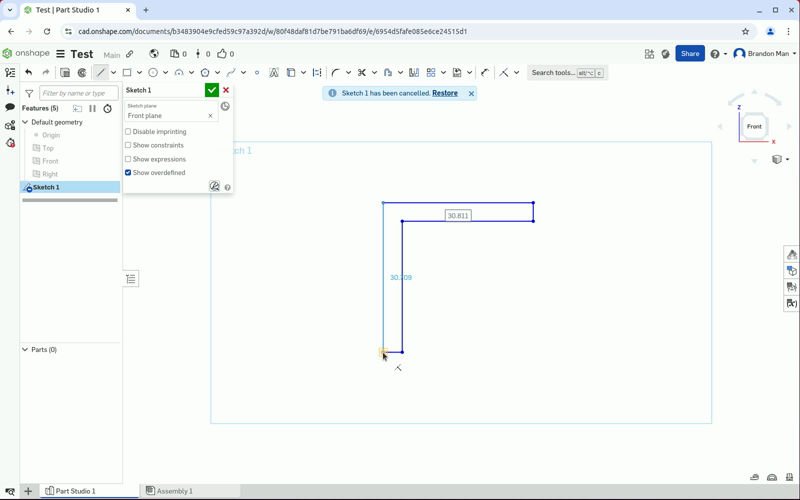
mouse_move(389, 318)
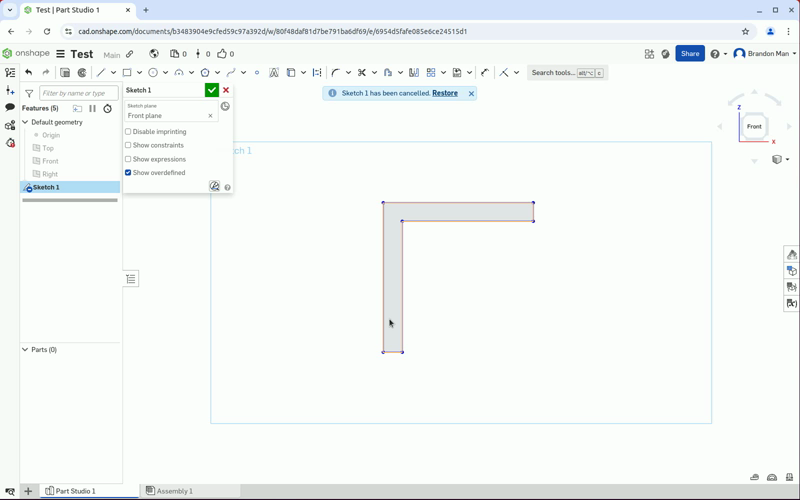
click(389, 318)
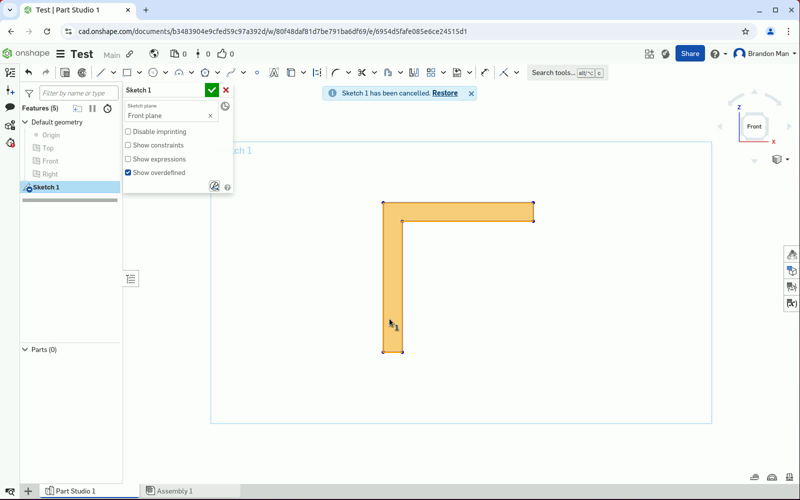
mouse_move(73, 352)
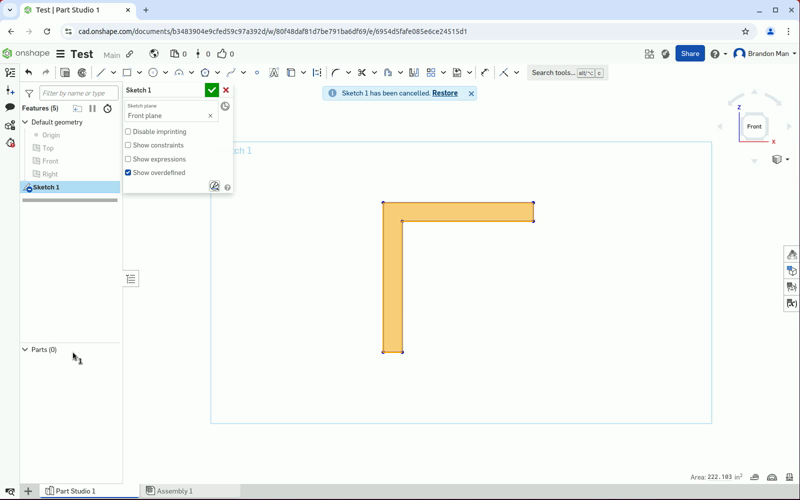
key(shift+y)
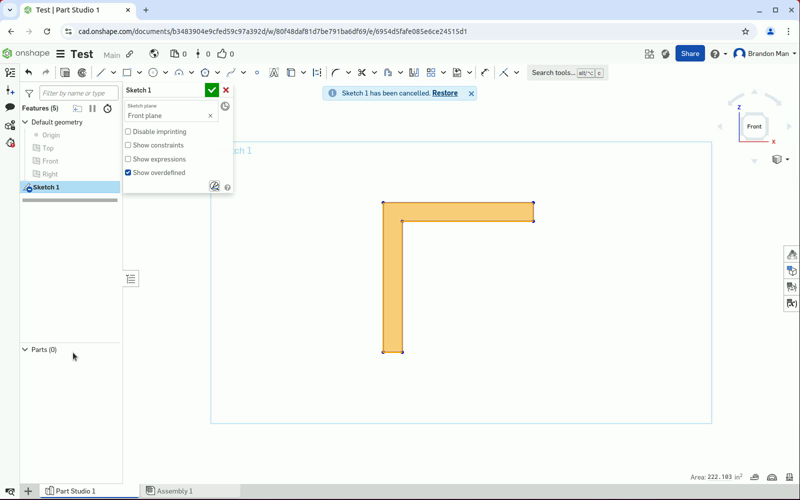
key(shift+e)
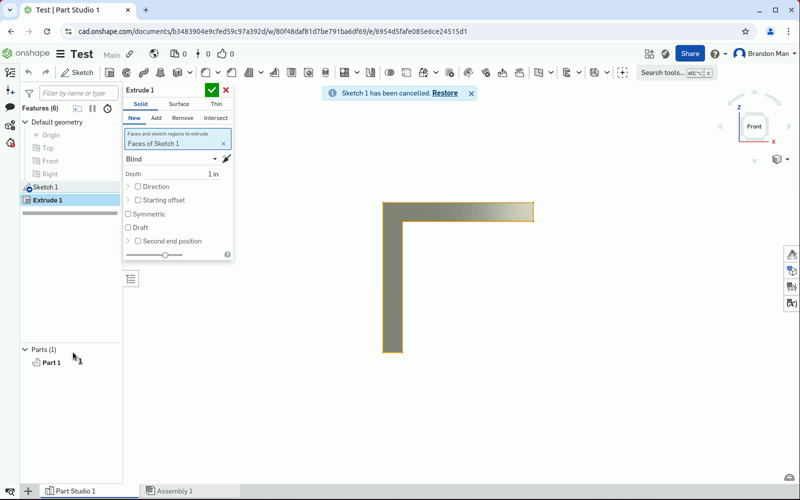
mouse_move(143, 106)
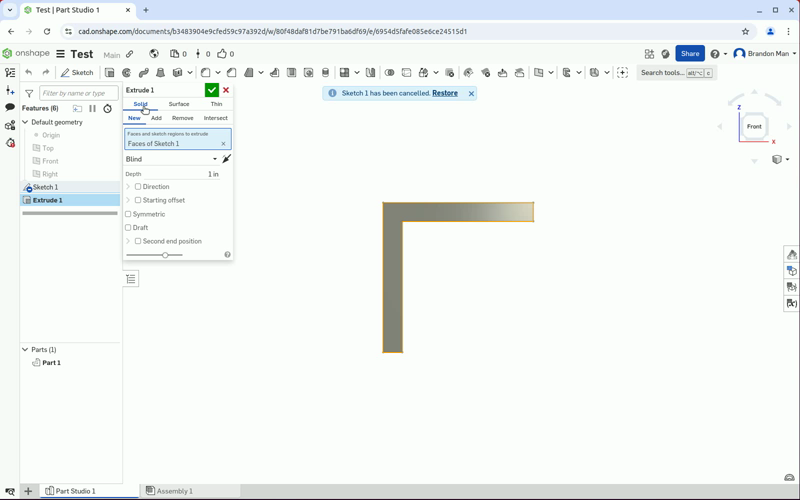
click(143, 106)
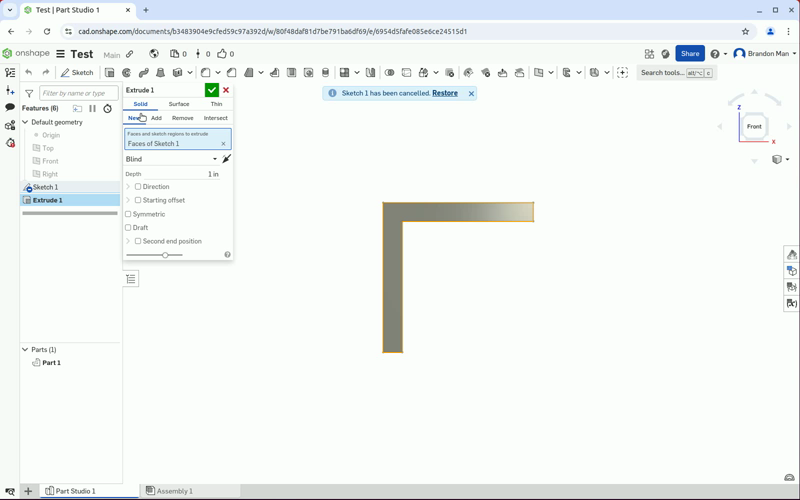
mouse_move(137, 120)
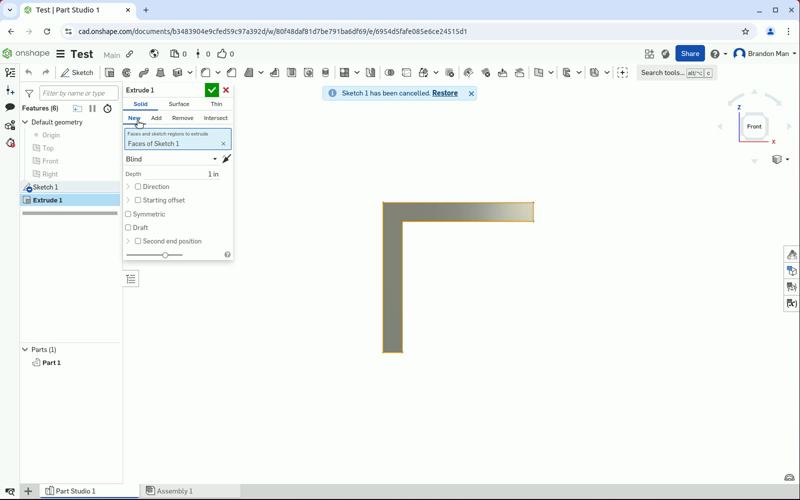
click(137, 120)
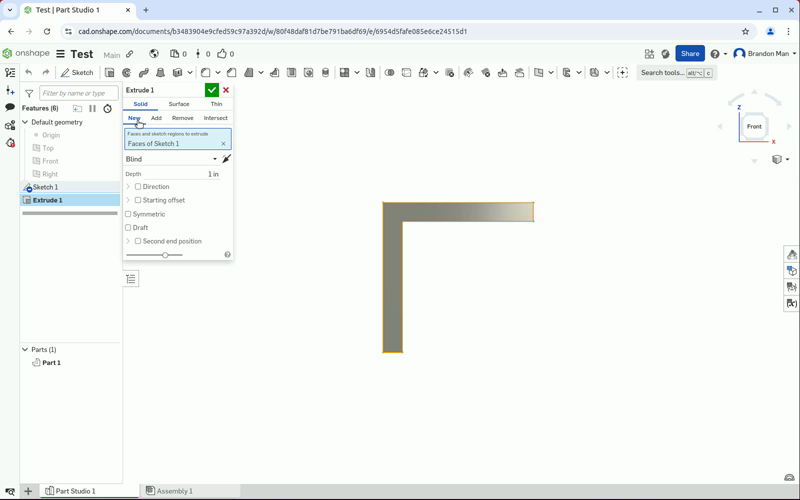
key(tab, 4)
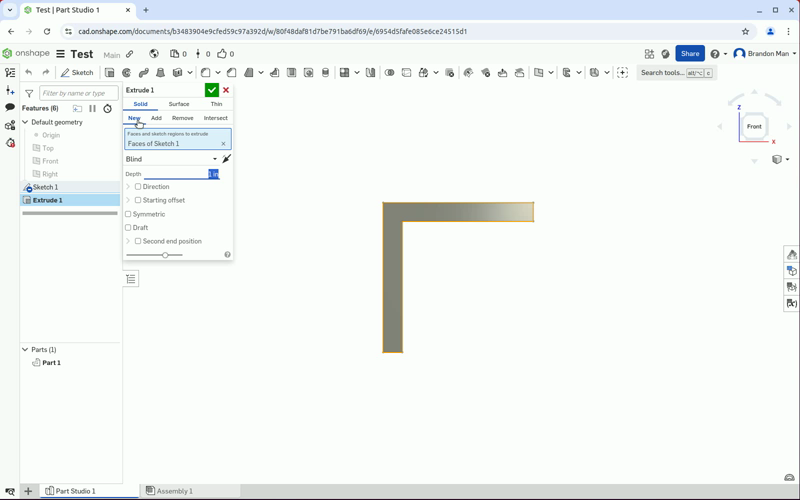
text(23.108)
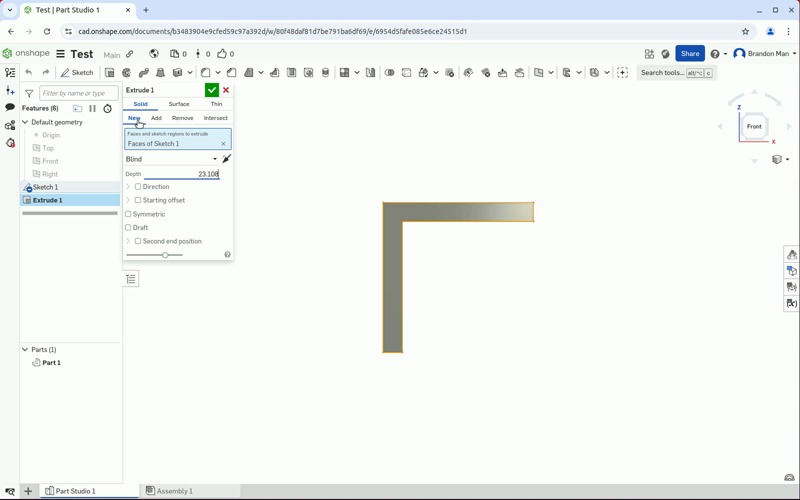
key(enter)
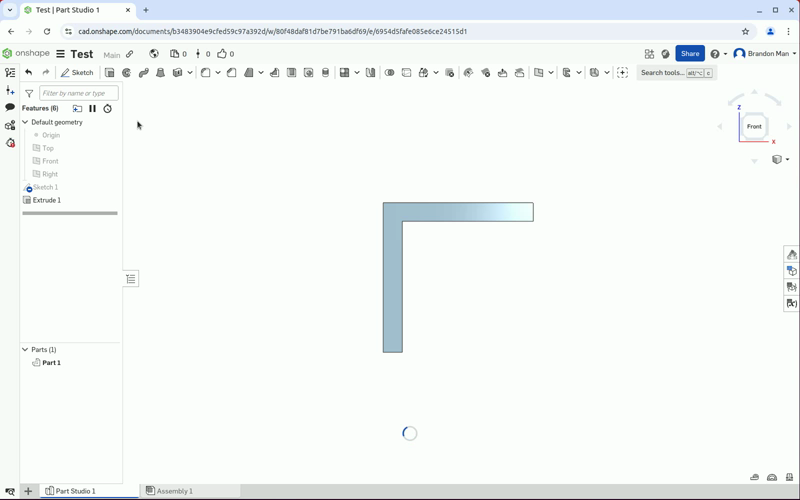
key(shift+h)
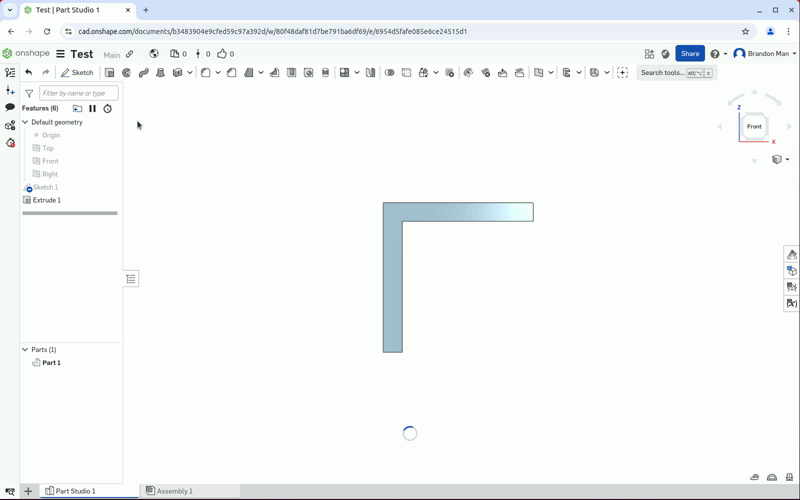
key(shift+h)
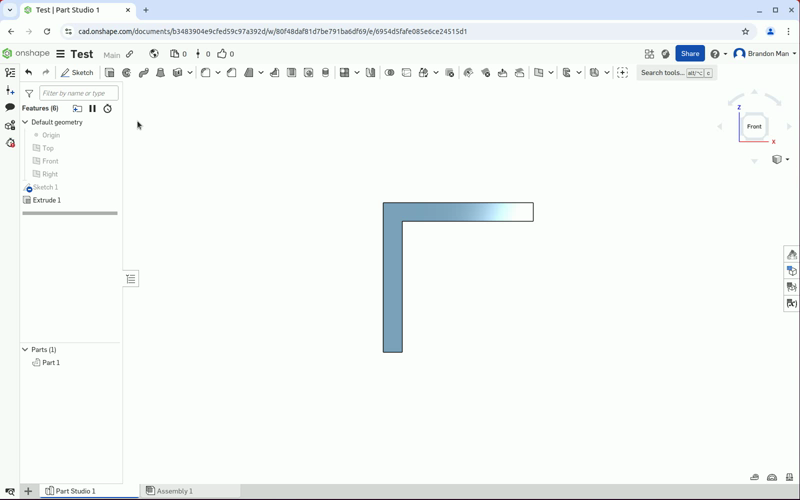
mouse_move(73, 189)
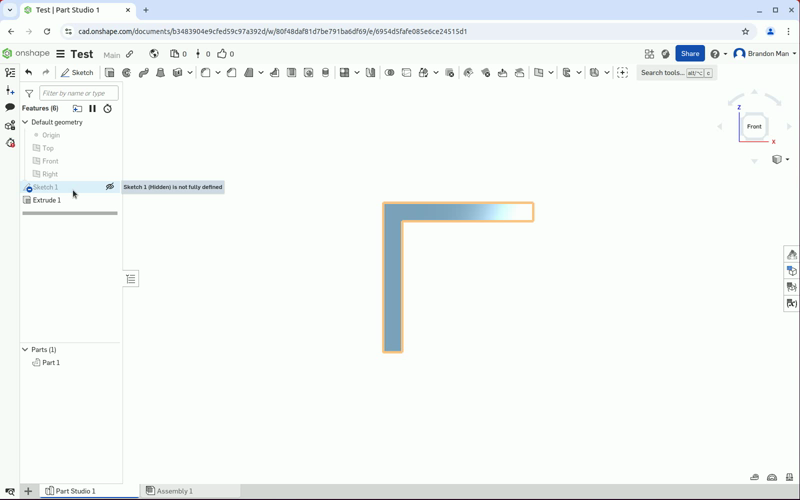
click(73, 189)
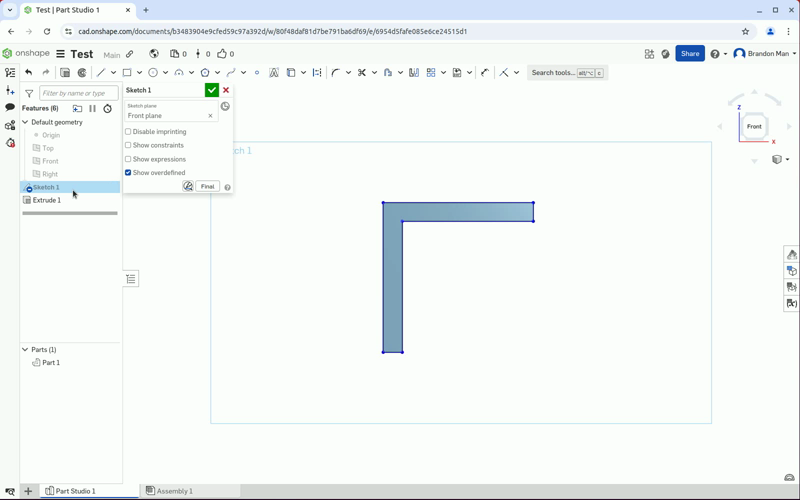
mouse_move(229, 92)
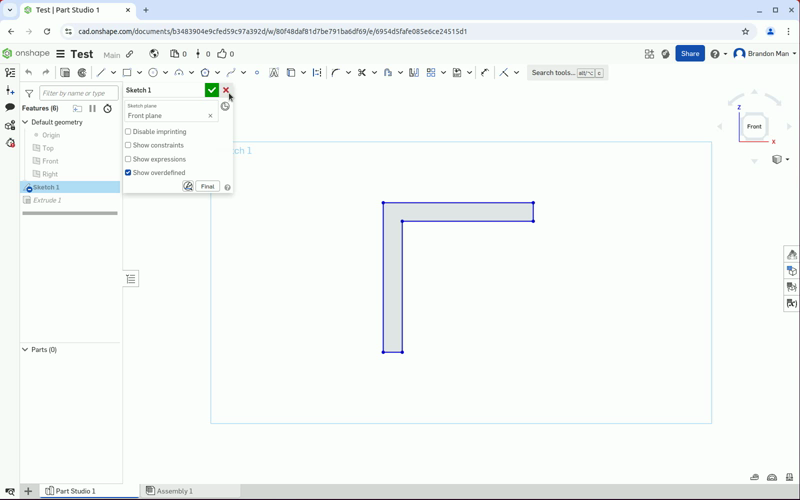
click(229, 92)
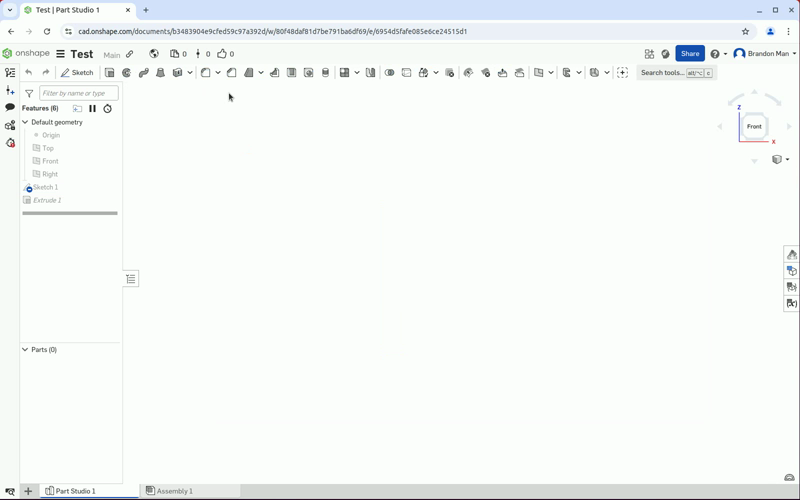
mouse_move(73, 352)
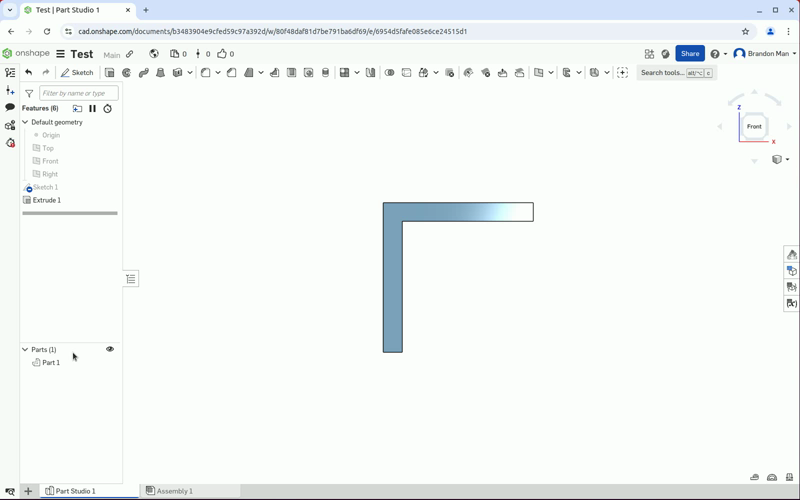
key(y)
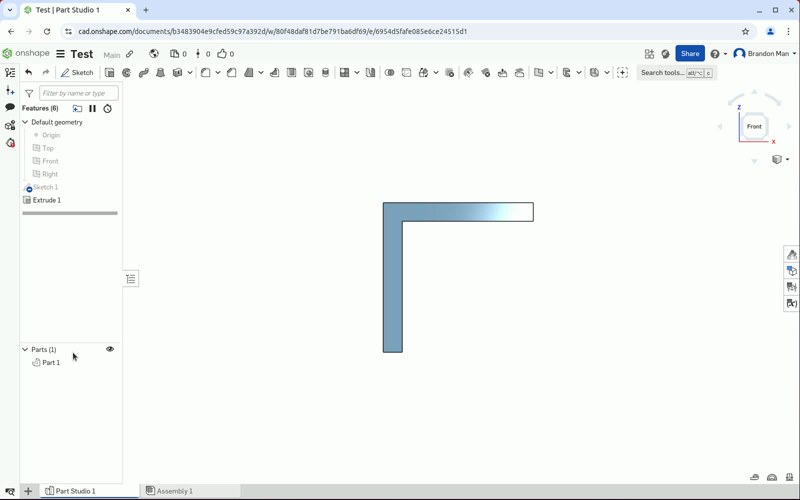
key(shift+p)
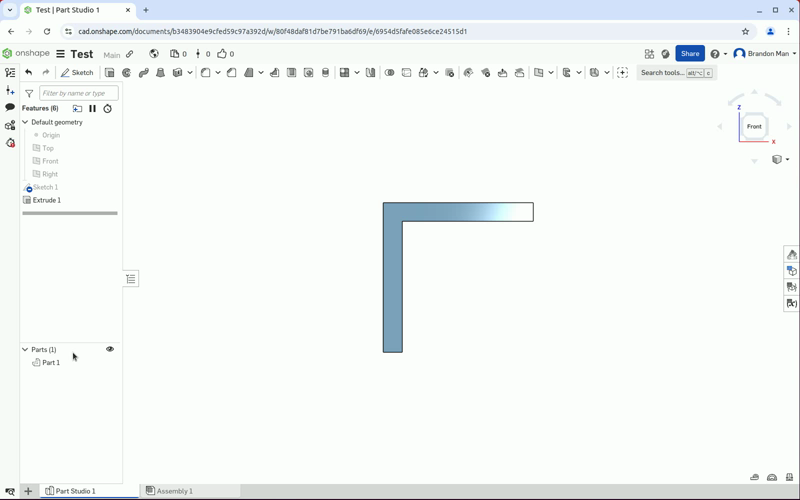
key(space)
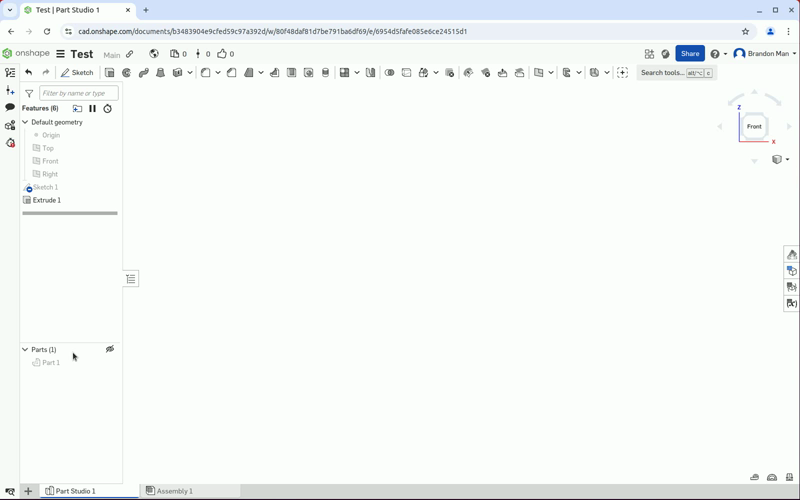
key_down(shift)
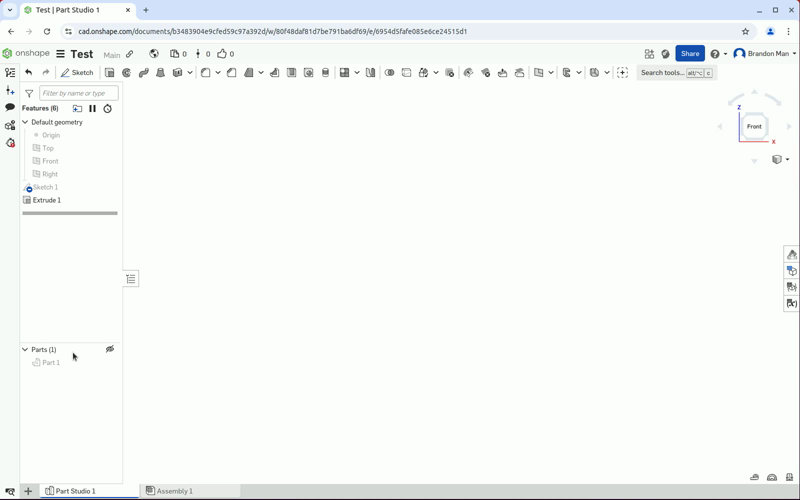
key(left)
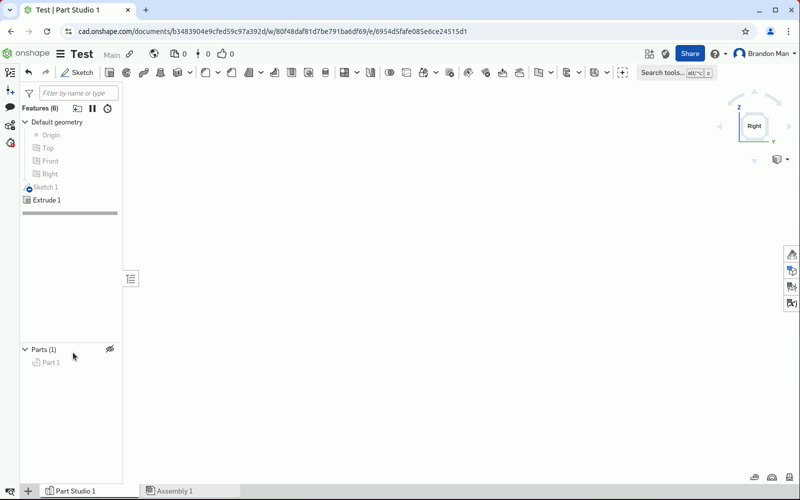
key_up(shift)
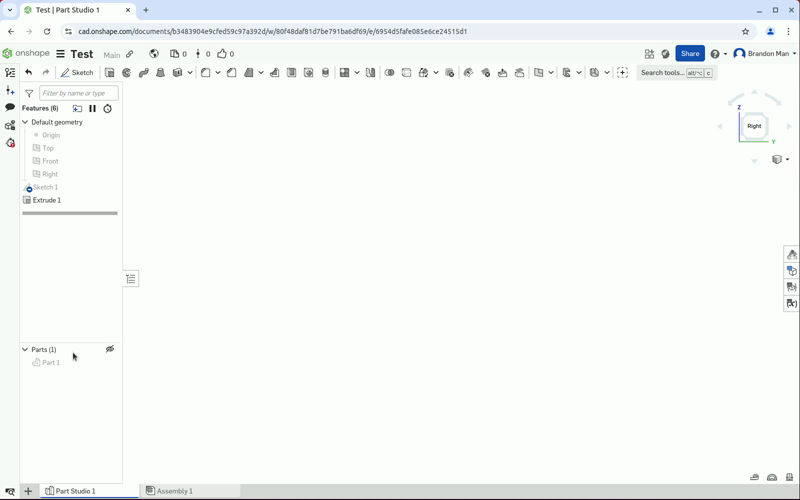
mouse_move(73, 352)
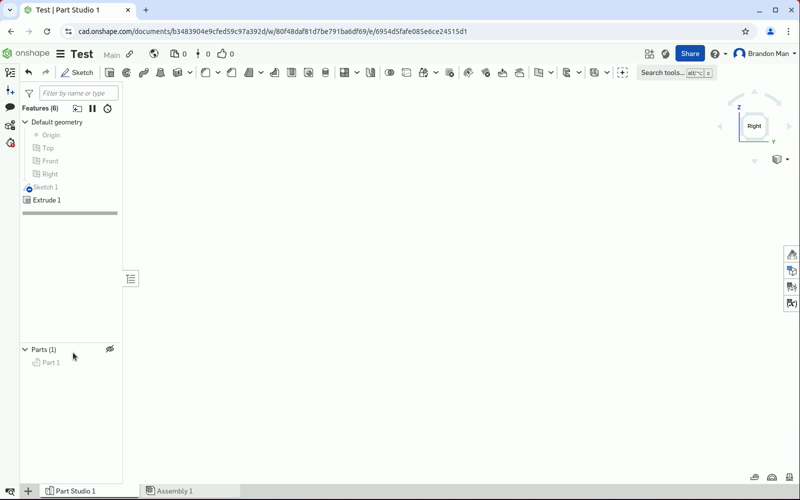
key(shift+y)
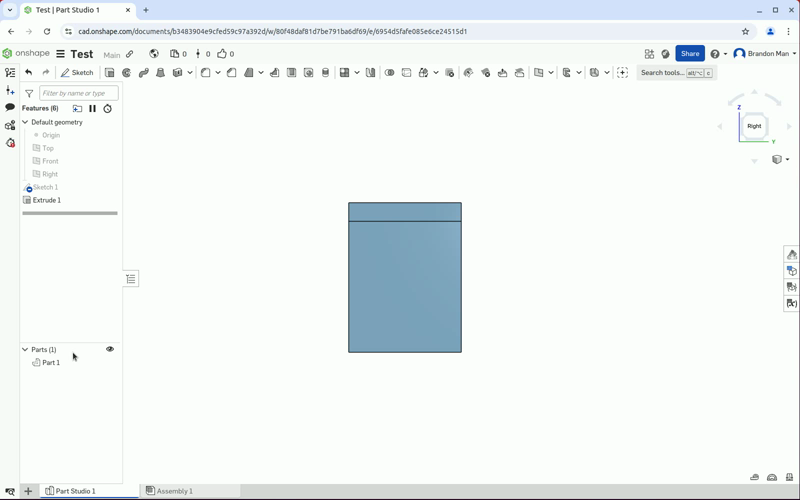
mouse_move(541, 75)
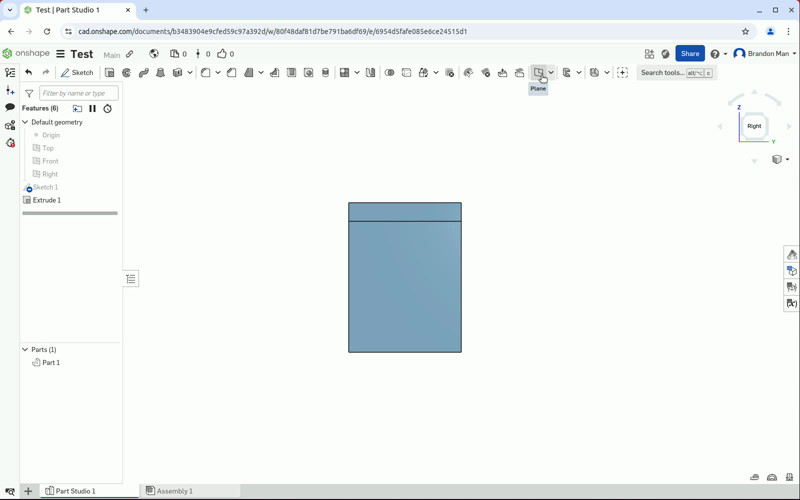
click(541, 75)
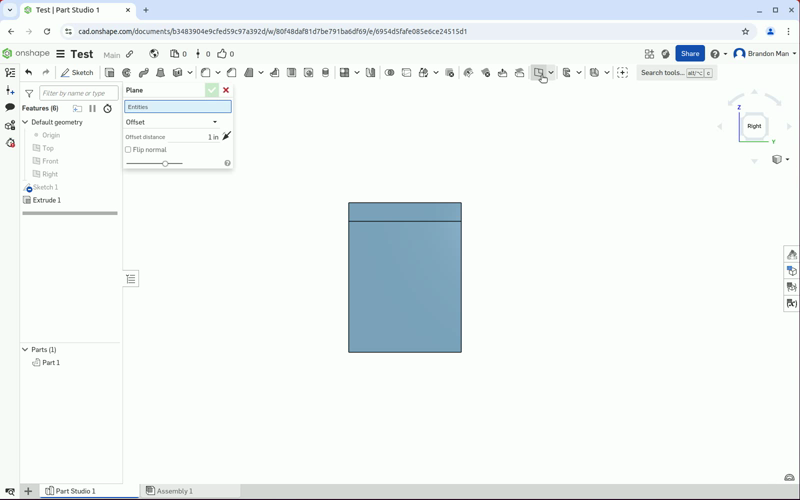
mouse_move(73, 176)
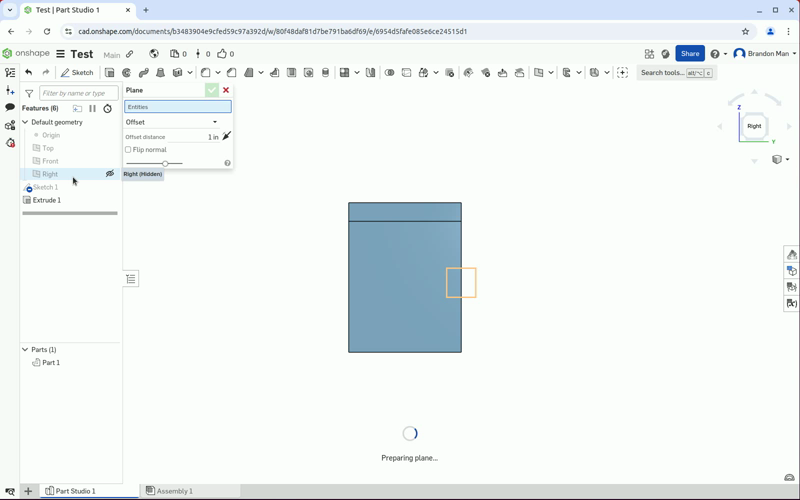
click(73, 176)
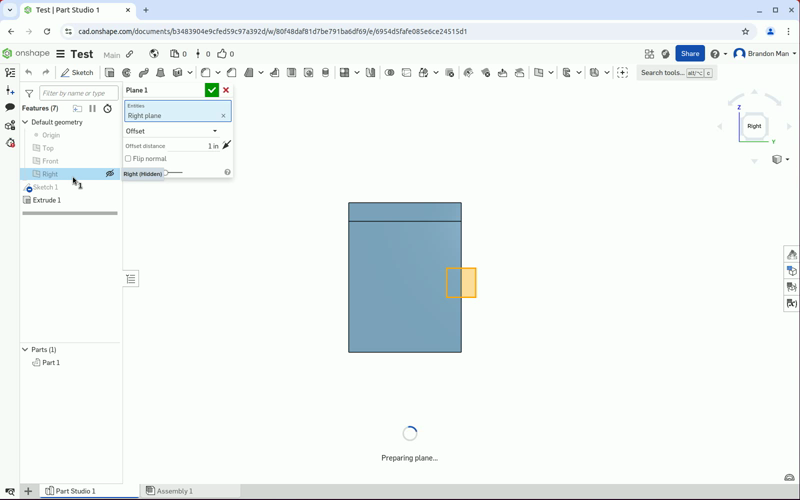
key(tab, 2)
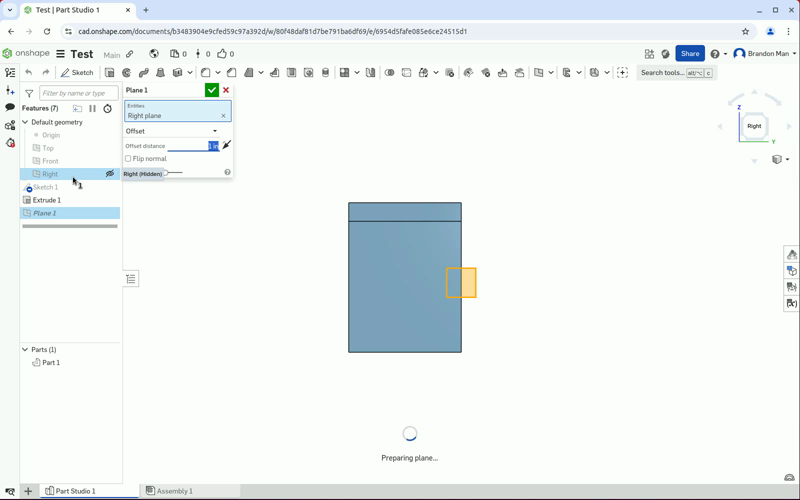
text(15.898)
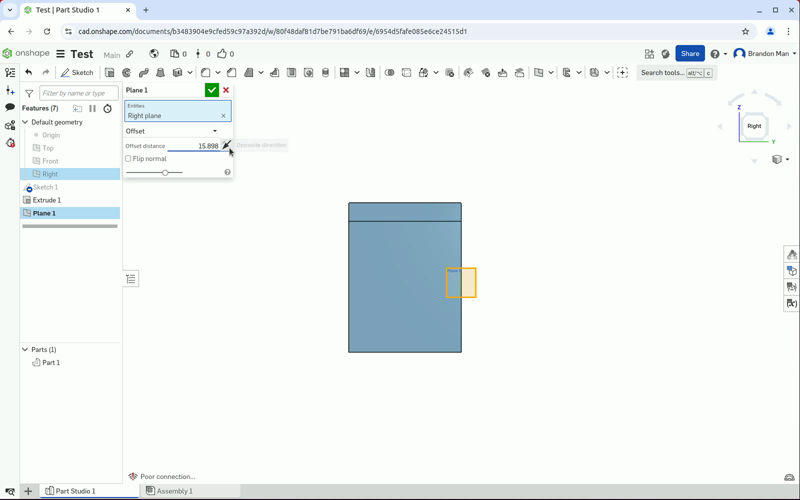
mouse_move(229, 147)
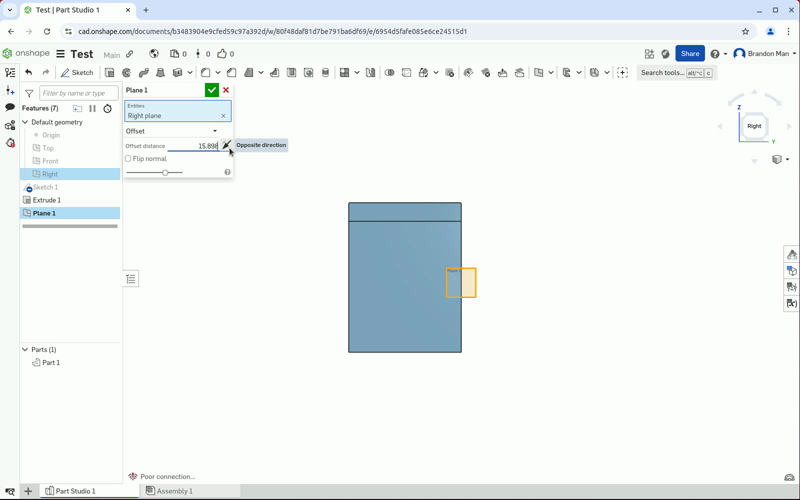
click(229, 147)
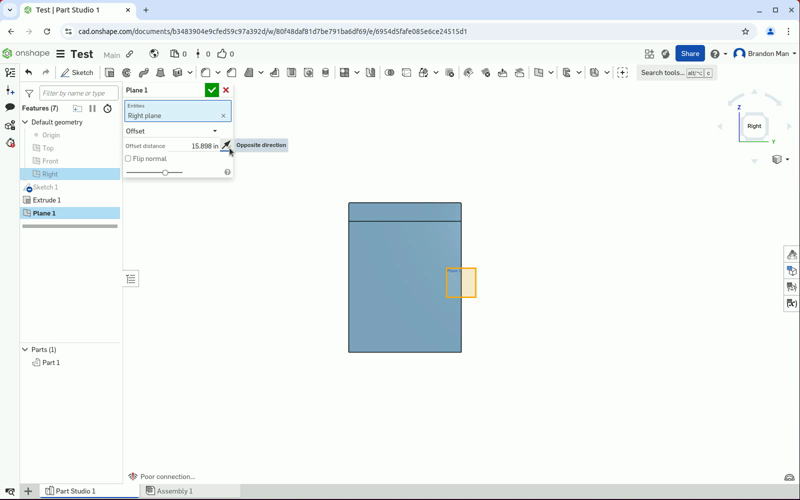
key(enter, 2)
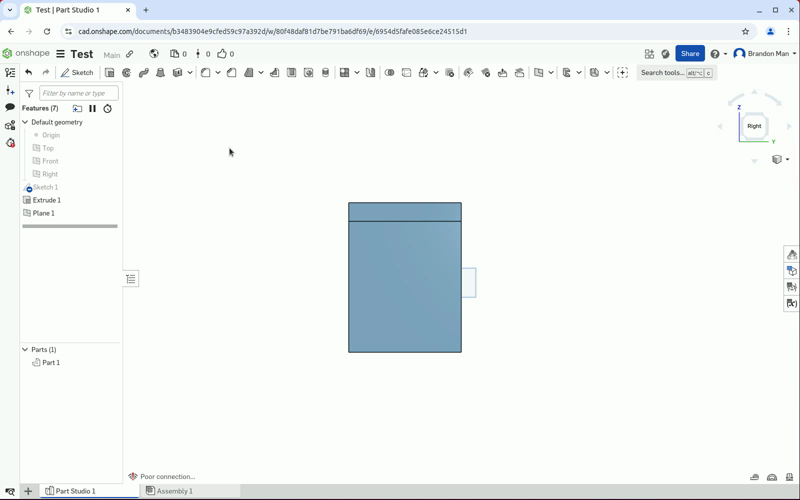
key(shift+s)
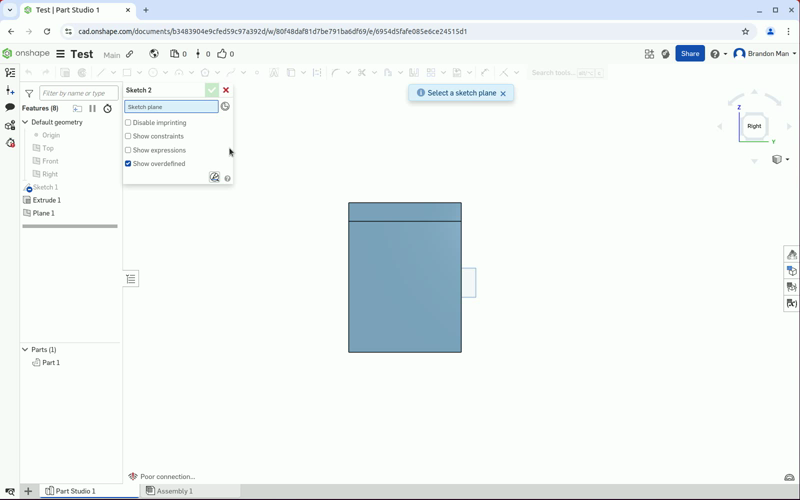
mouse_move(73, 215)
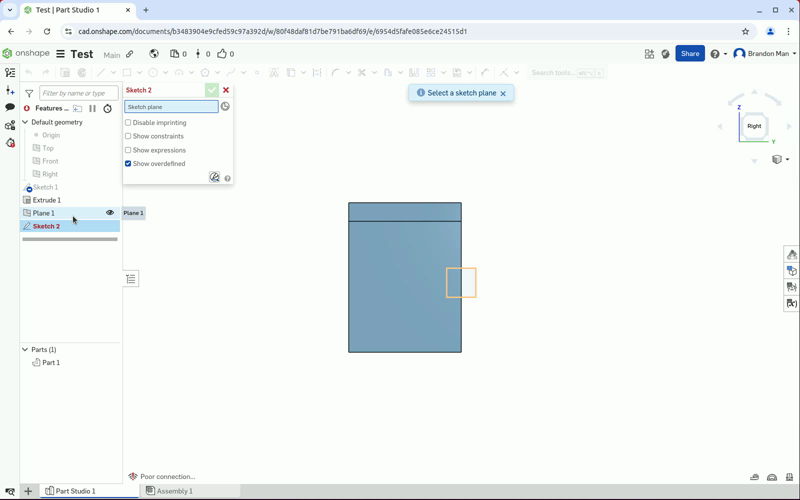
click(73, 215)
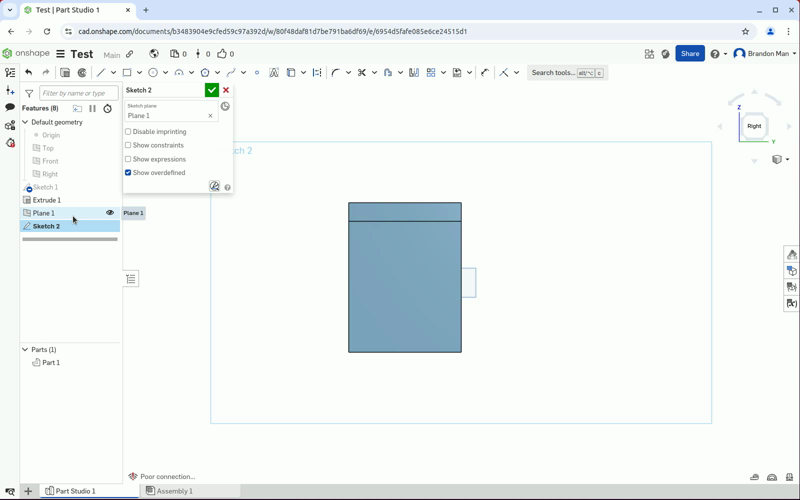
mouse_move(73, 352)
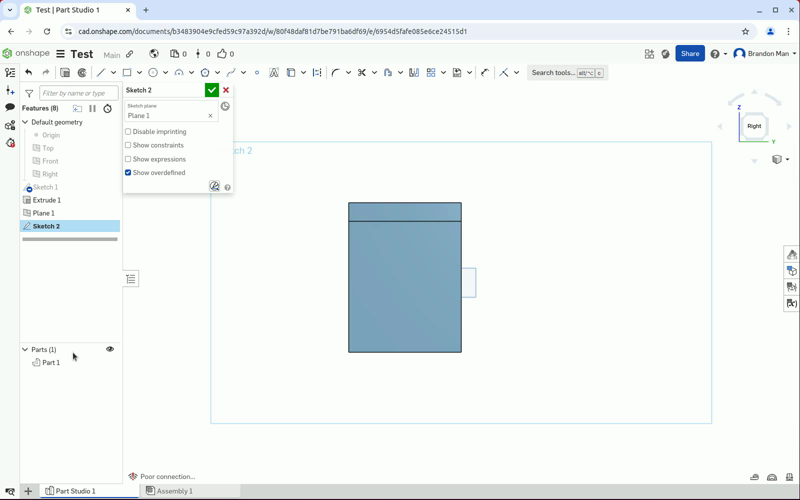
key(y)
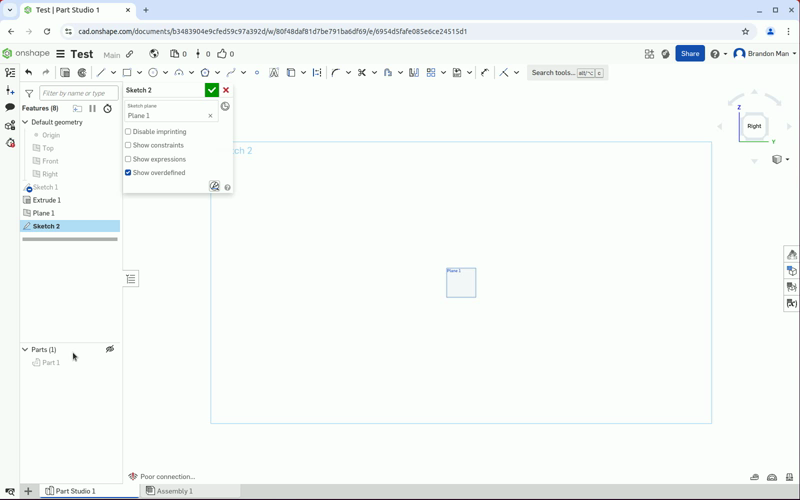
key(c)
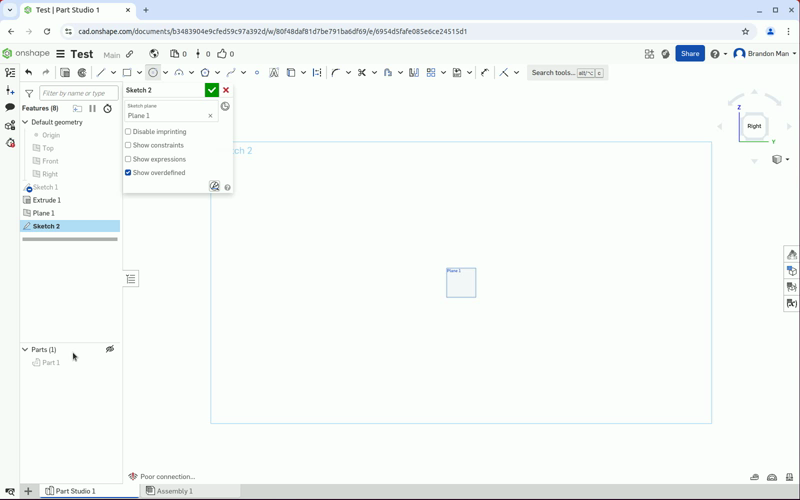
key_down(shift)
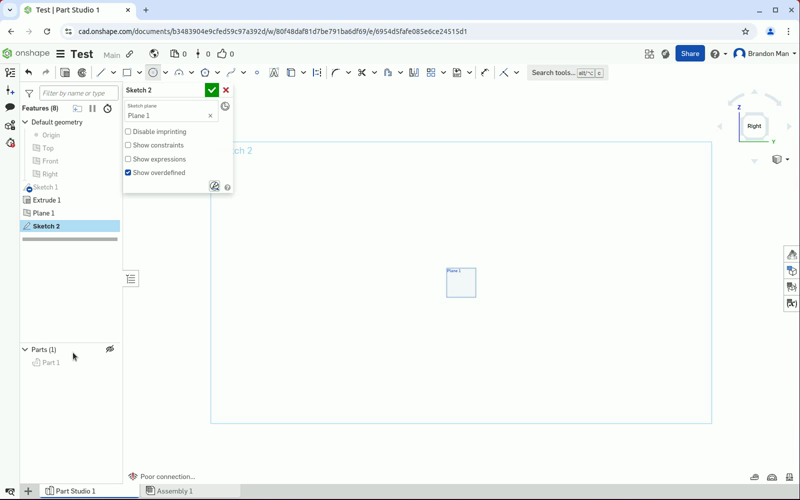
mouse_move(405, 322)
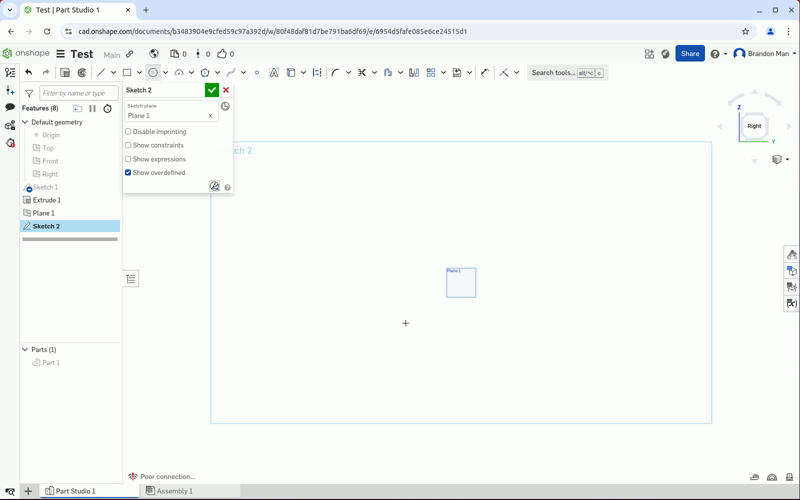
click(405, 322)
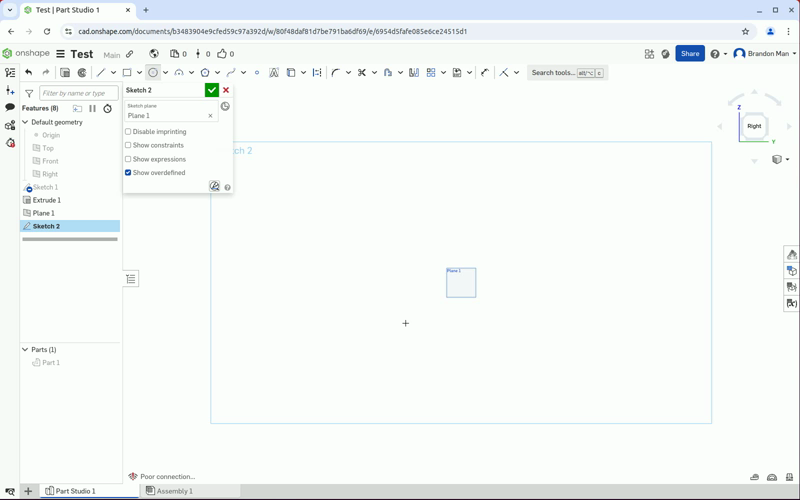
key_up(shift)
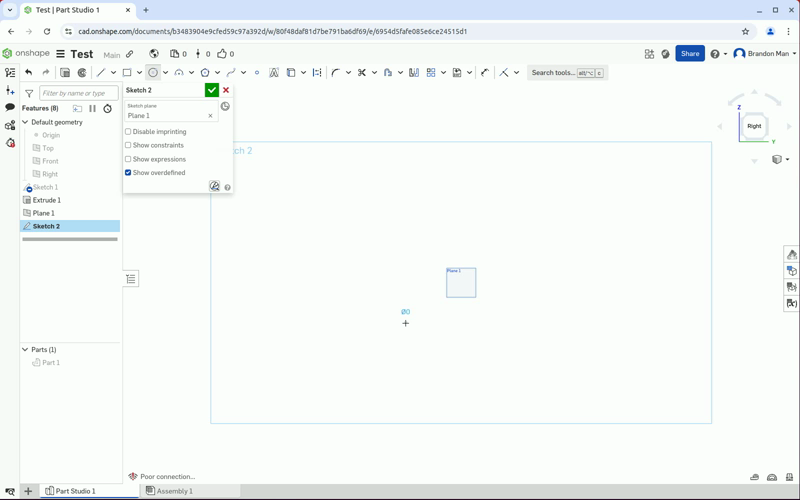
mouse_move(416, 322)
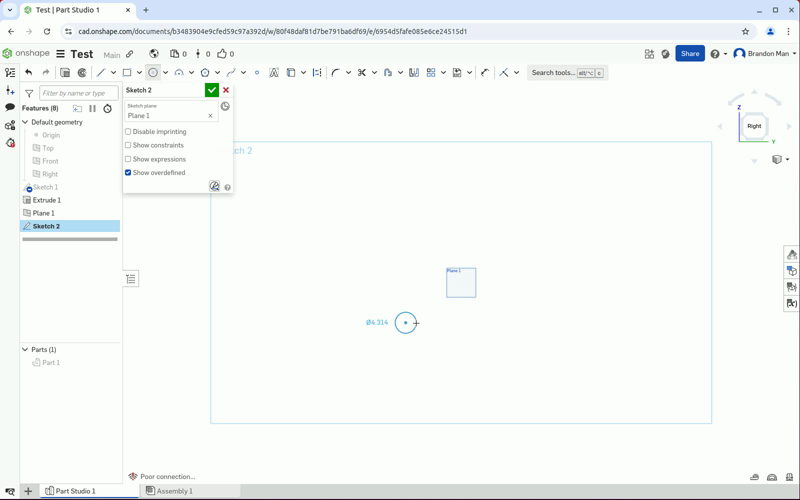
click(416, 322)
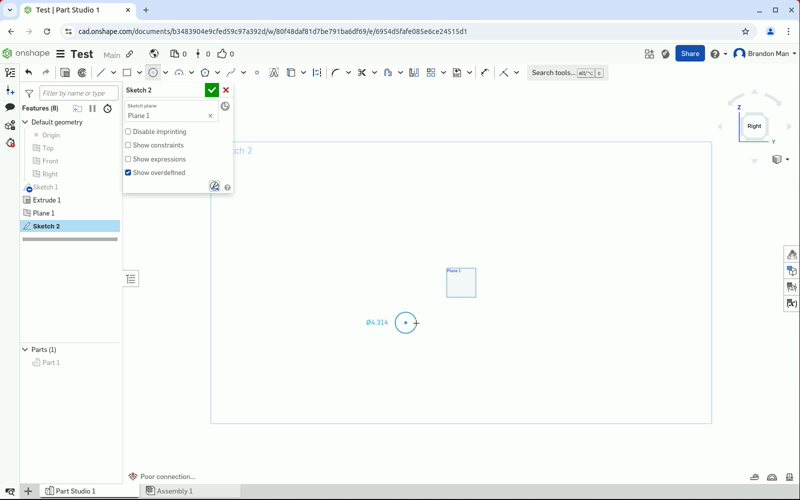
key(esc)
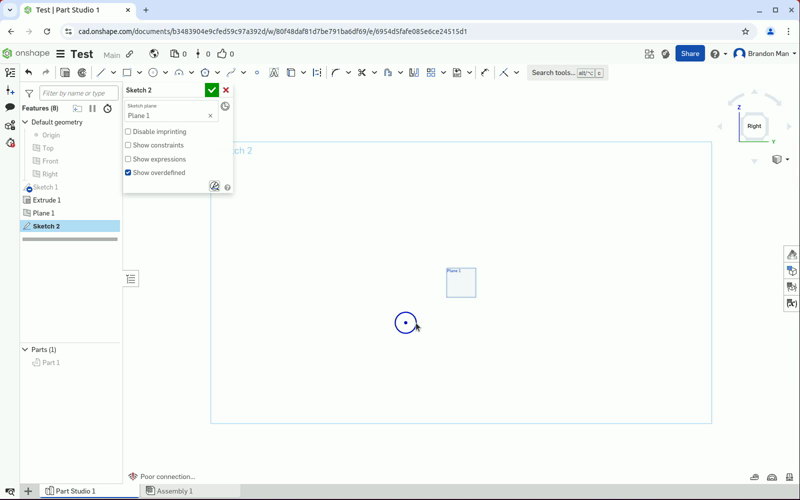
mouse_move(402, 329)
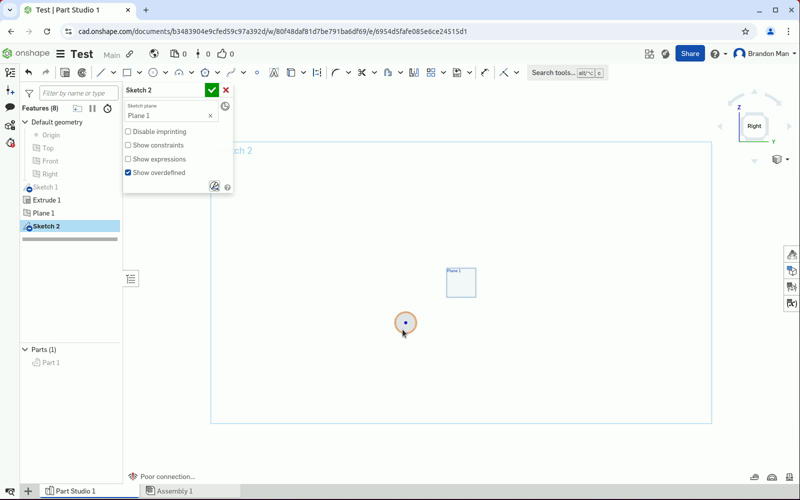
scroll(6)
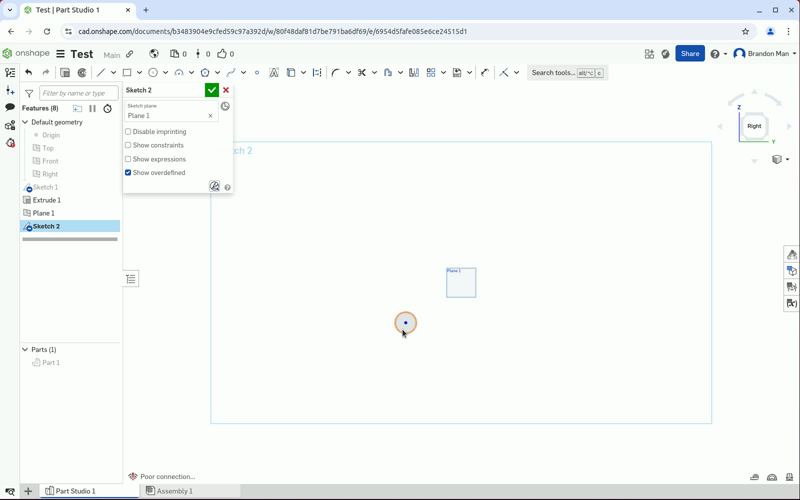
scroll(6)
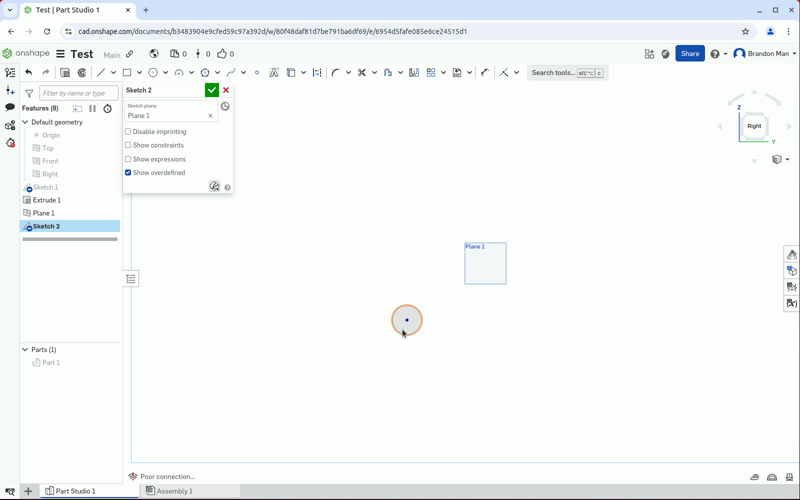
scroll(6)
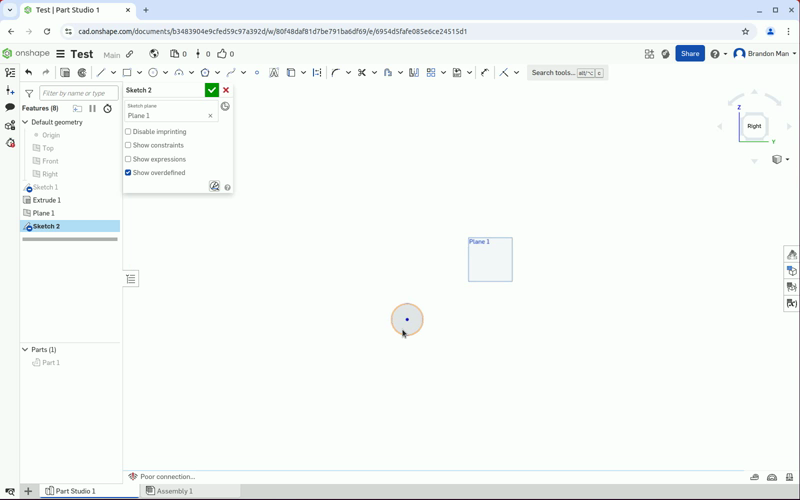
scroll(6)
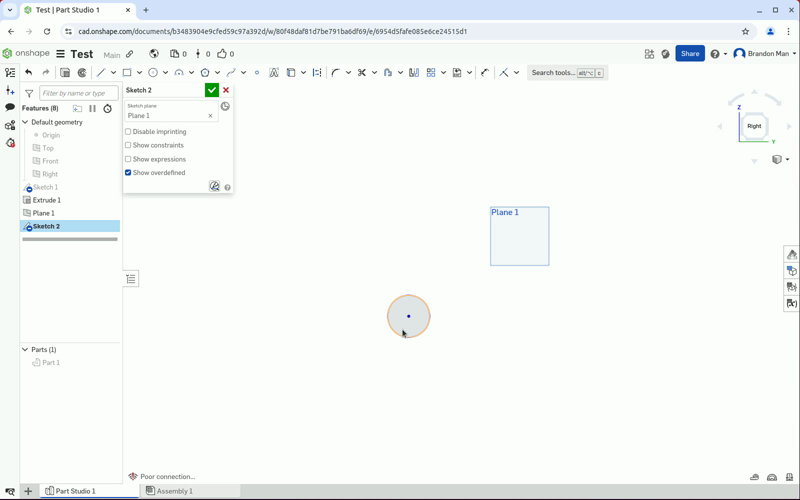
scroll(6)
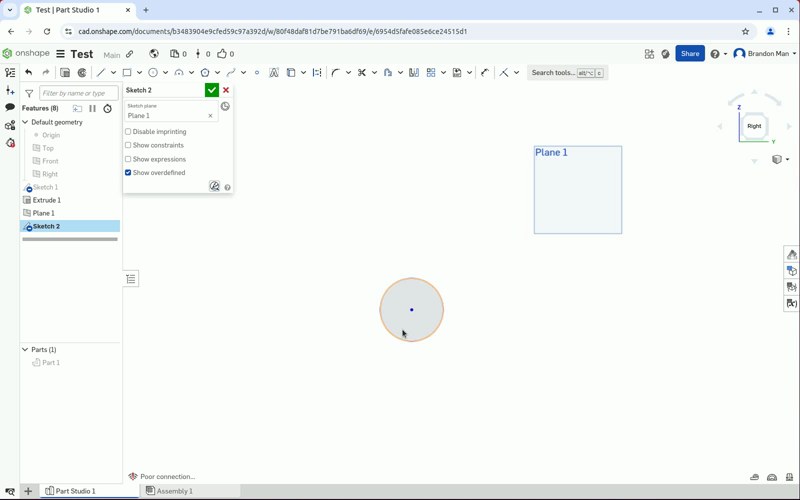
scroll(6)
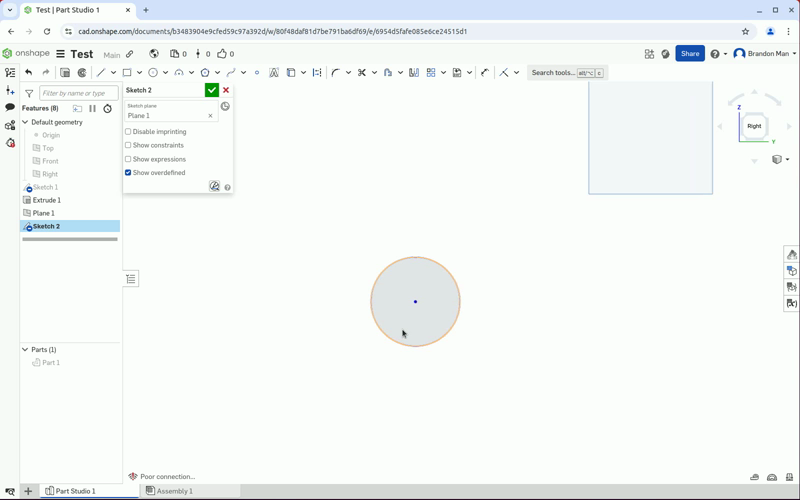
scroll(6)
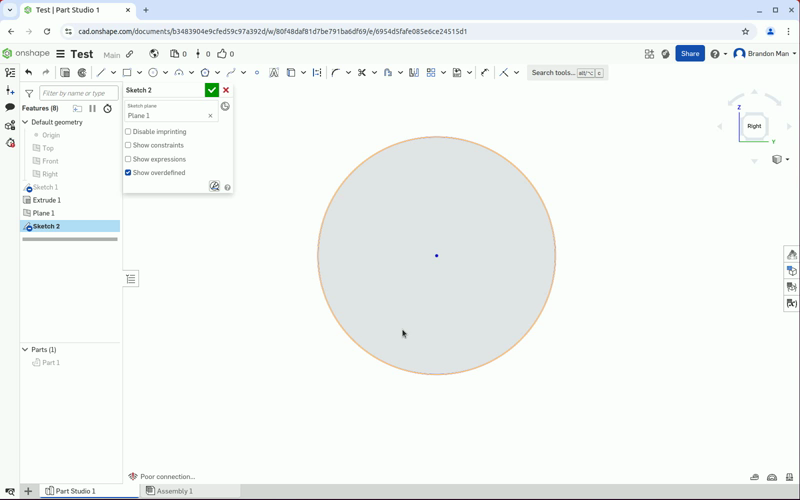
click(402, 329)
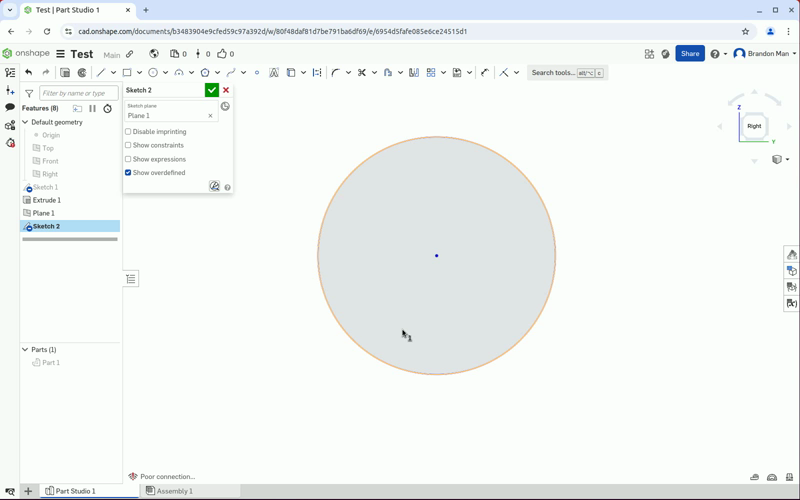
scroll(-6)
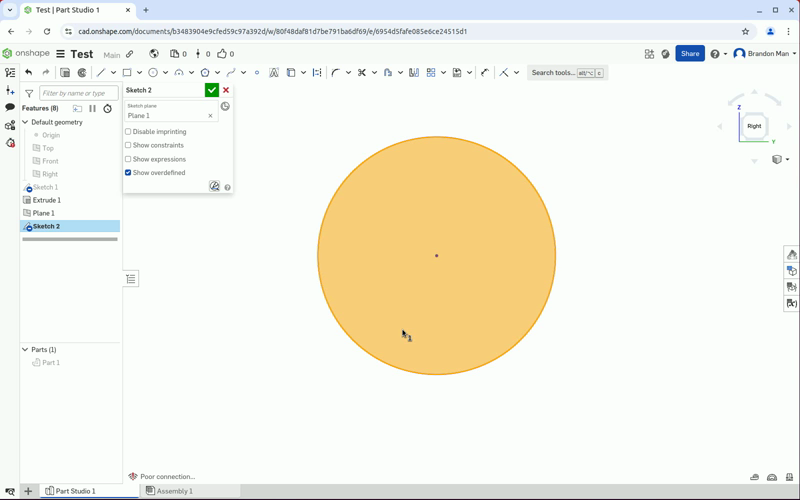
scroll(-6)
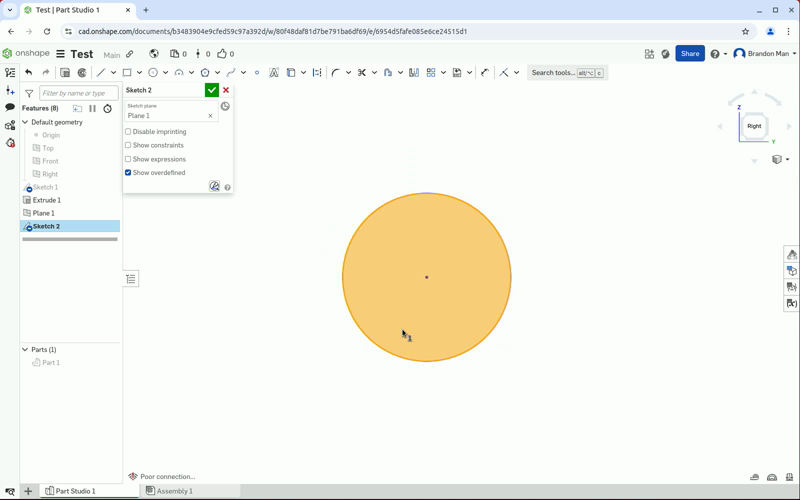
scroll(-6)
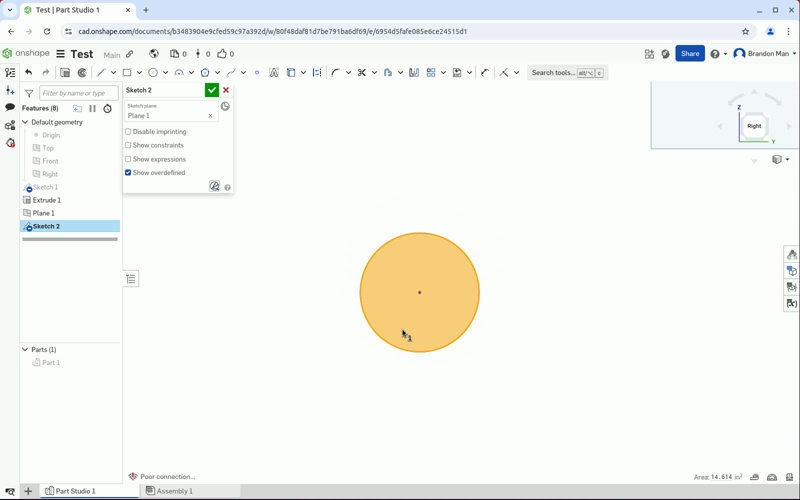
scroll(-6)
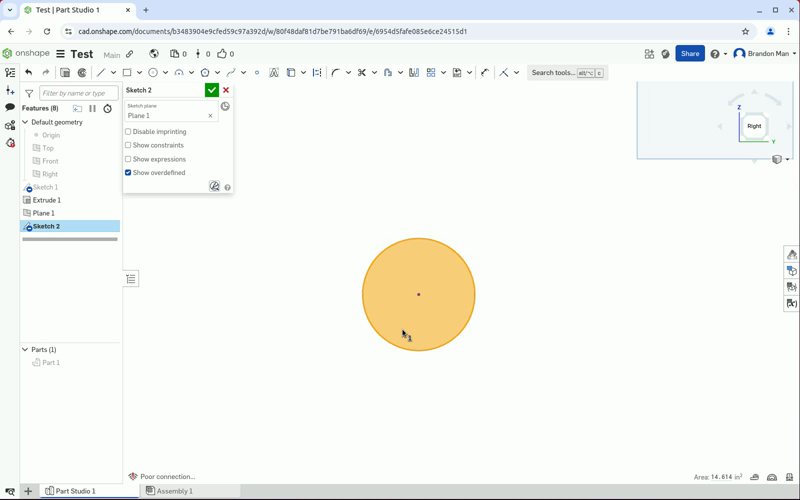
scroll(-6)
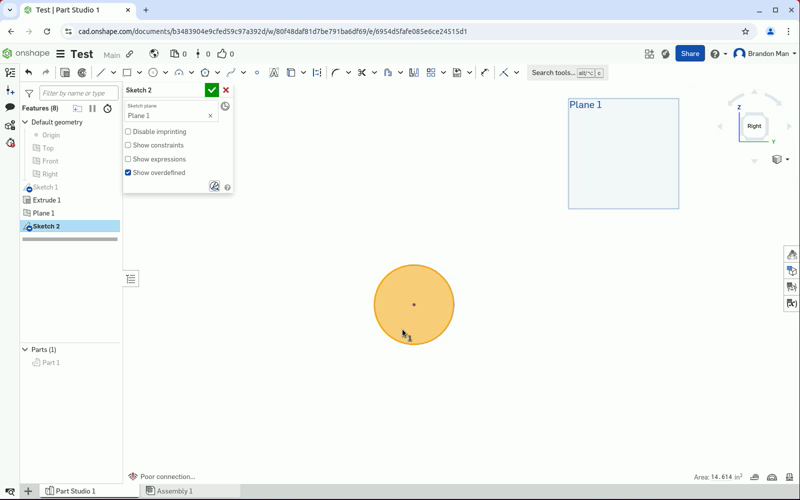
scroll(-6)
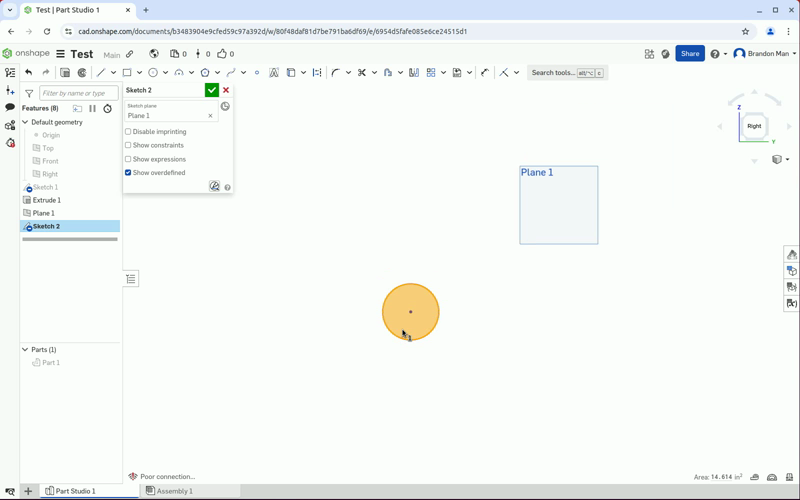
scroll(-6)
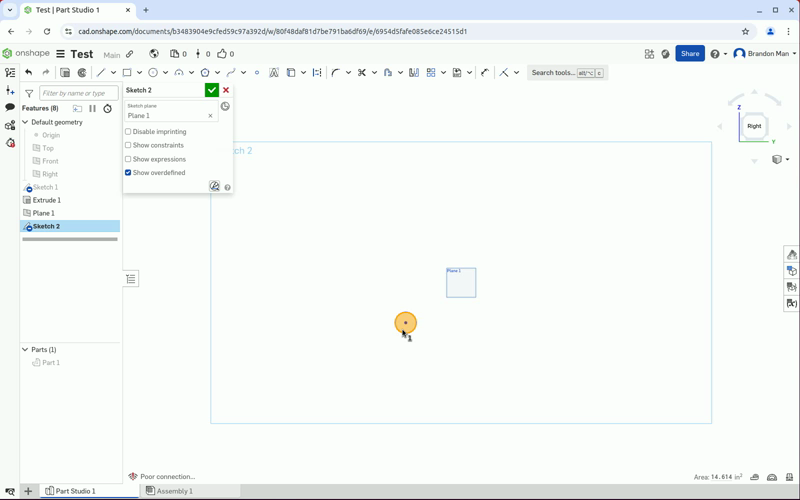
mouse_move(73, 352)
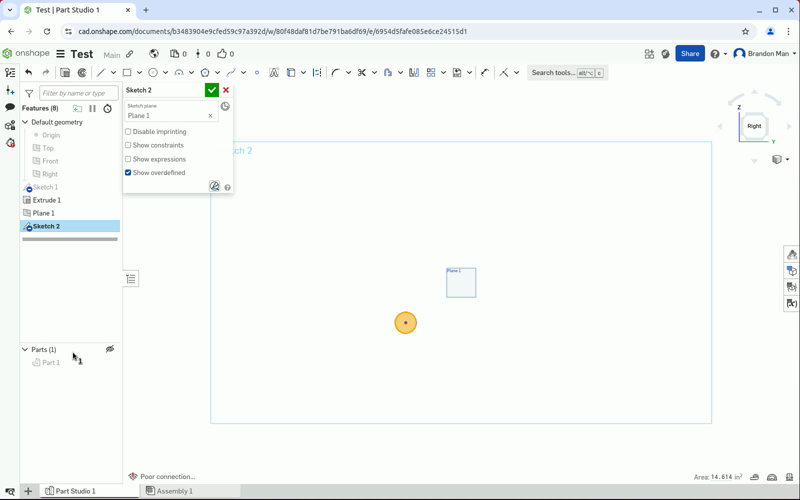
key(shift+y)
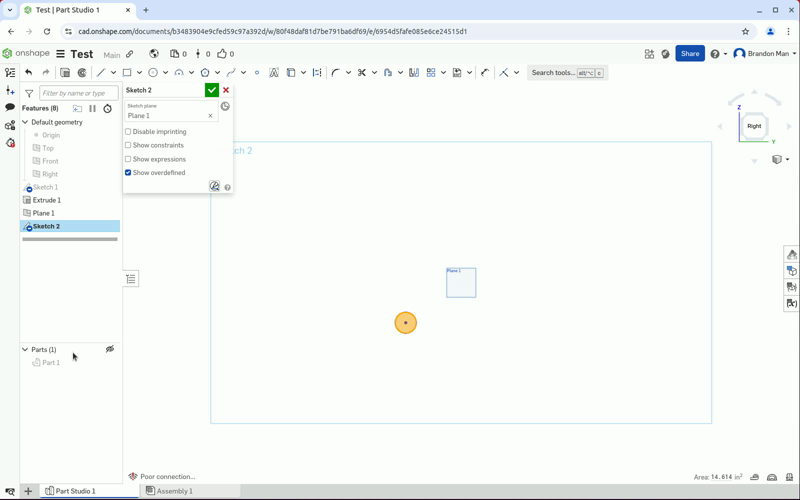
key(shift+e)
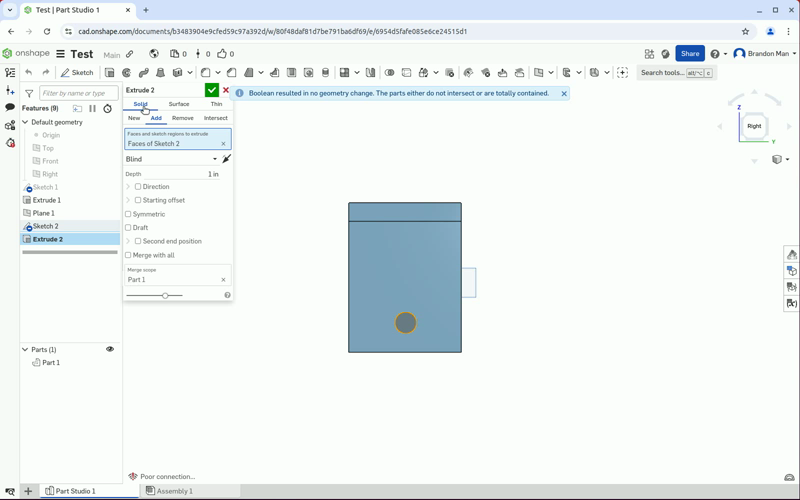
mouse_move(143, 106)
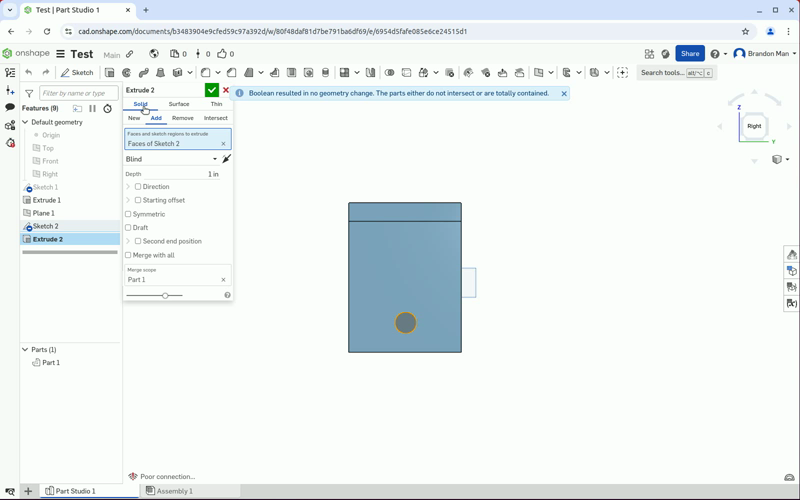
click(143, 106)
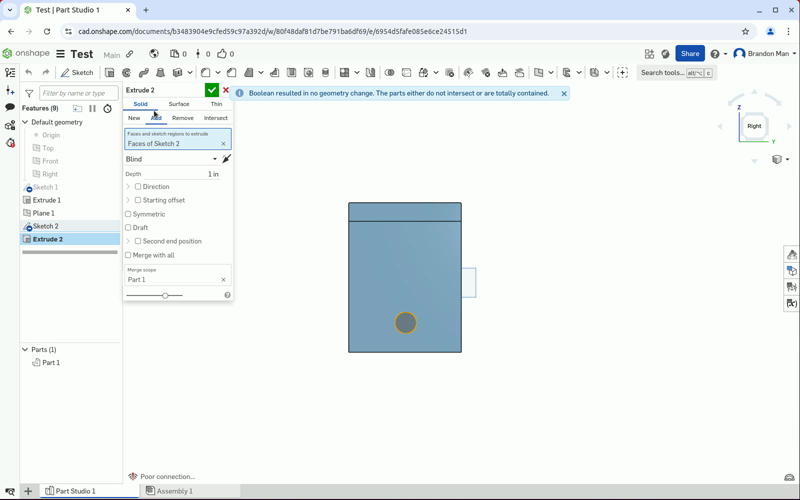
mouse_move(186, 120)
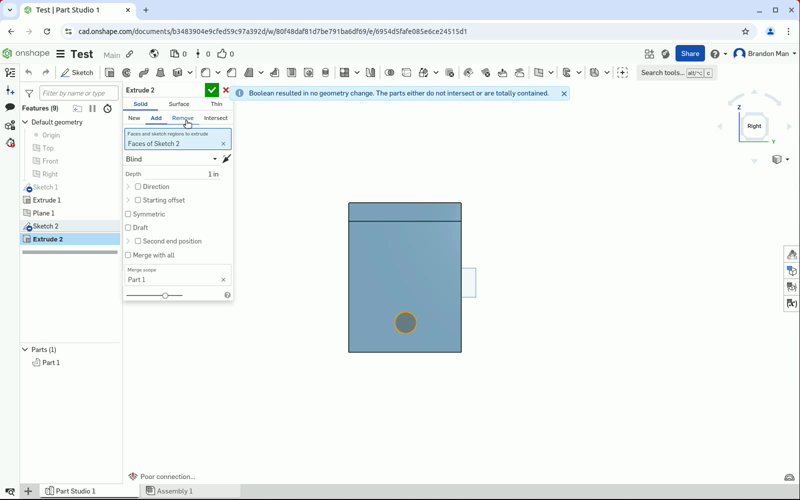
click(186, 120)
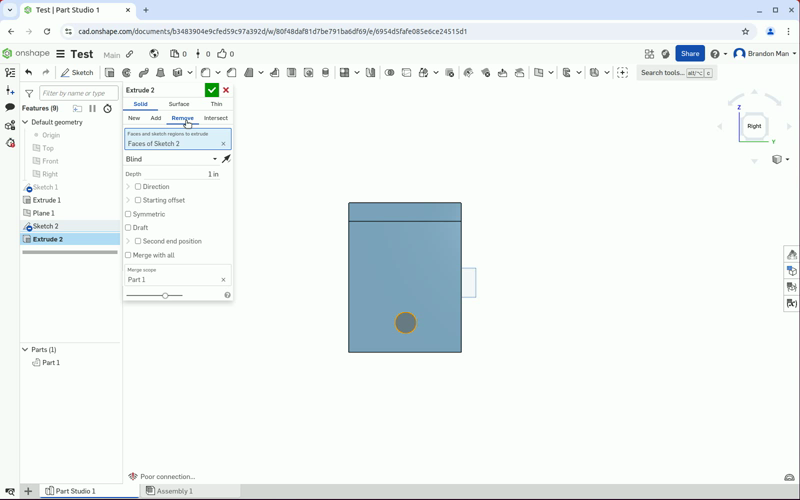
key(tab, 4)
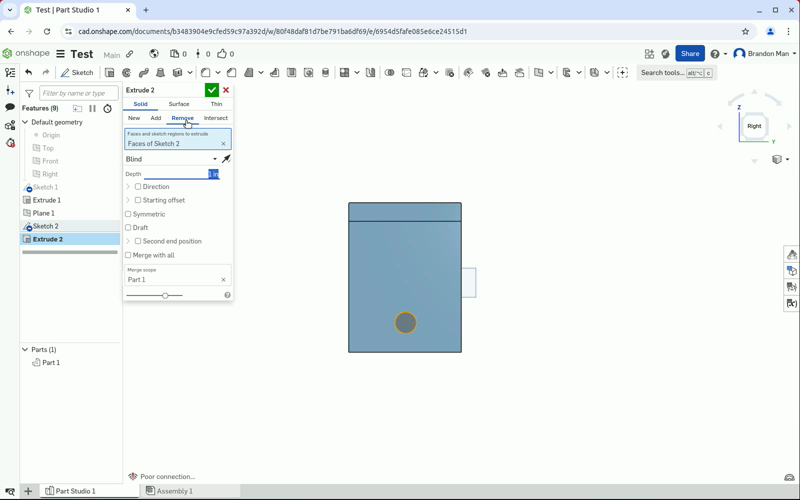
text(10.11)
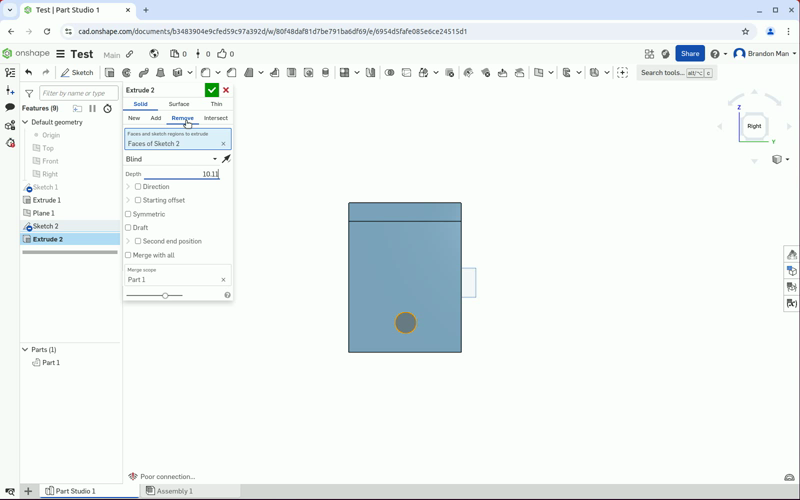
key(tab, 6)
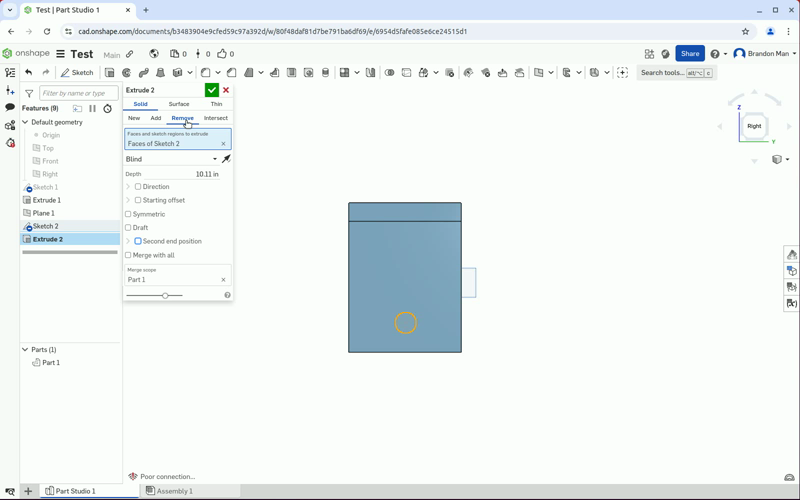
key(space)
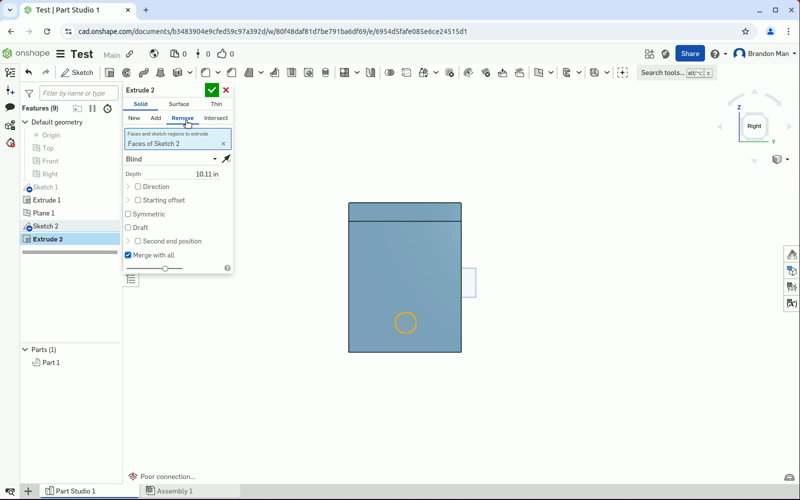
key(enter)
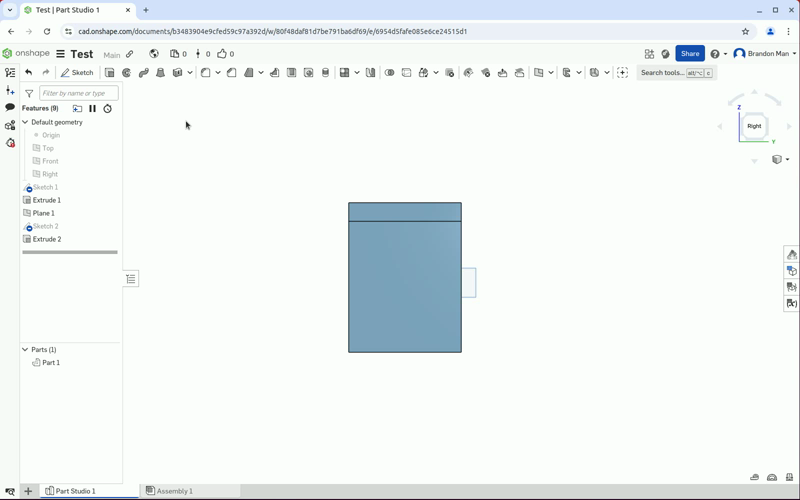
key(shift+h)
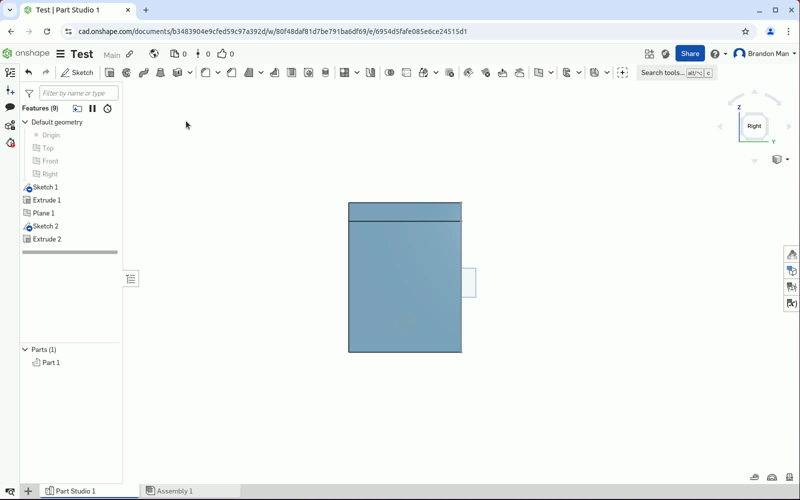
key(shift+h)
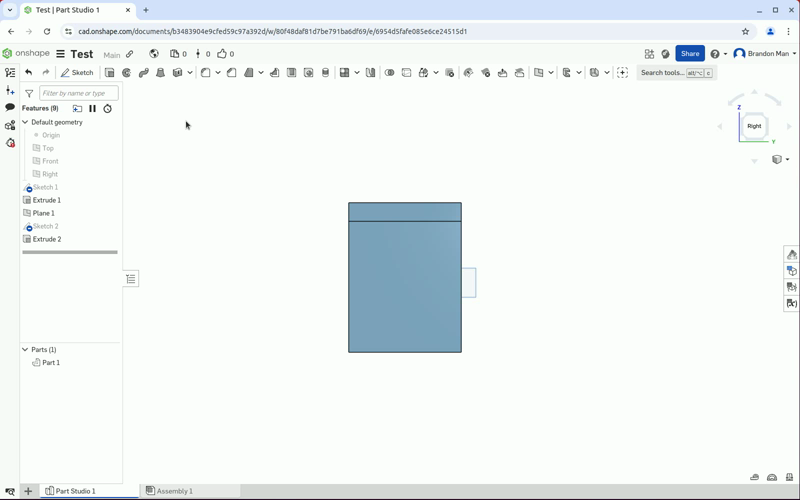
mouse_move(73, 189)
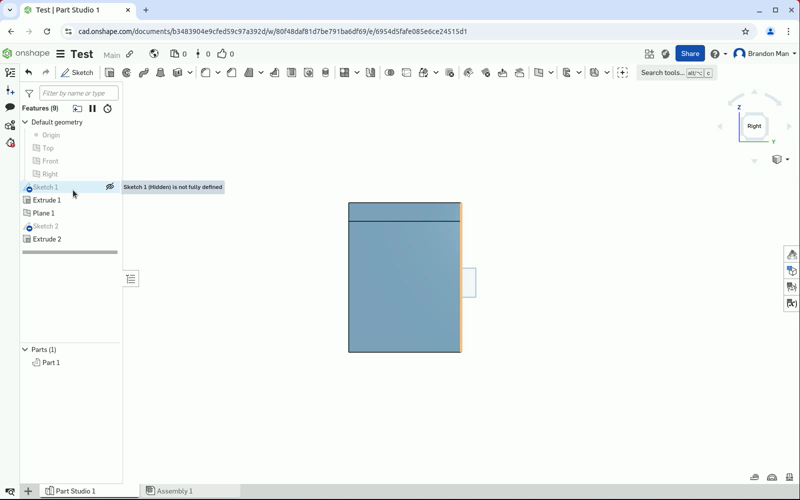
click(73, 189)
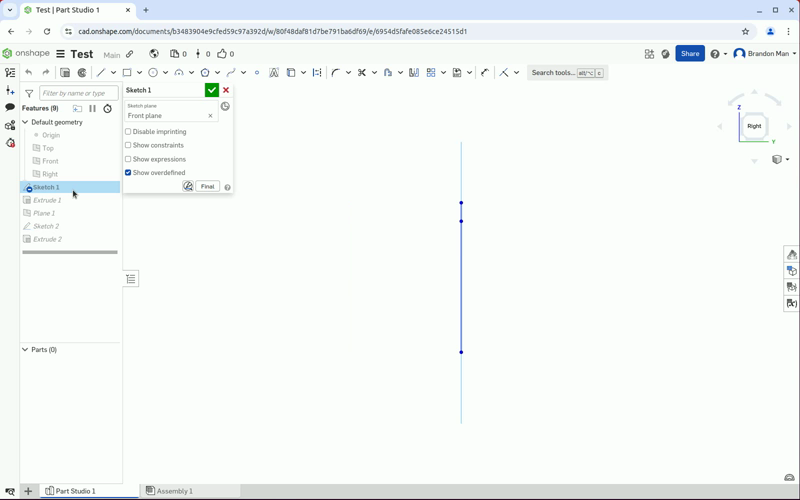
mouse_move(229, 92)
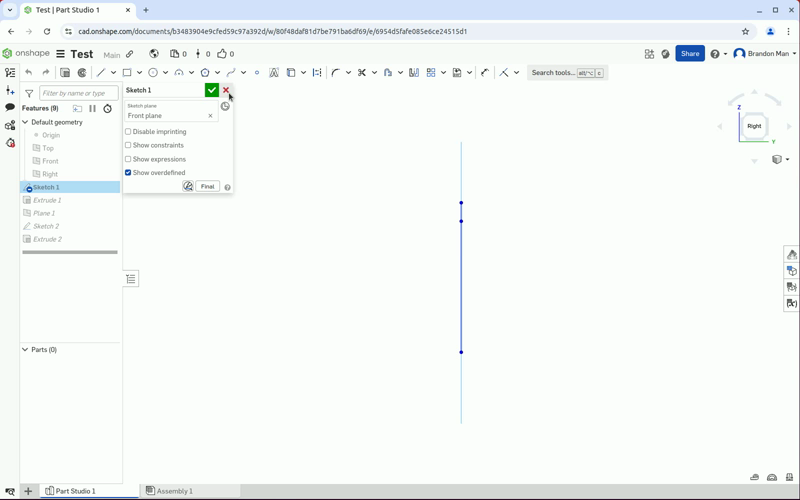
click(229, 92)
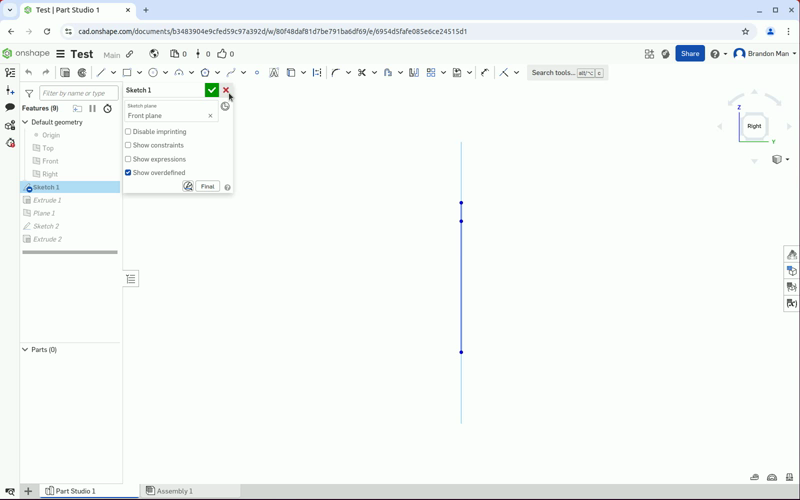
key(shift+s)
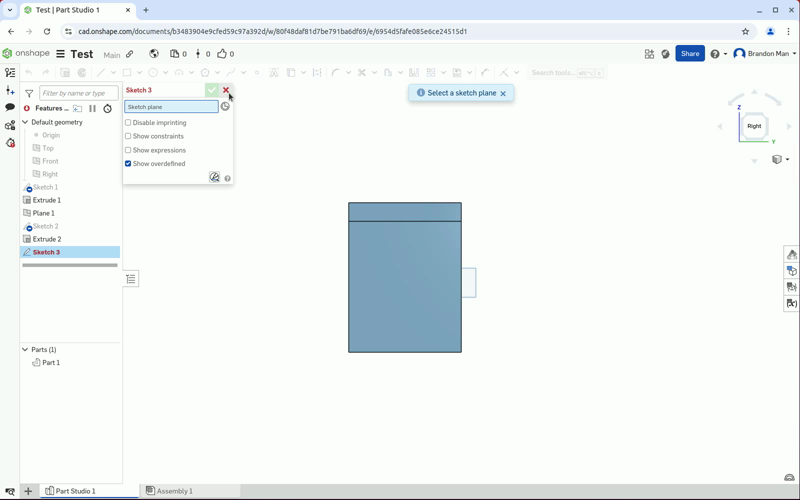
mouse_move(73, 215)
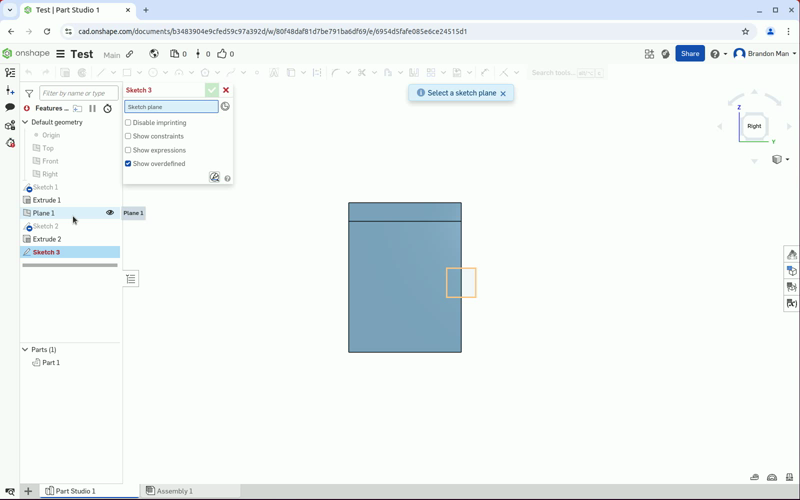
click(73, 215)
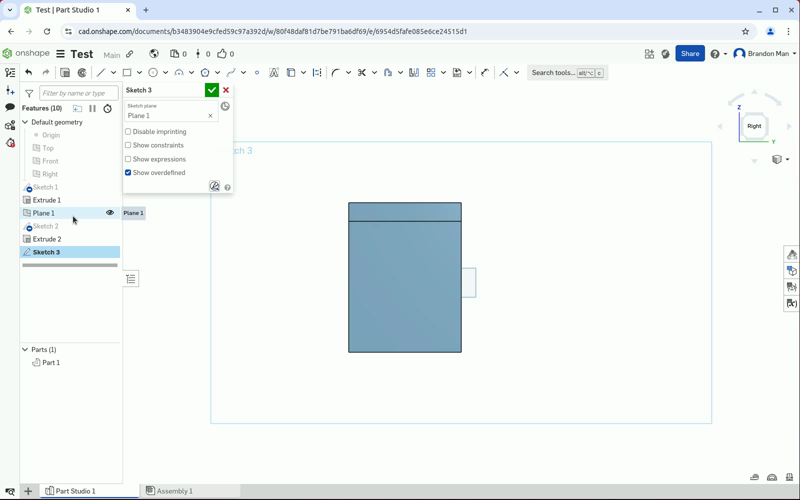
mouse_move(73, 352)
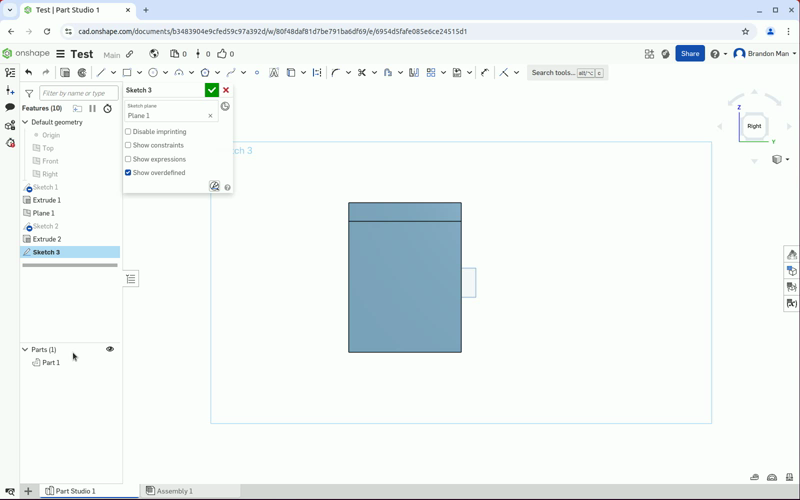
key(y)
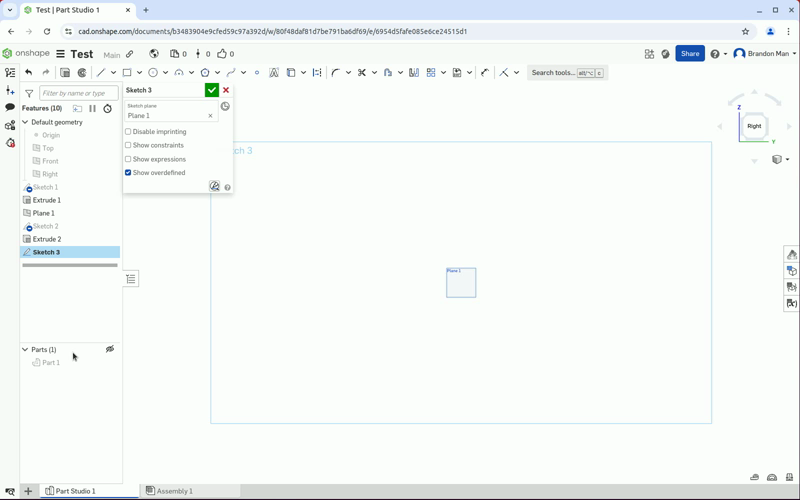
key(c)
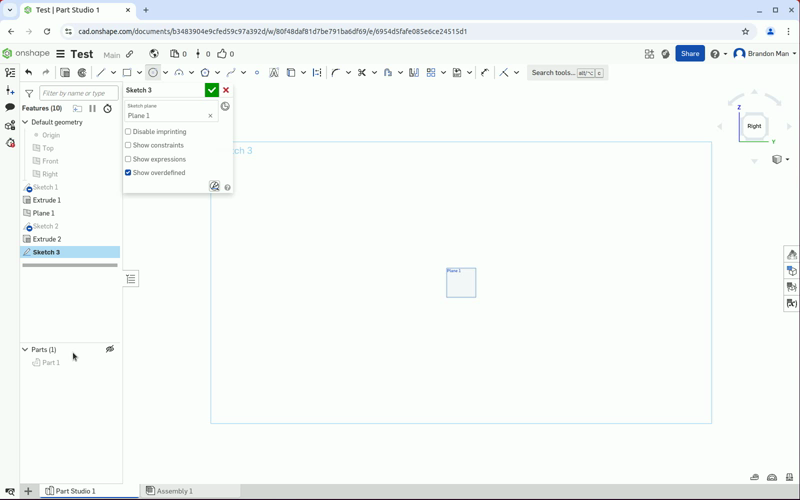
key_down(shift)
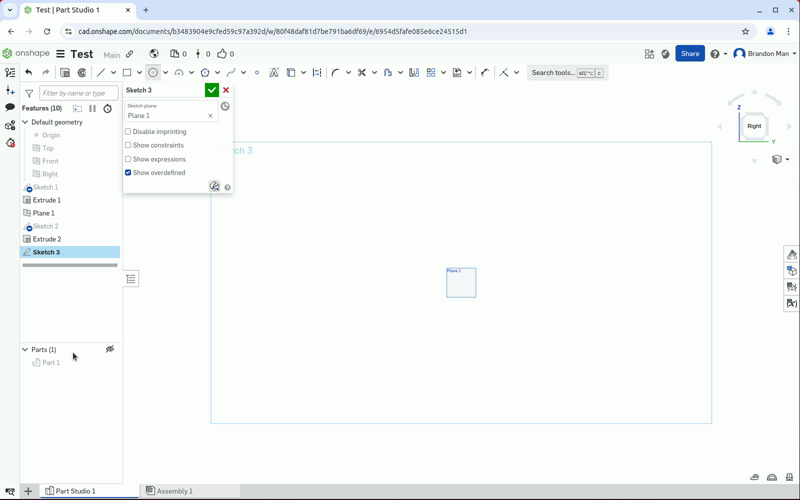
mouse_move(405, 262)
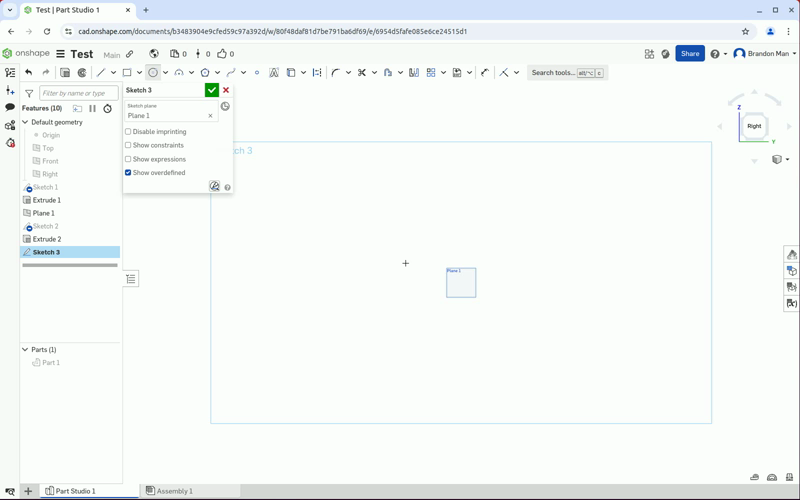
click(405, 262)
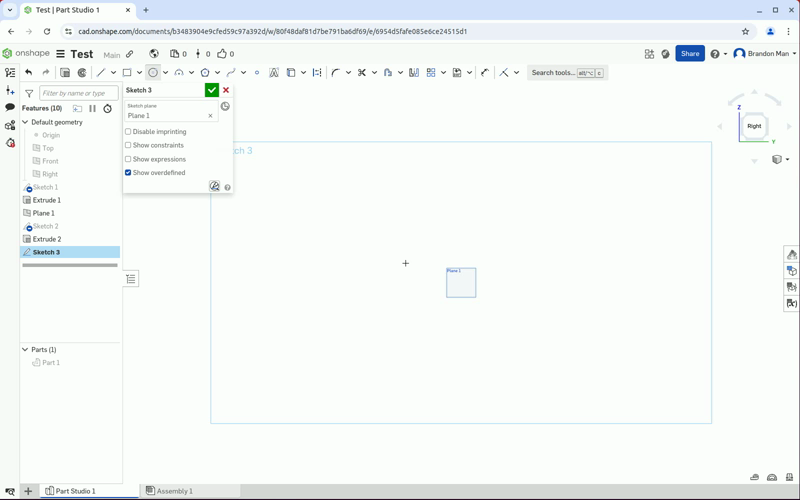
key_up(shift)
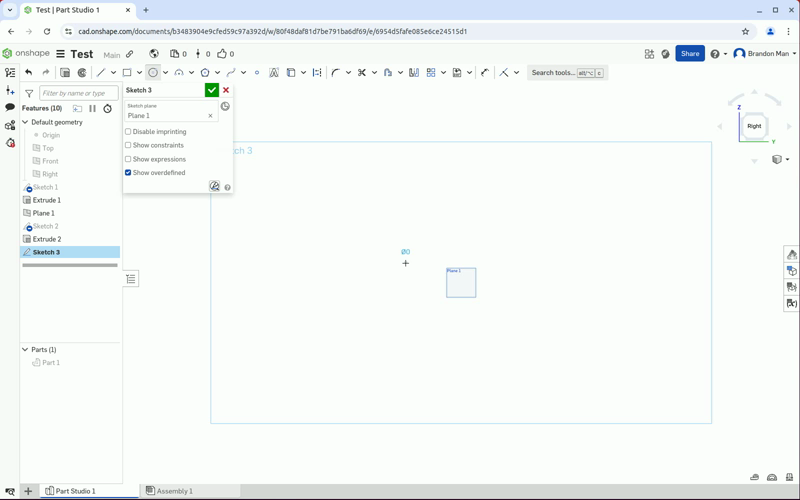
mouse_move(416, 262)
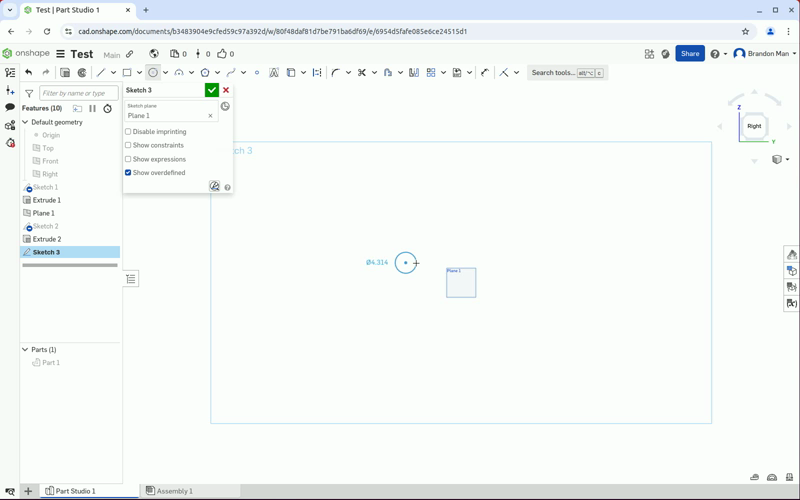
click(416, 262)
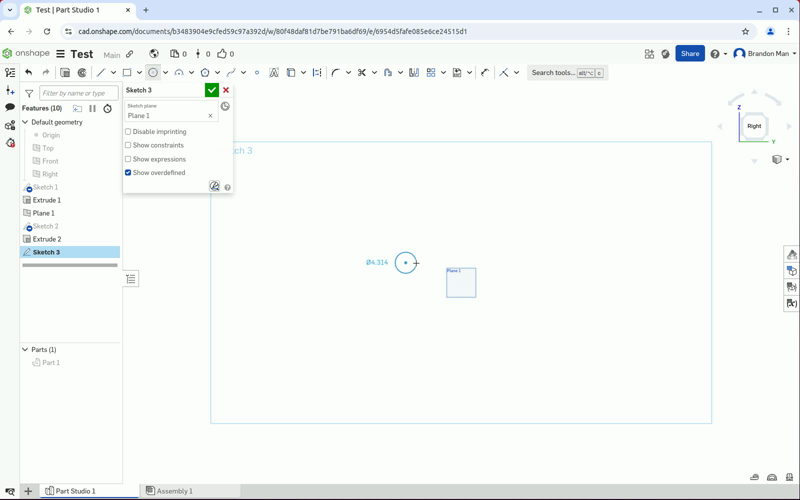
key(esc)
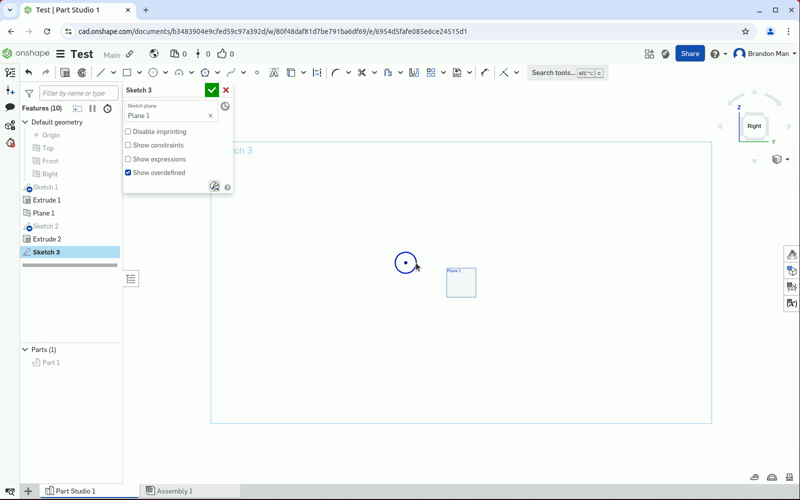
mouse_move(405, 260)
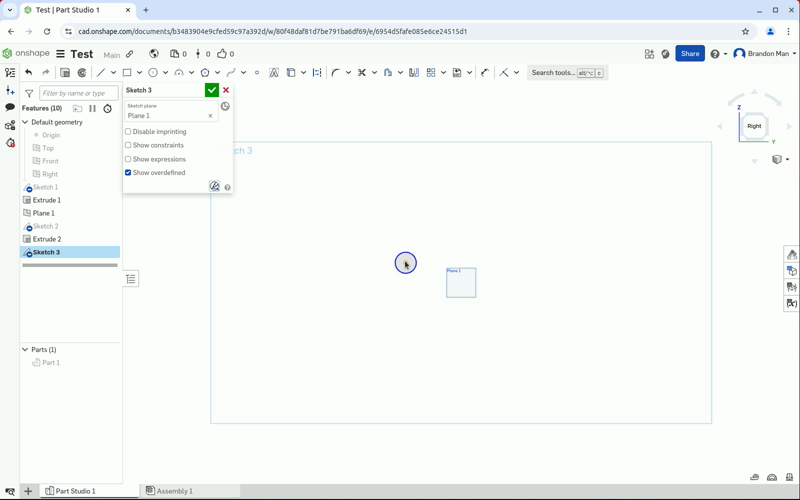
scroll(6)
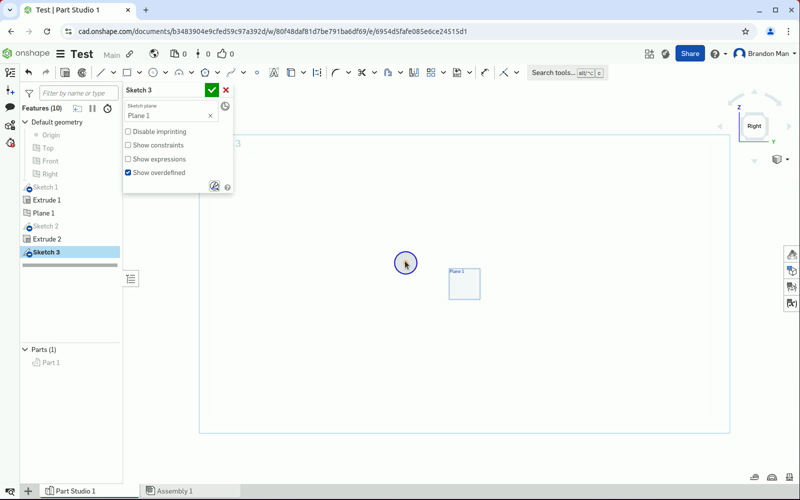
scroll(6)
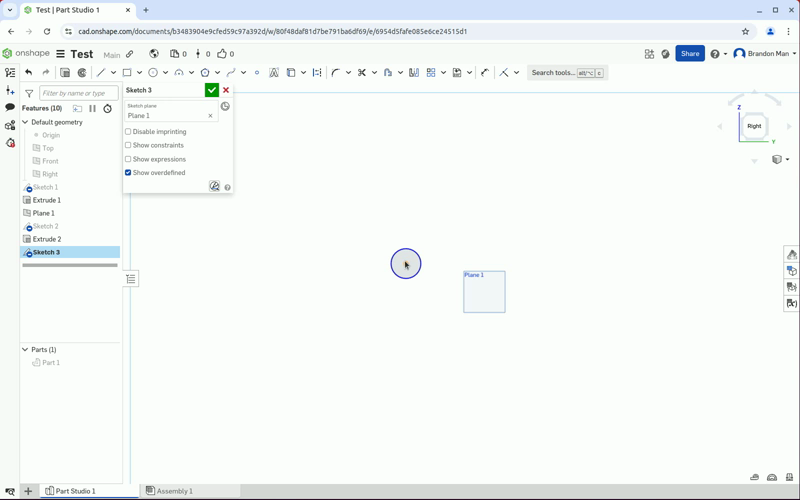
scroll(6)
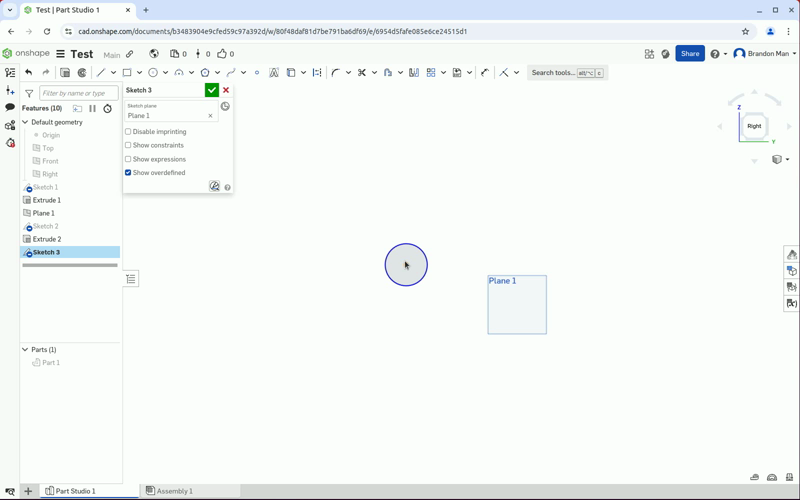
scroll(6)
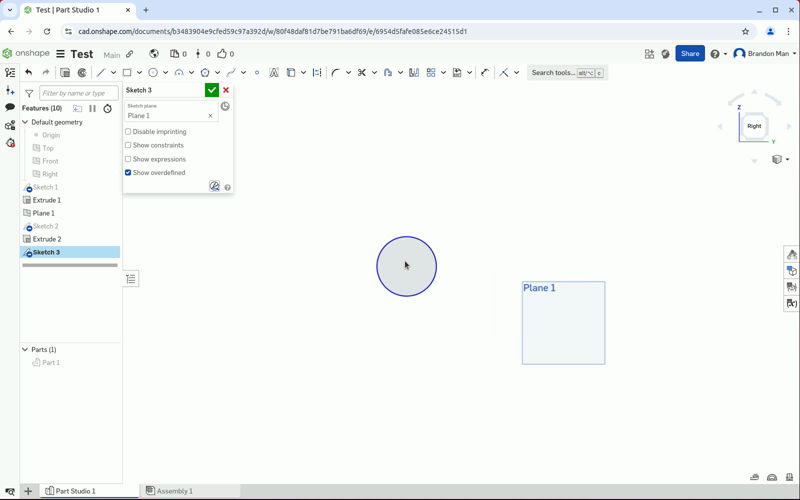
scroll(6)
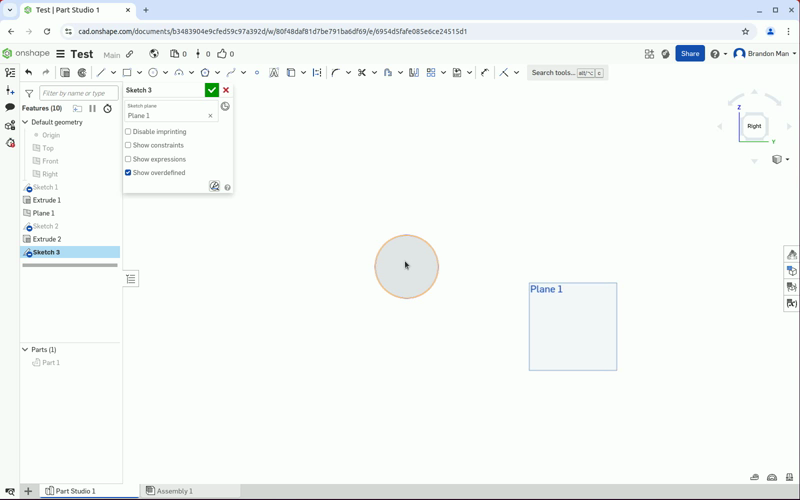
scroll(6)
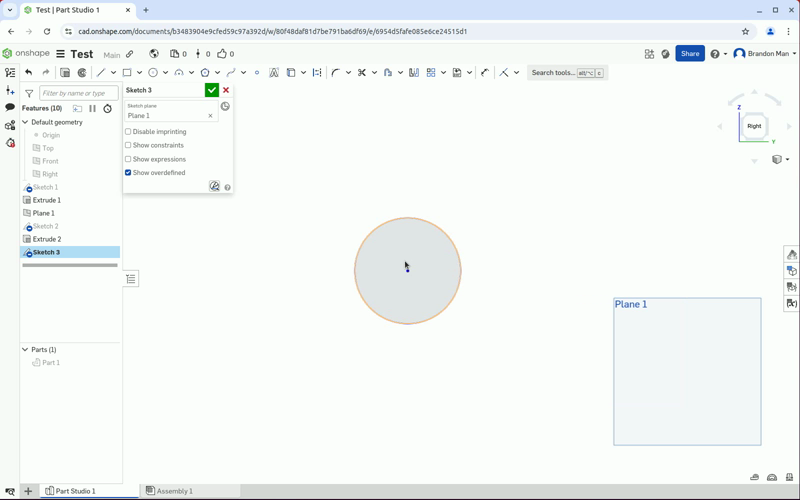
scroll(6)
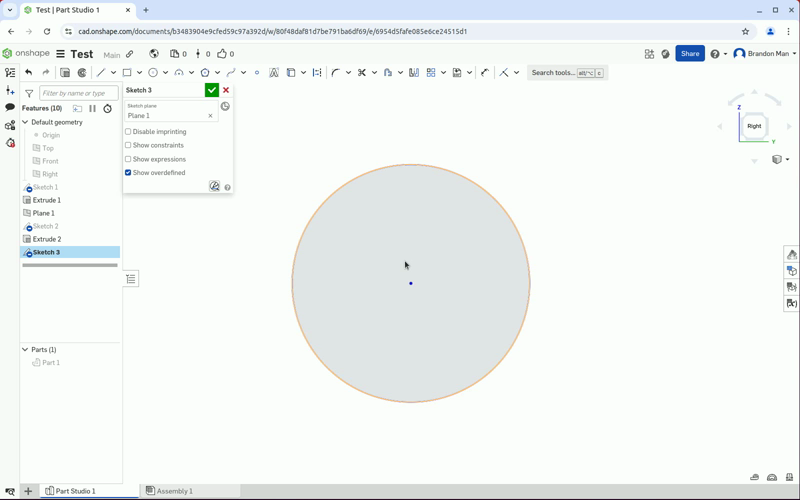
click(405, 260)
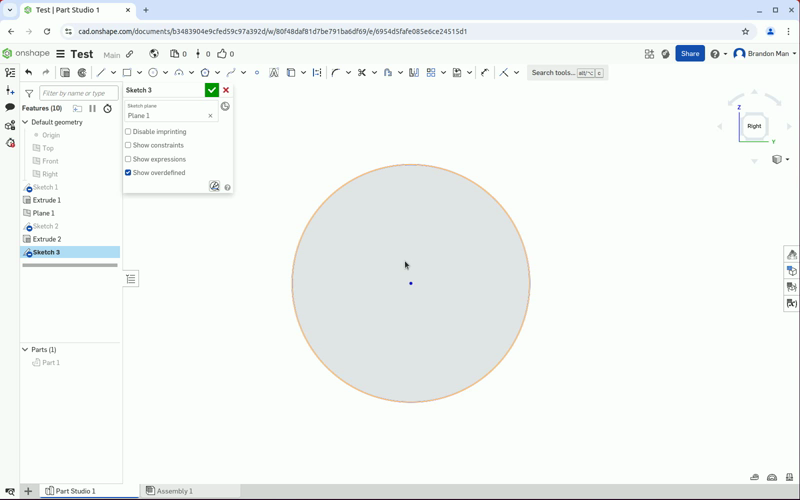
scroll(-6)
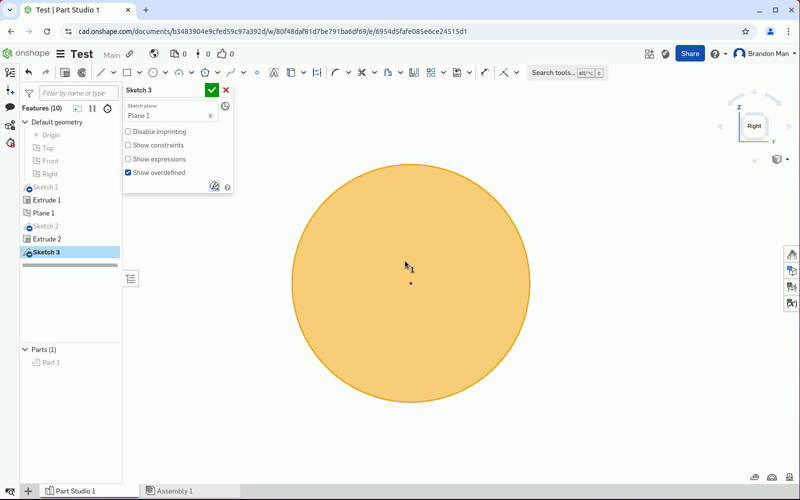
scroll(-6)
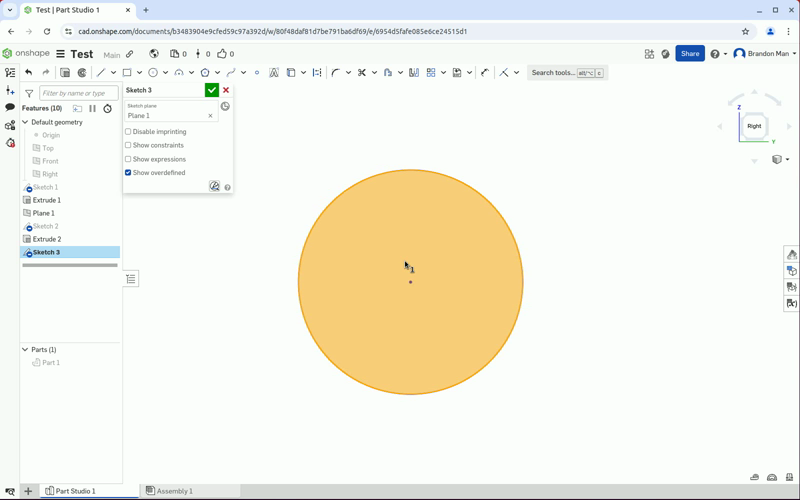
scroll(-6)
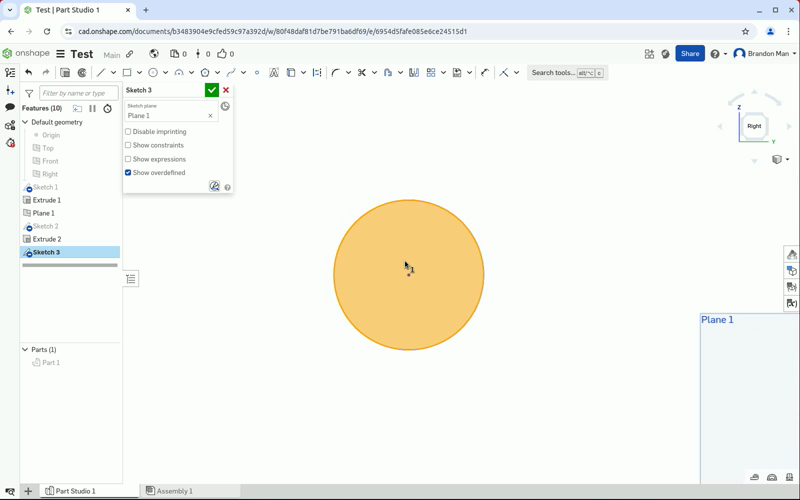
scroll(-6)
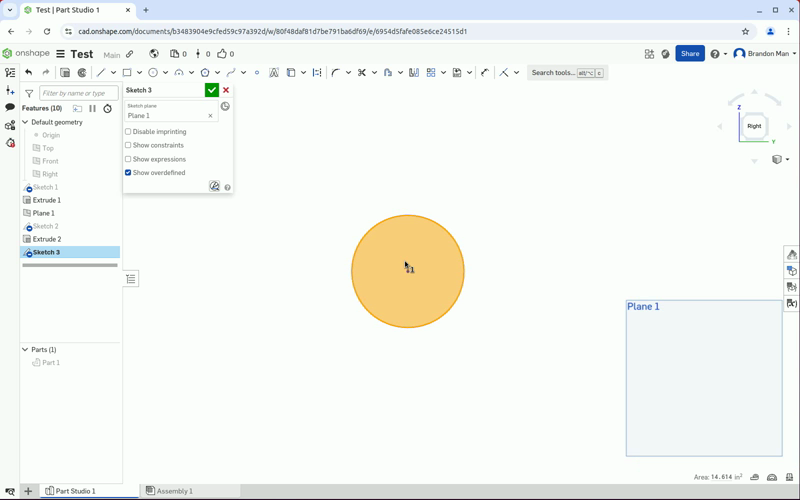
scroll(-6)
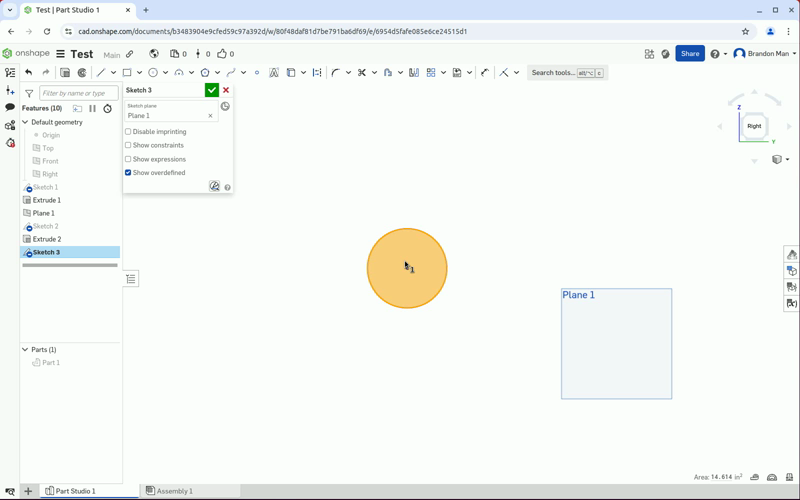
scroll(-6)
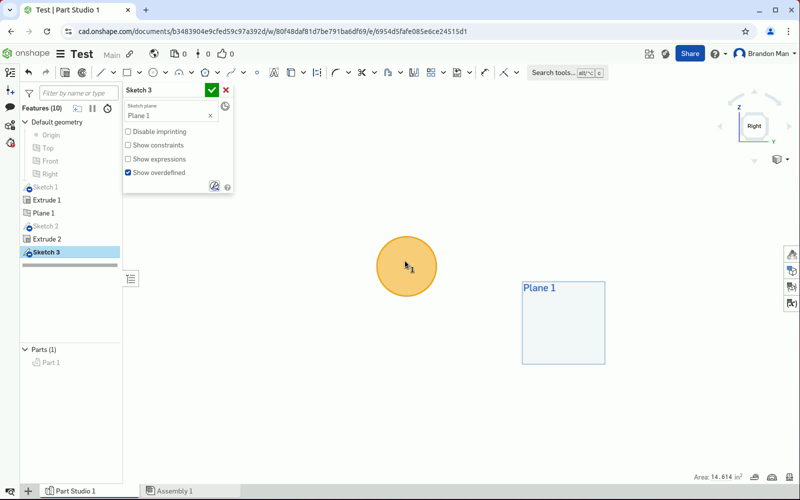
scroll(-6)
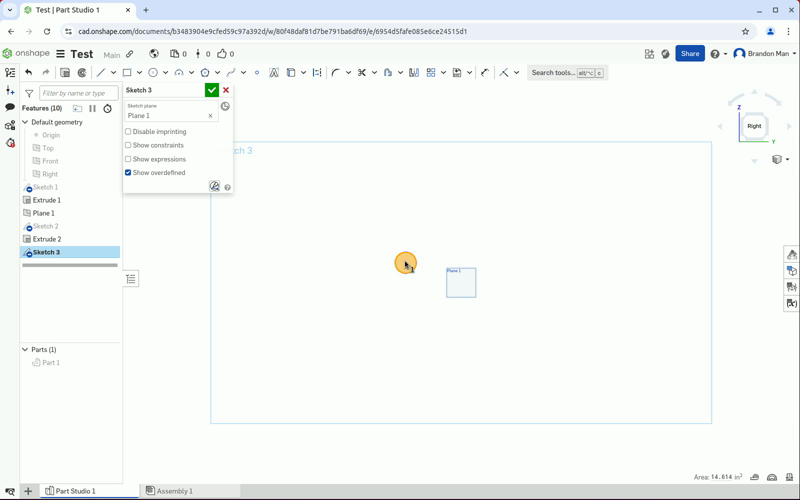
mouse_move(73, 352)
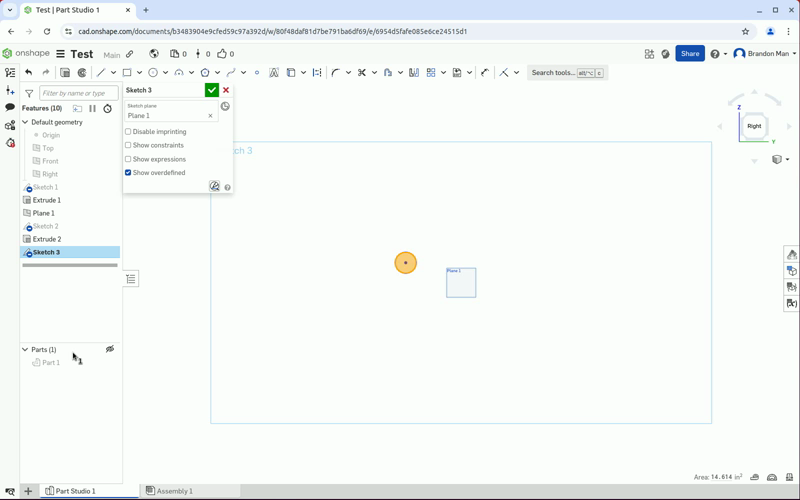
key(shift+y)
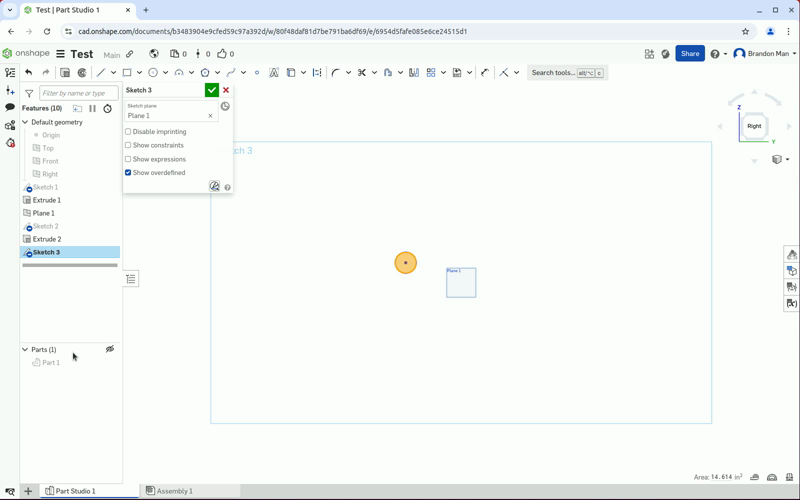
key(shift+e)
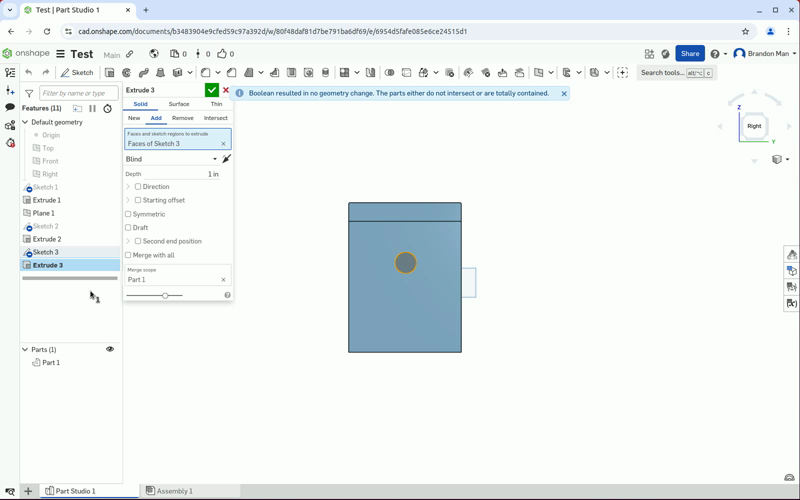
mouse_move(143, 106)
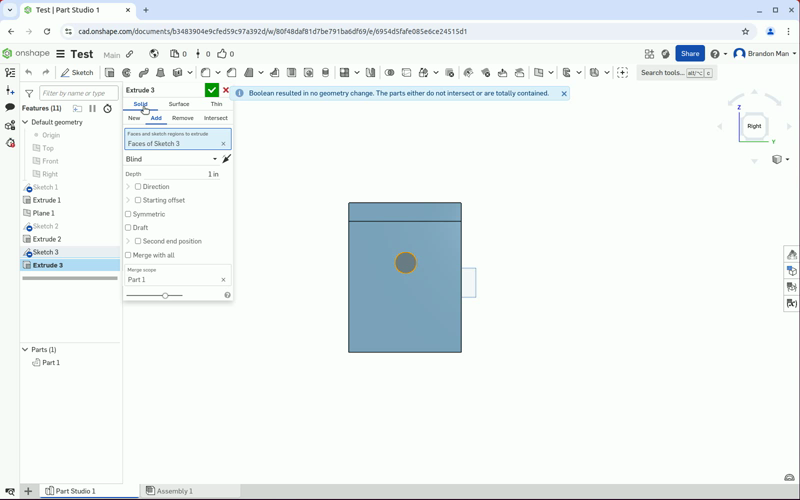
click(143, 106)
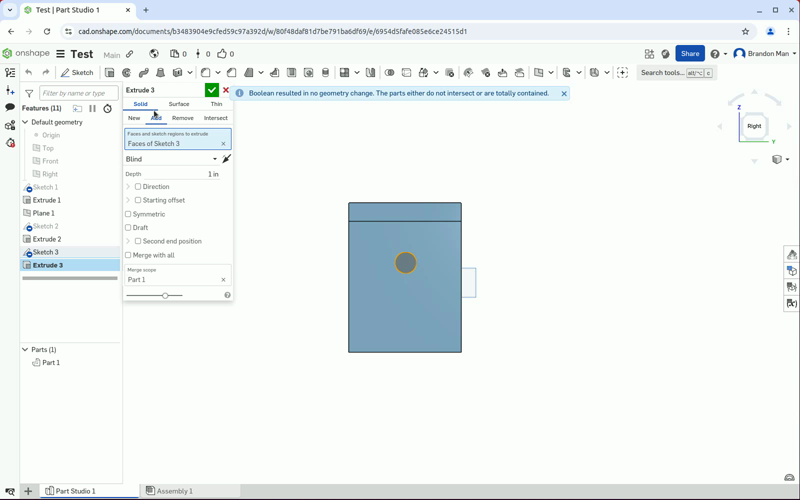
mouse_move(186, 120)
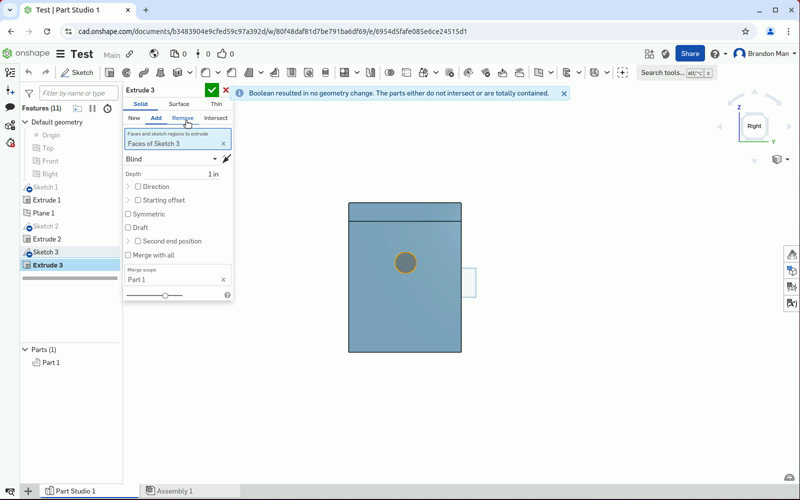
click(186, 120)
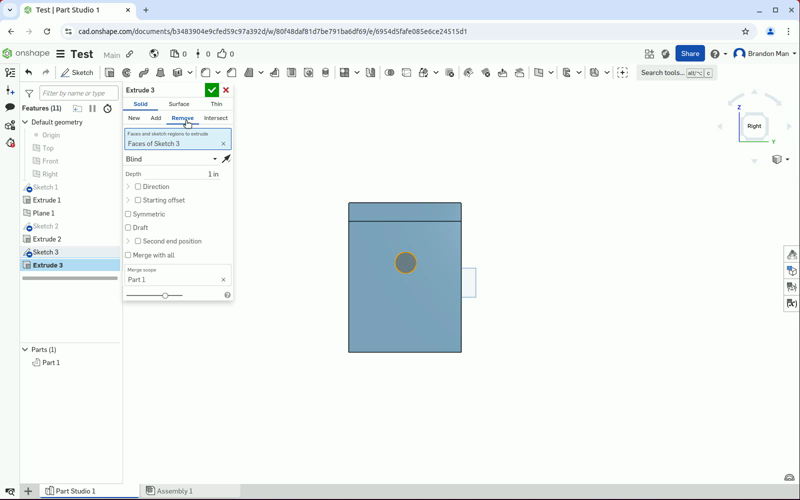
key(tab, 4)
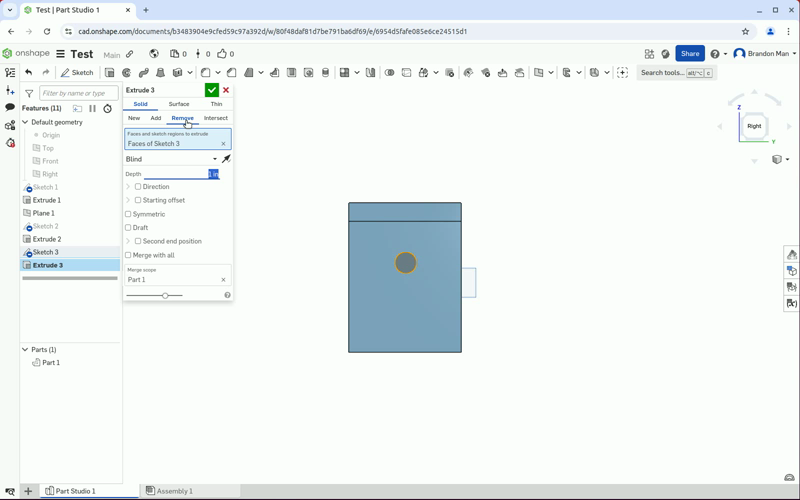
text(10.11)
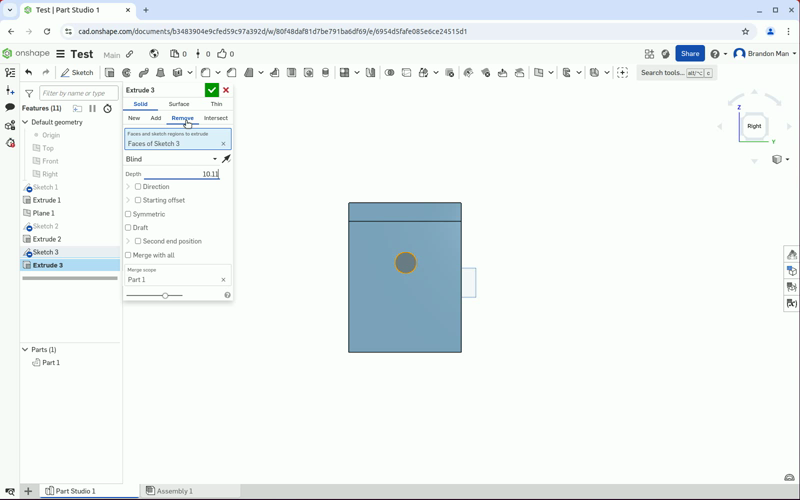
key(tab, 6)
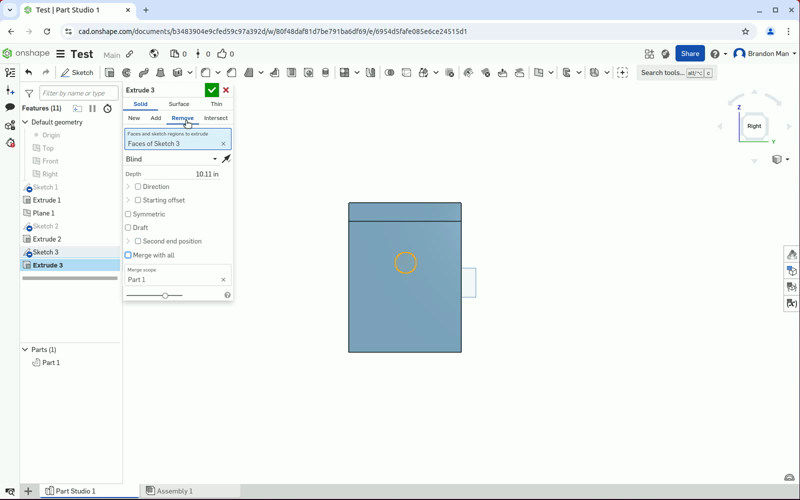
key(space)
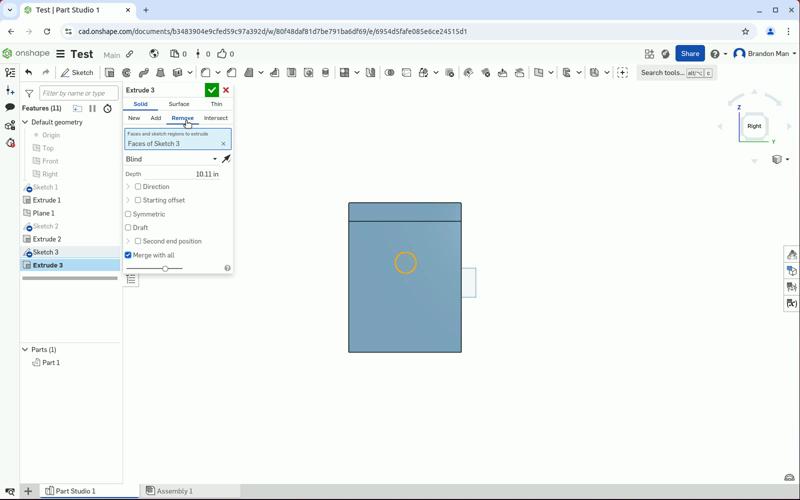
key(enter)
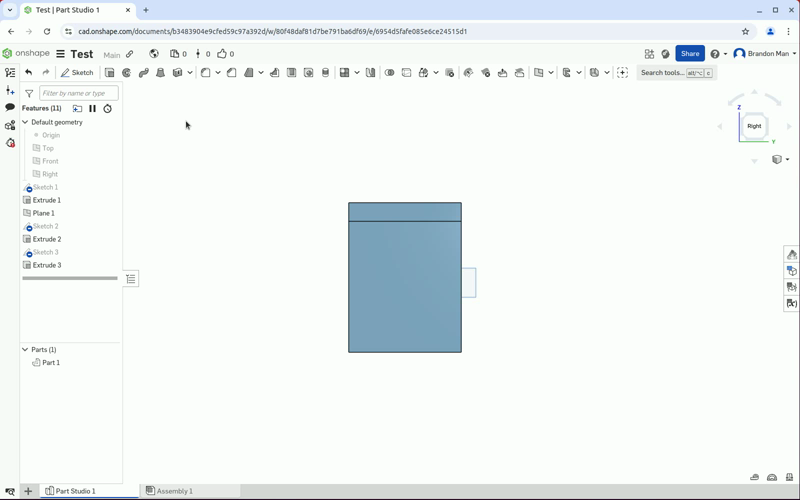
key(shift+h)
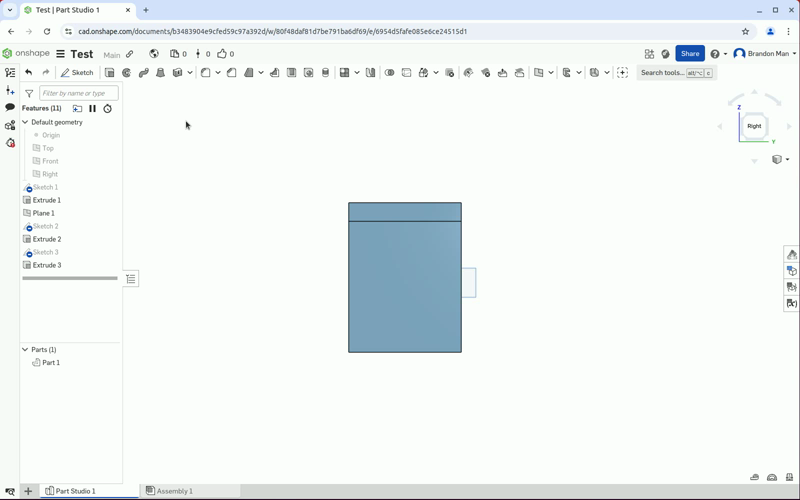
key(shift+h)
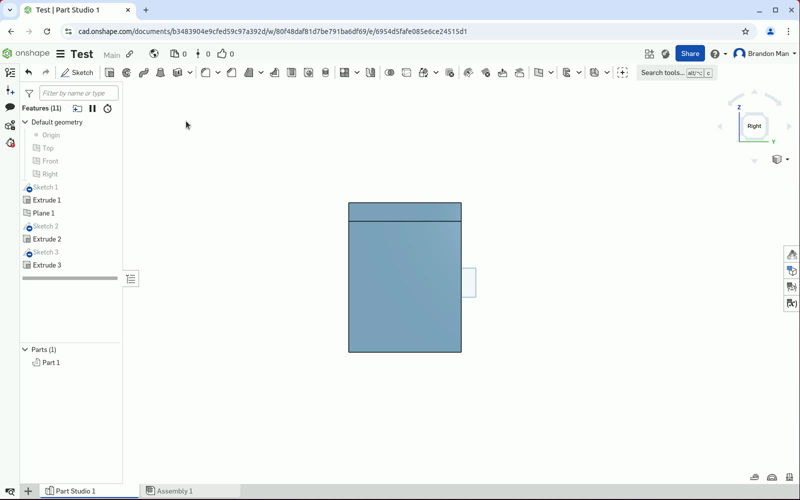
mouse_move(73, 189)
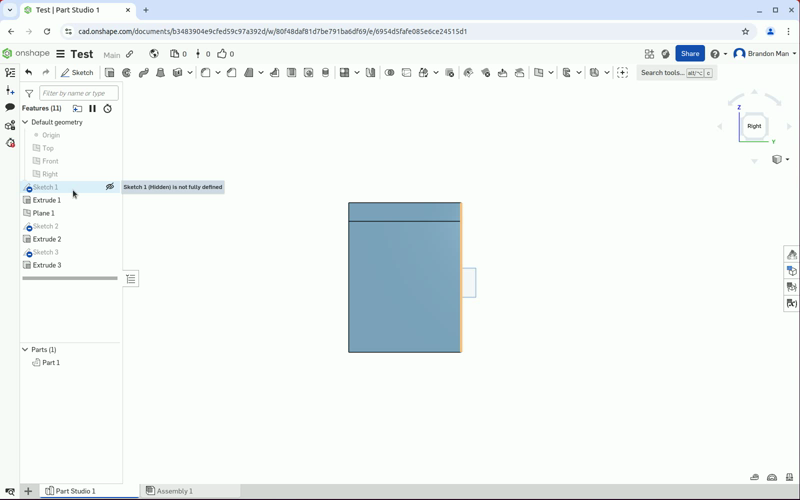
click(73, 189)
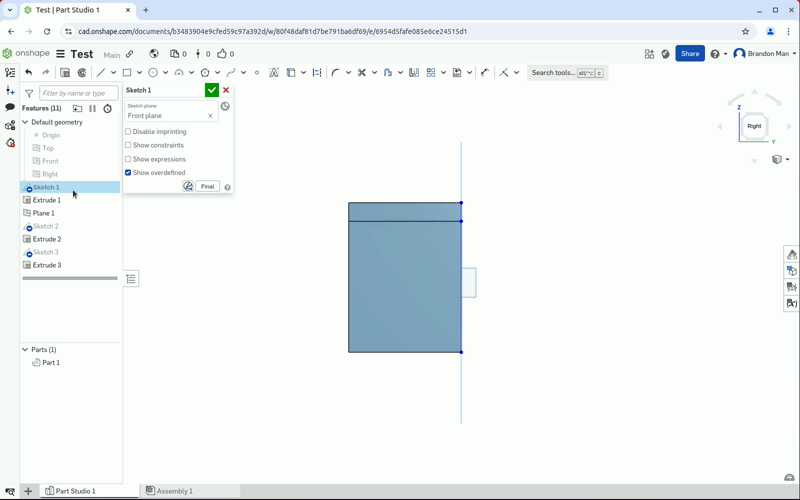
mouse_move(229, 92)
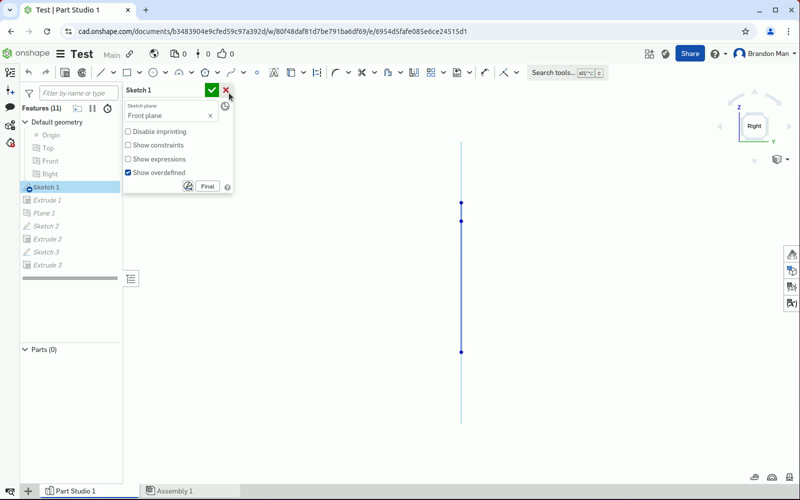
click(229, 92)
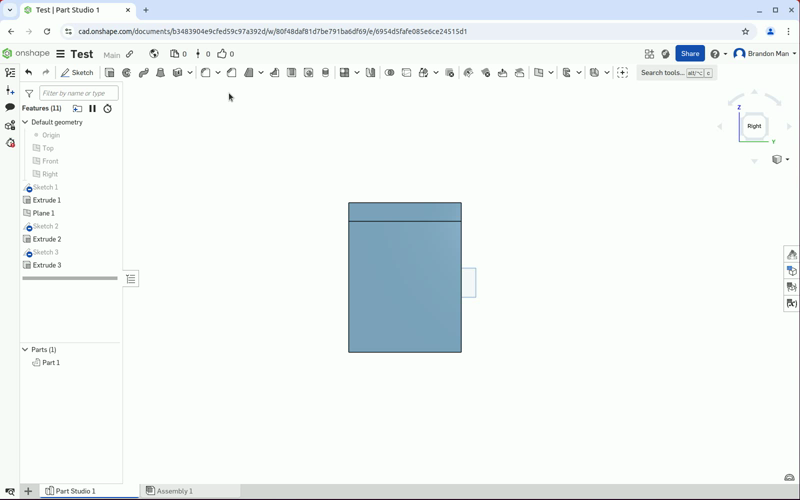
mouse_move(73, 352)
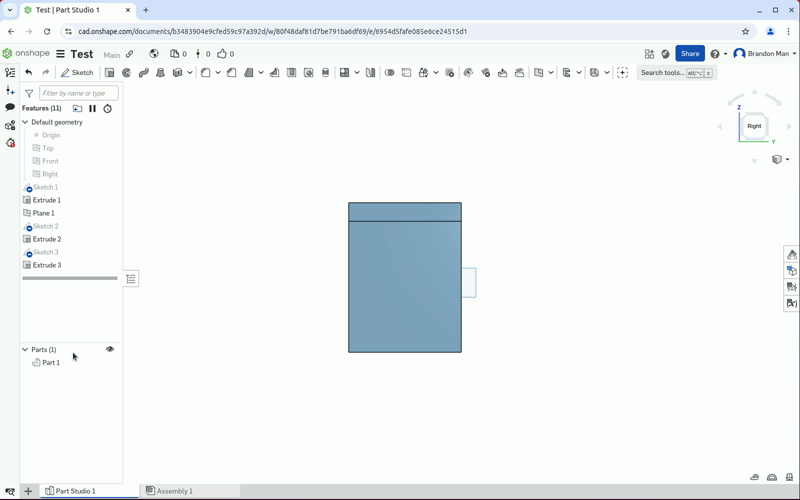
key(y)
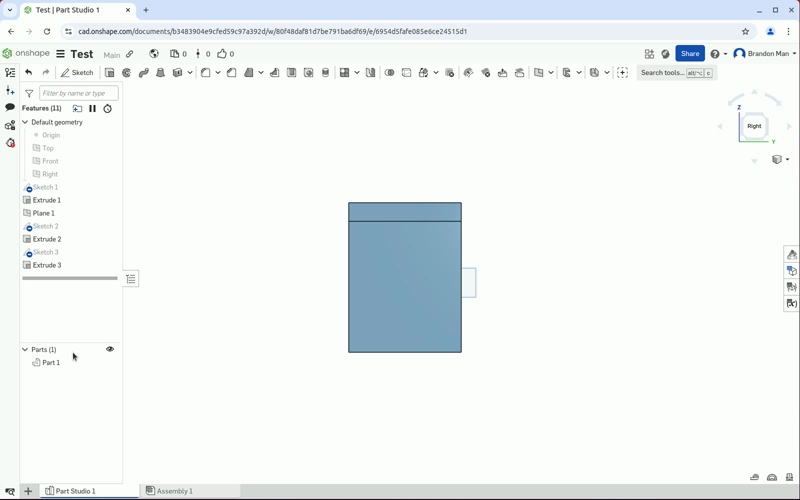
key(shift+p)
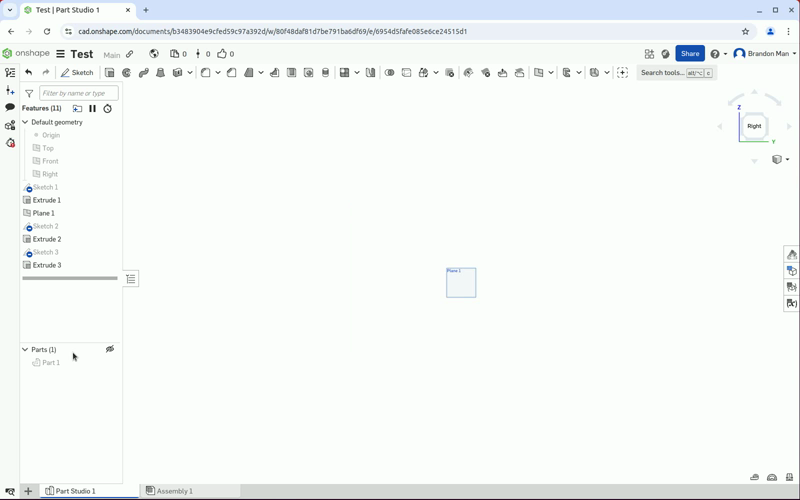
key(space)
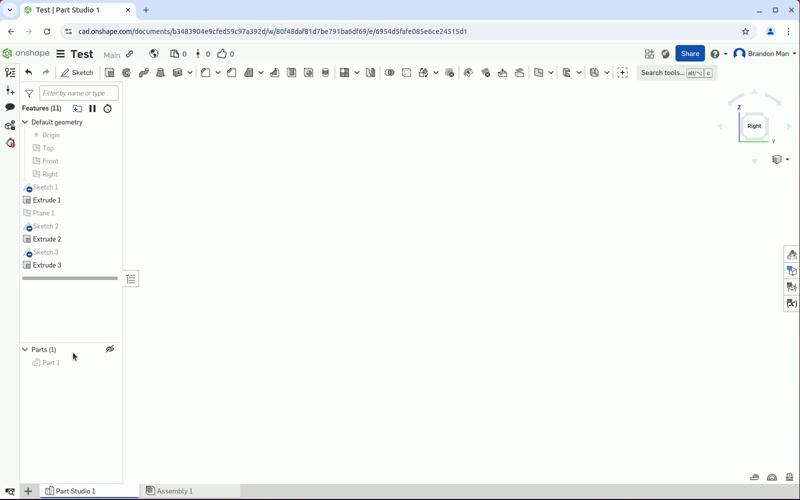
key_down(shift)
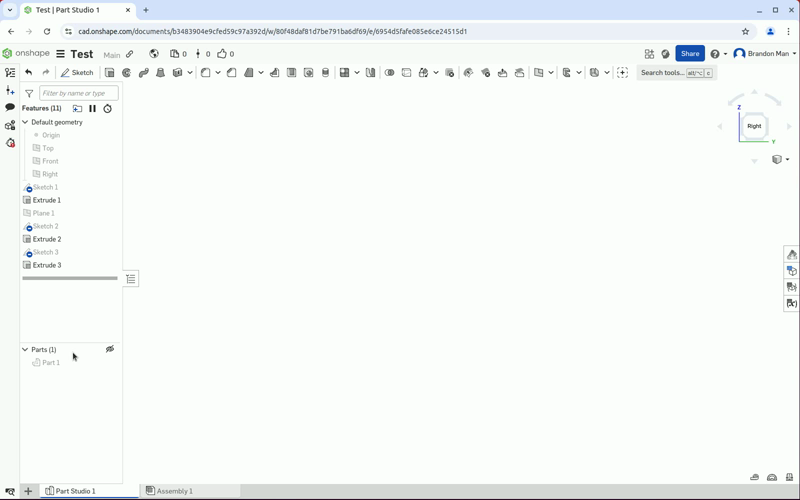
key(right)
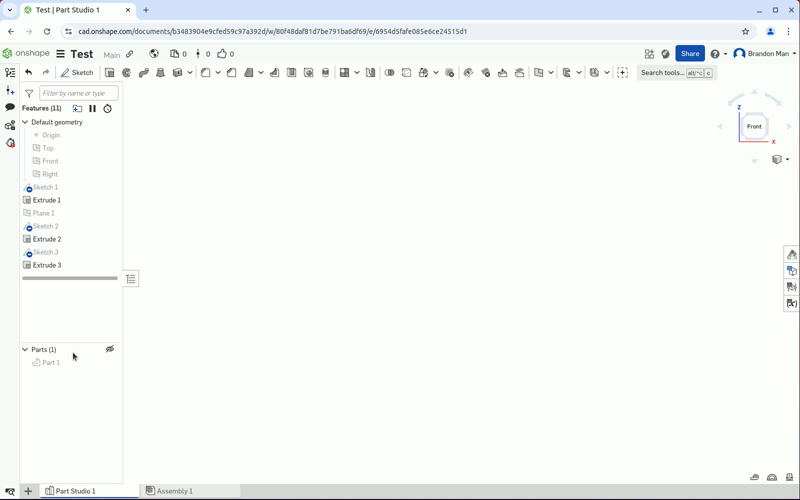
key_up(shift)
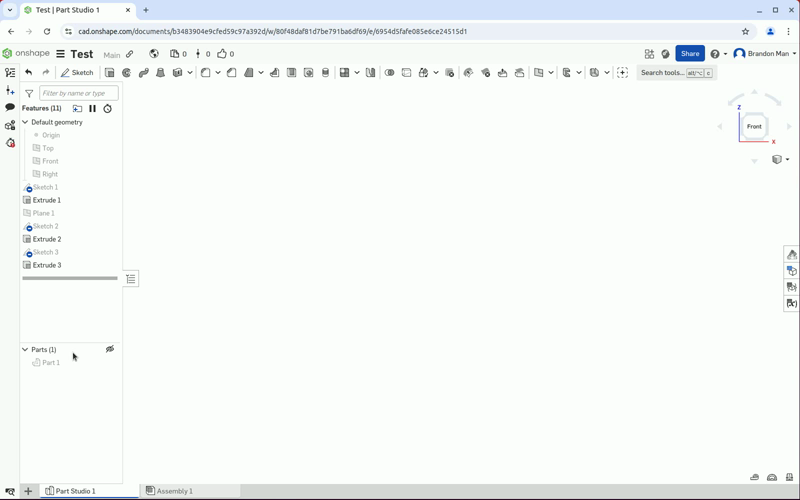
key(space)
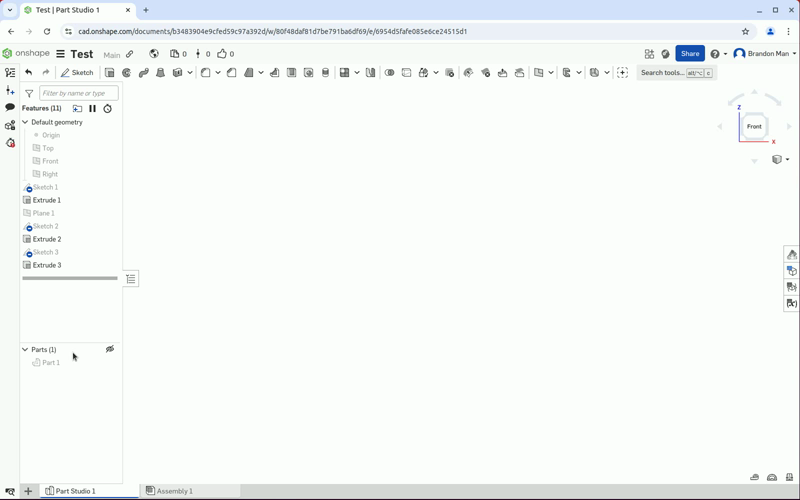
key_down(shift)
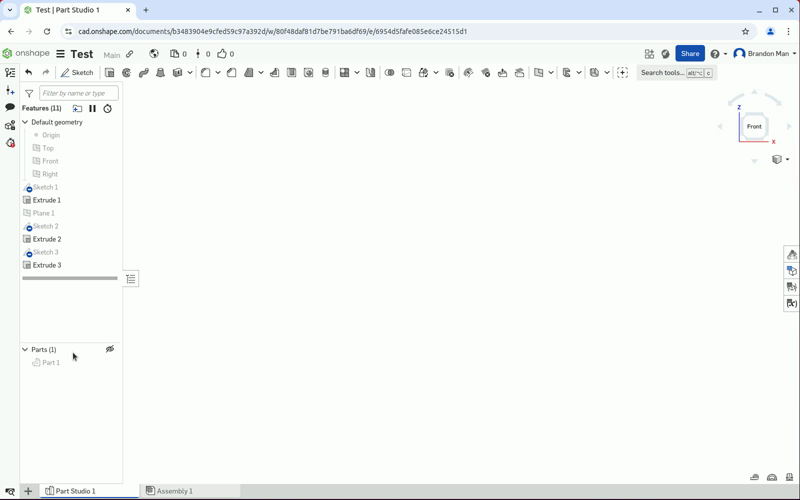
key(down)
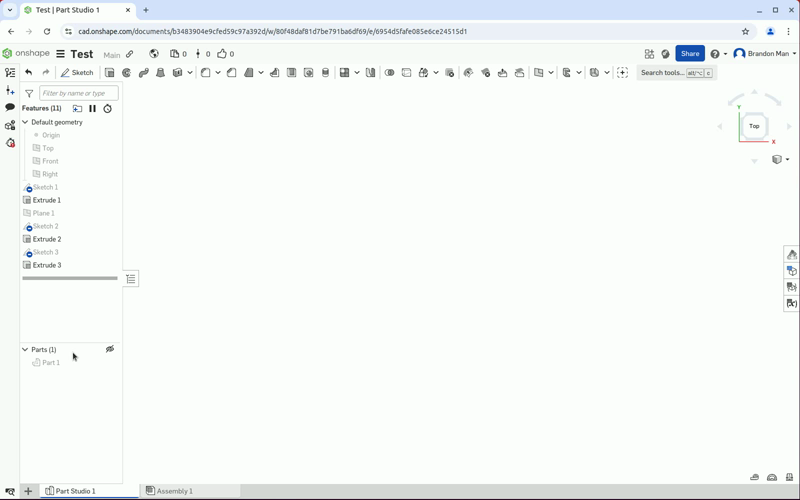
key_up(shift)
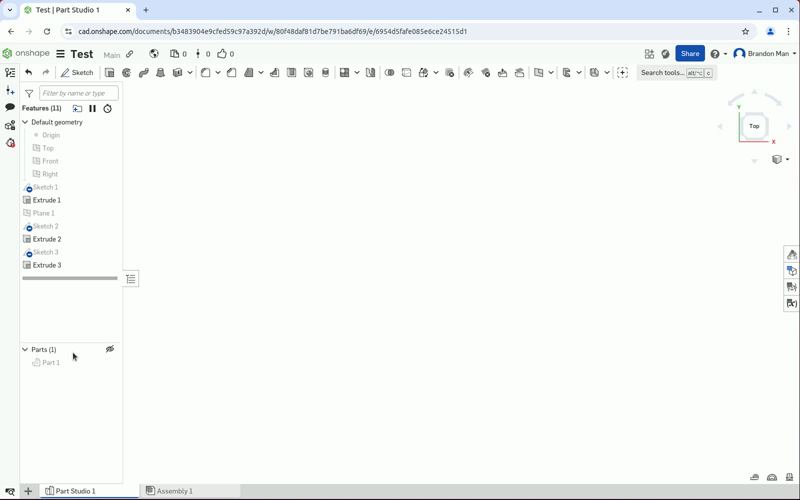
mouse_move(73, 352)
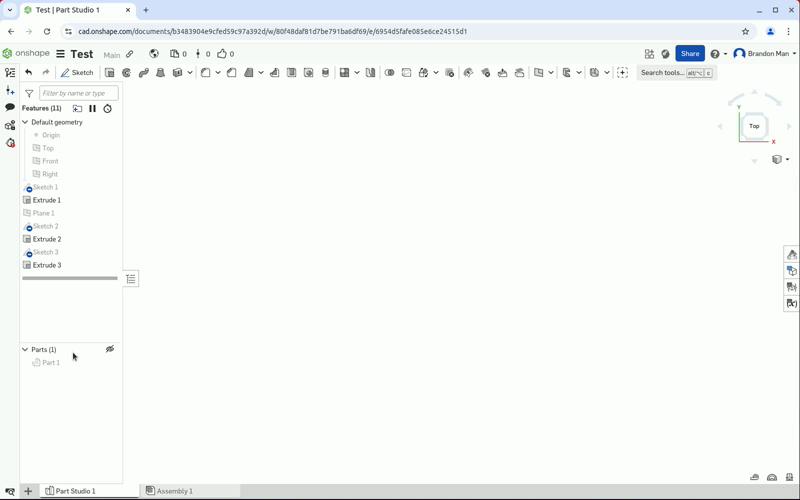
key(shift+y)
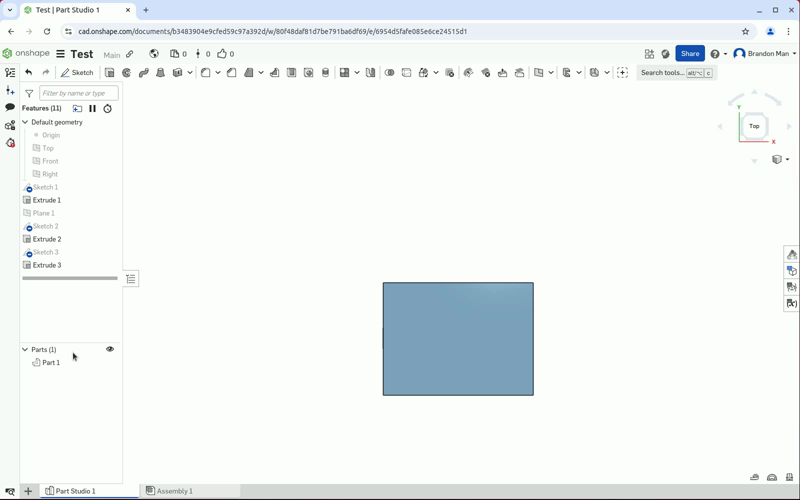
mouse_move(541, 75)
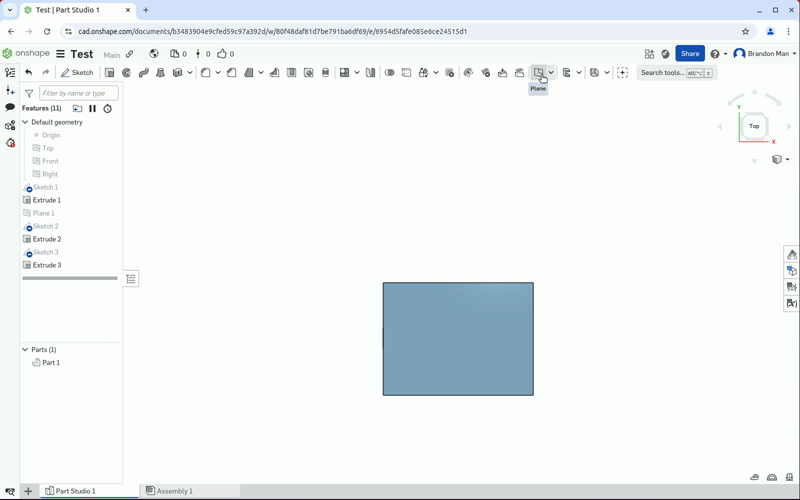
click(541, 75)
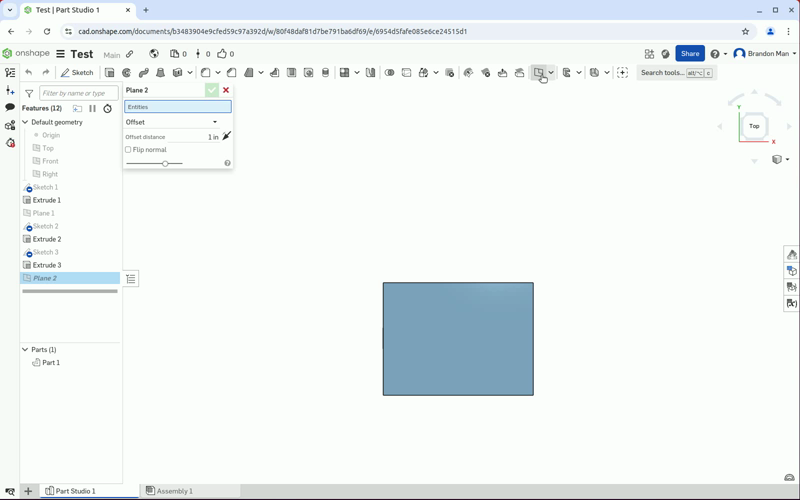
mouse_move(73, 150)
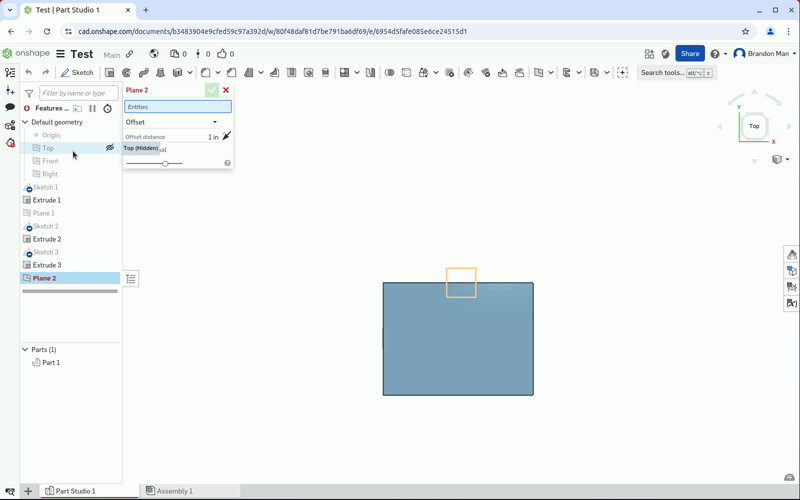
click(73, 150)
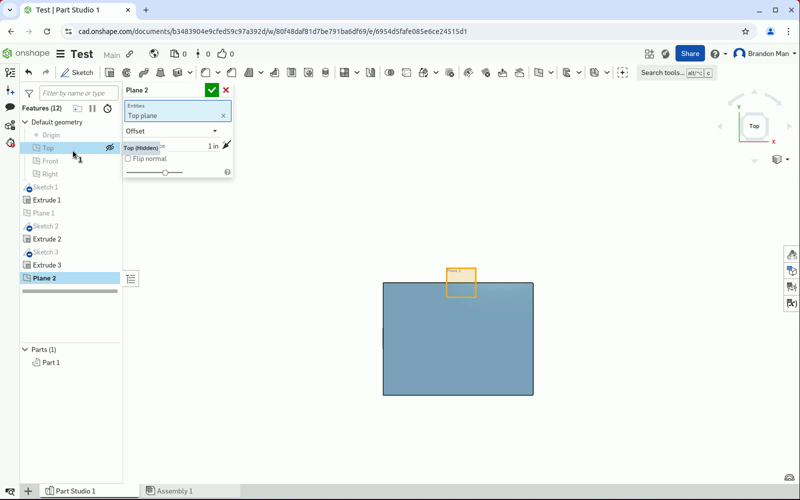
key(tab, 2)
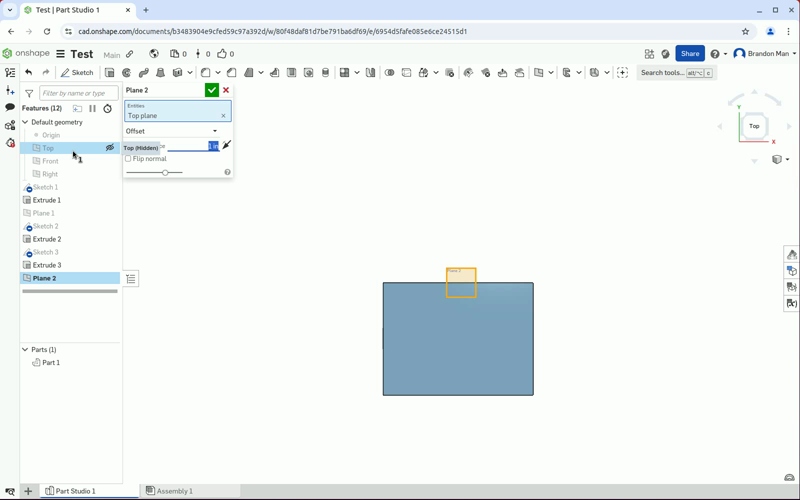
text(16.607)
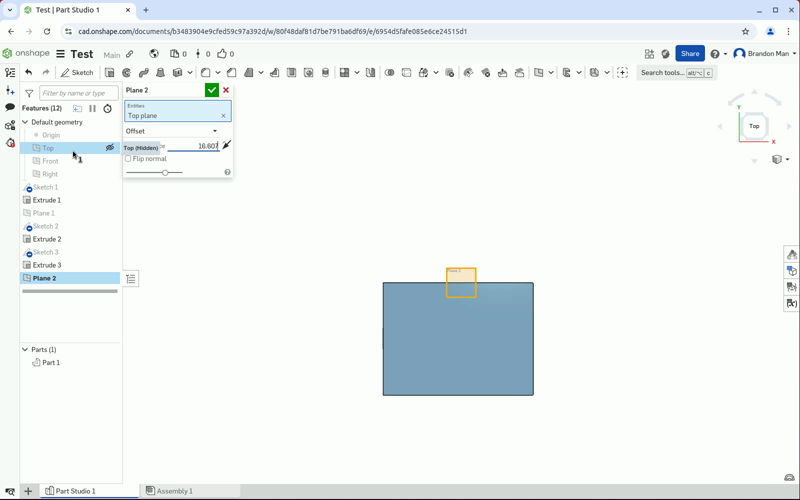
key(enter, 2)
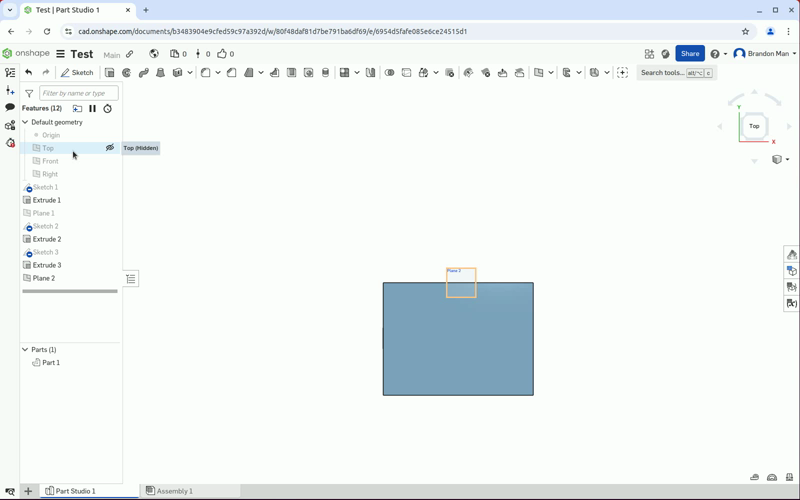
key(shift+s)
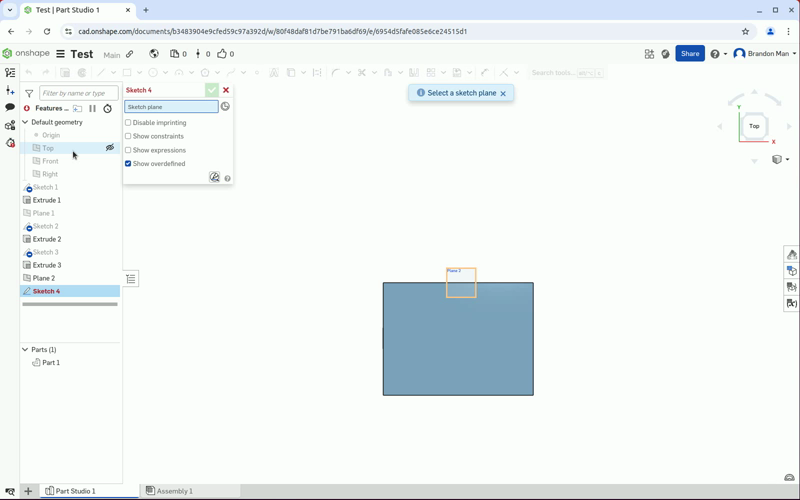
mouse_move(73, 280)
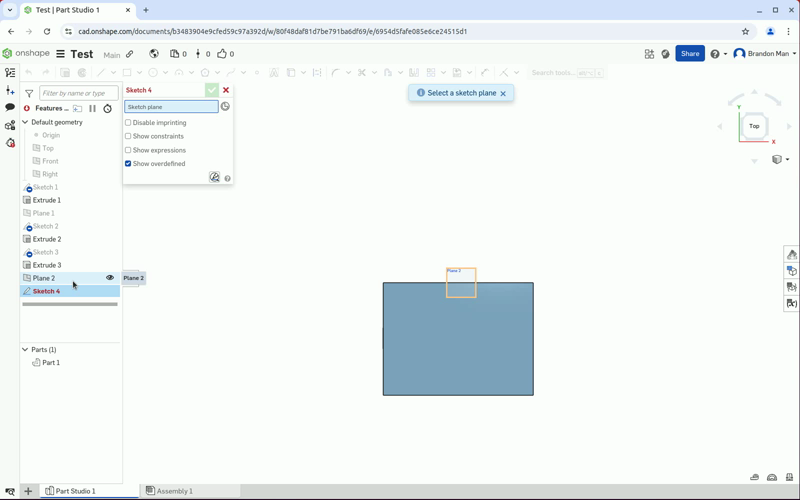
click(73, 280)
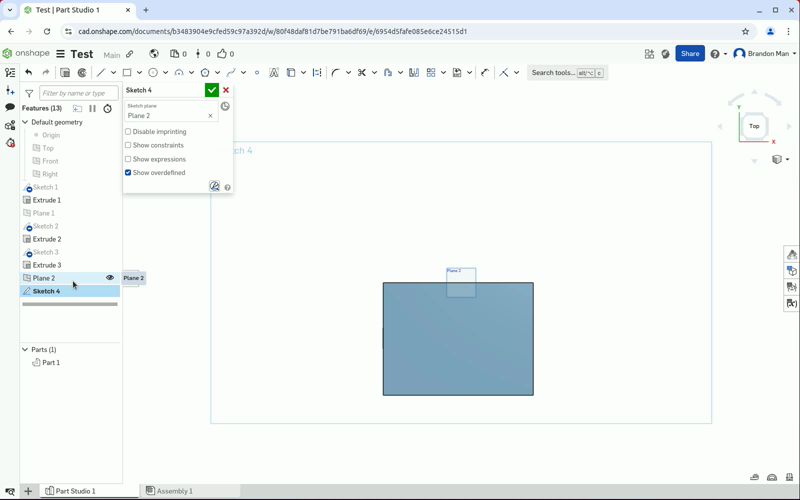
mouse_move(73, 352)
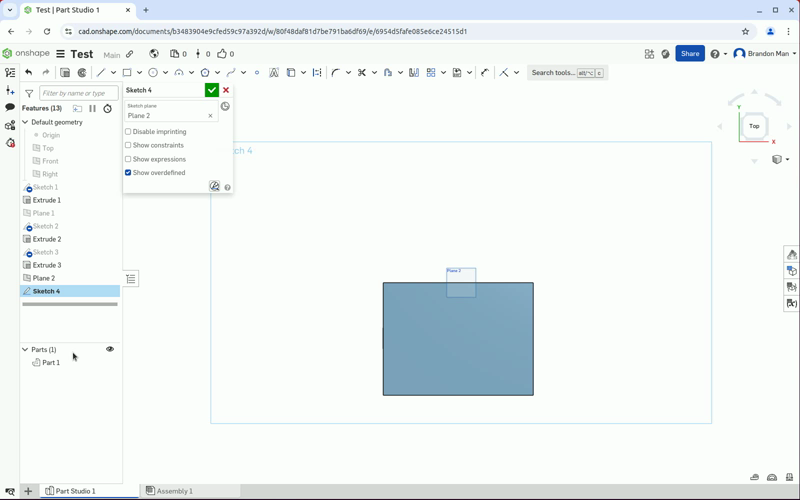
key(y)
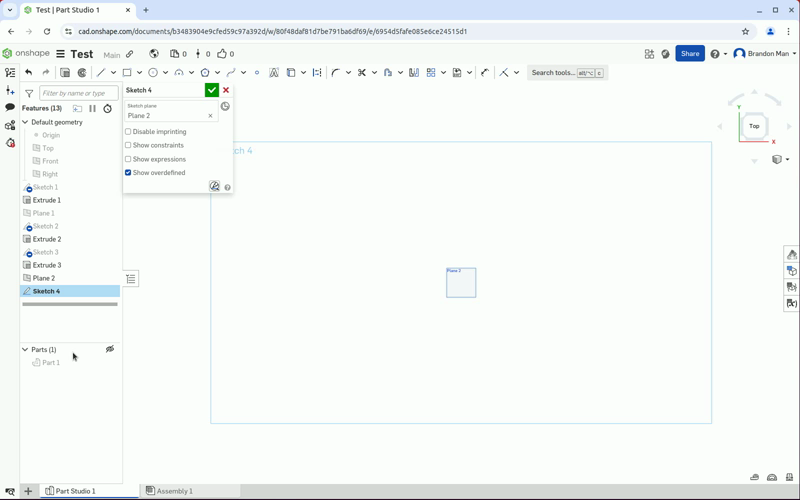
key(c)
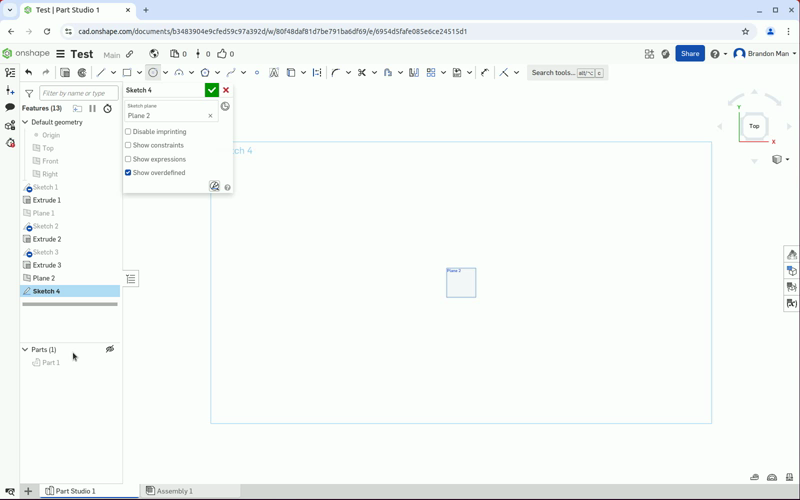
key_down(shift)
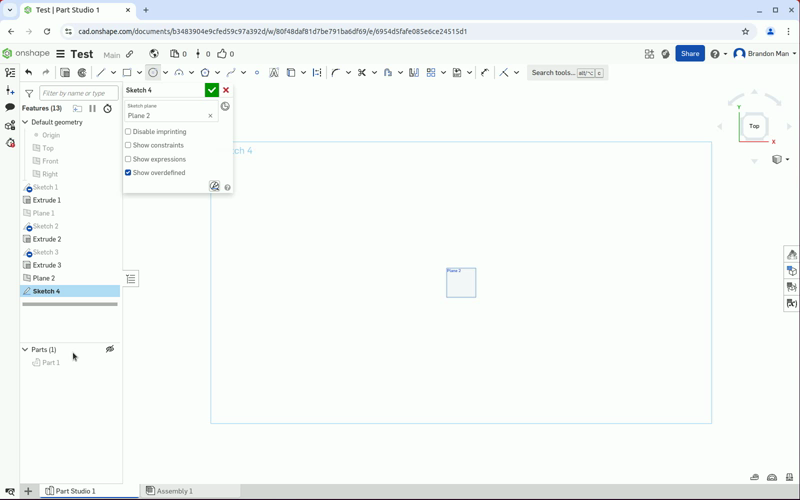
mouse_move(445, 339)
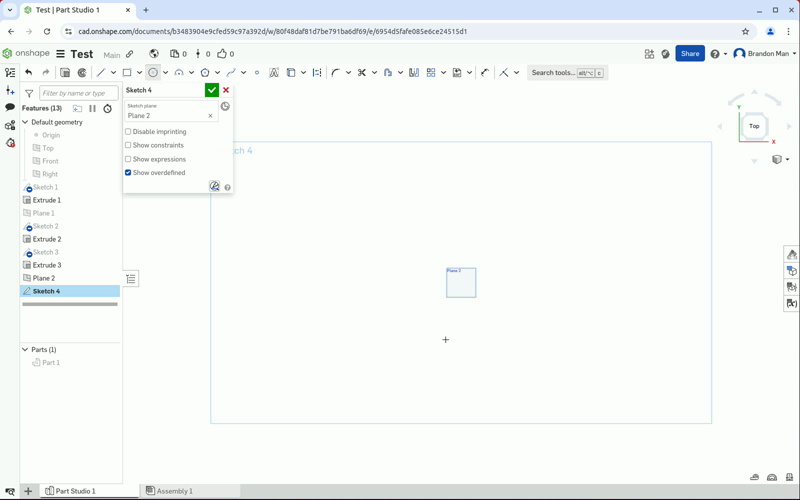
click(445, 339)
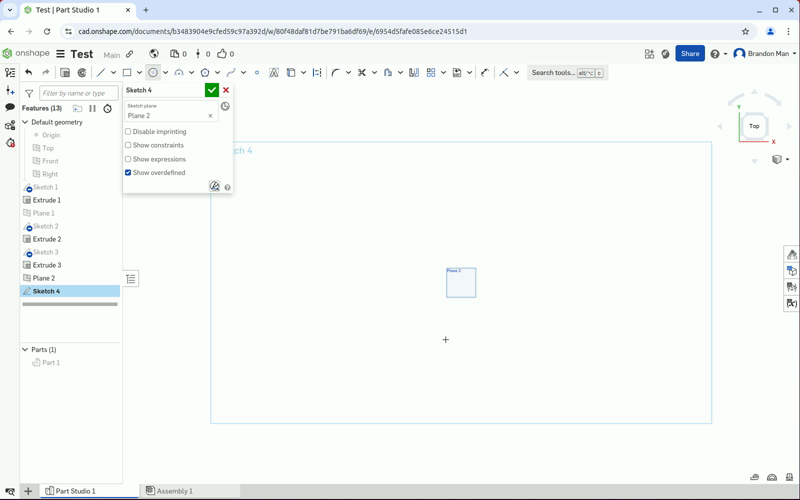
key_up(shift)
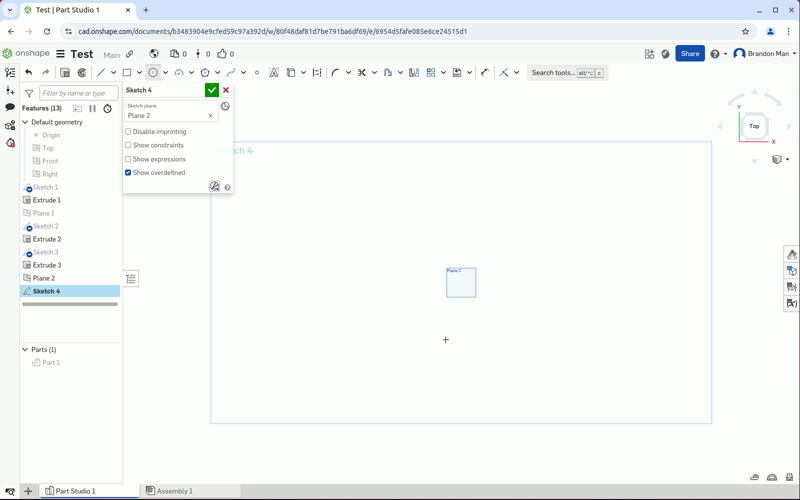
mouse_move(455, 339)
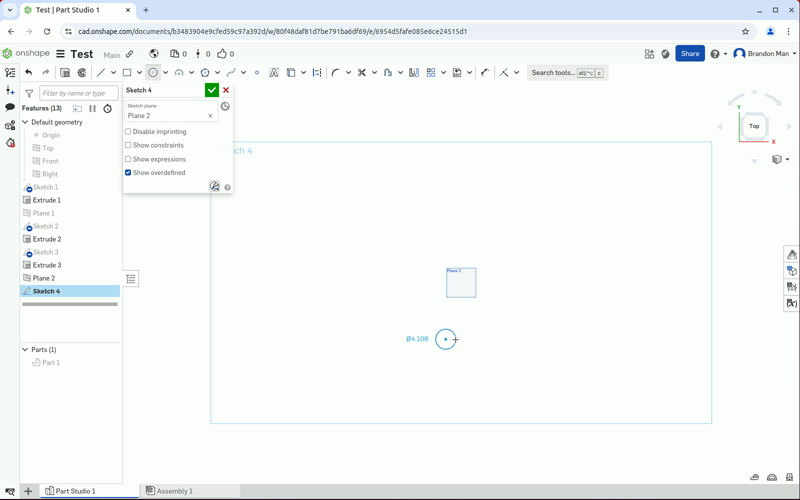
click(455, 339)
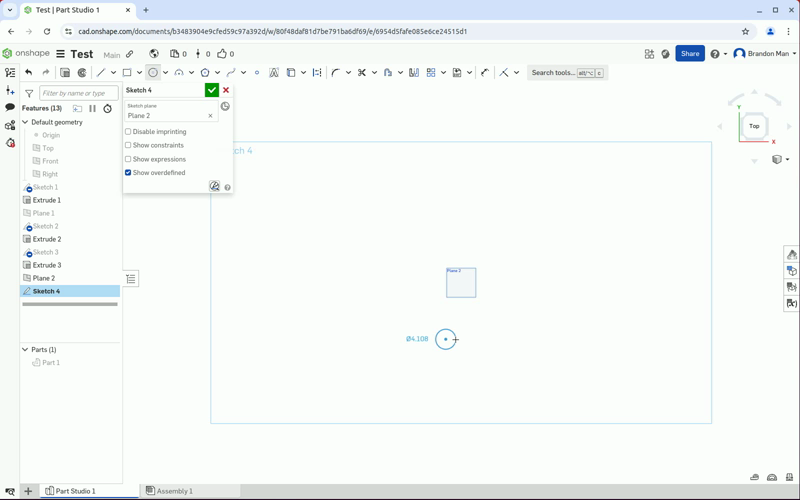
key(esc)
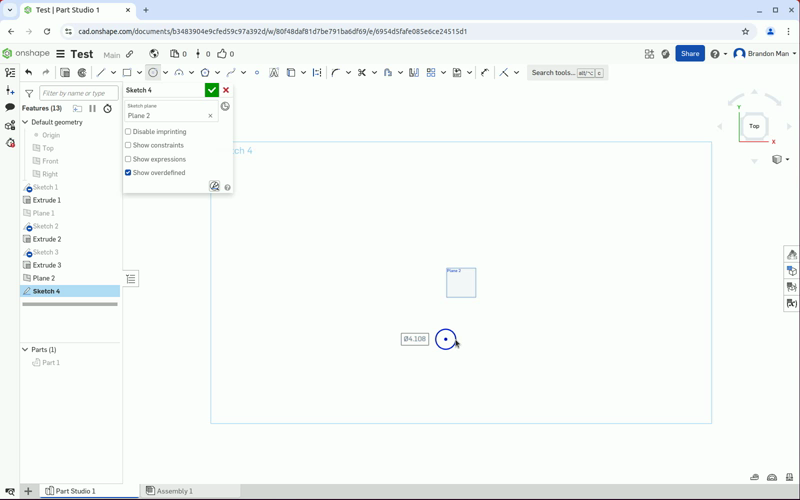
mouse_move(437, 338)
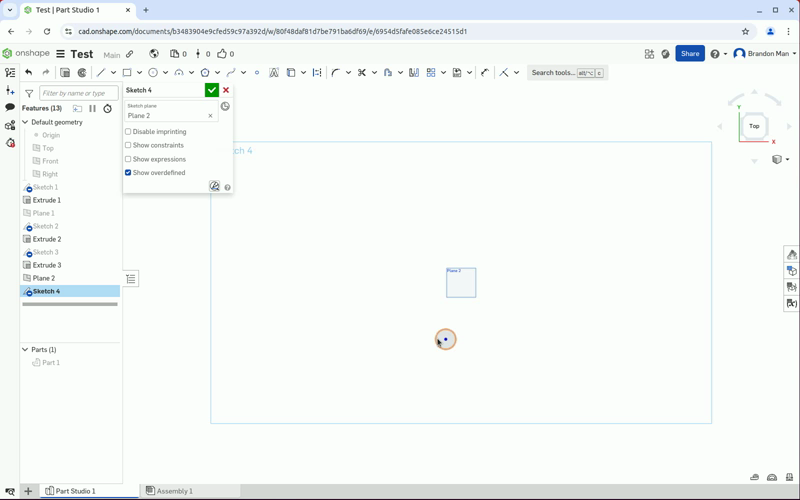
scroll(6)
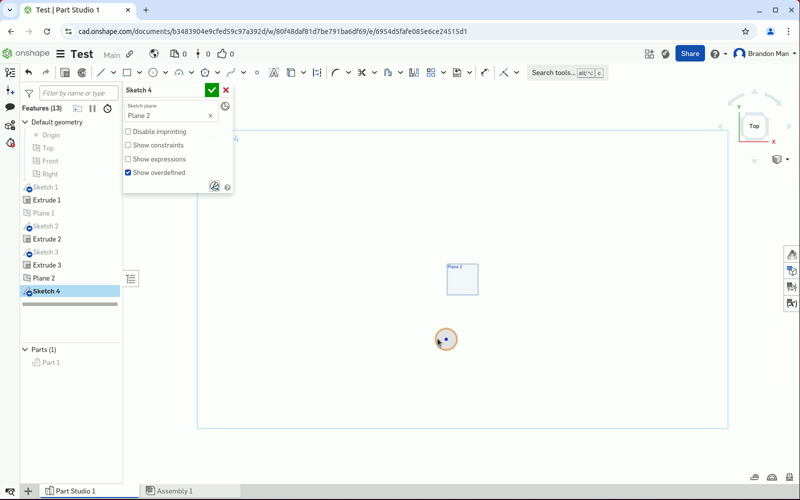
scroll(6)
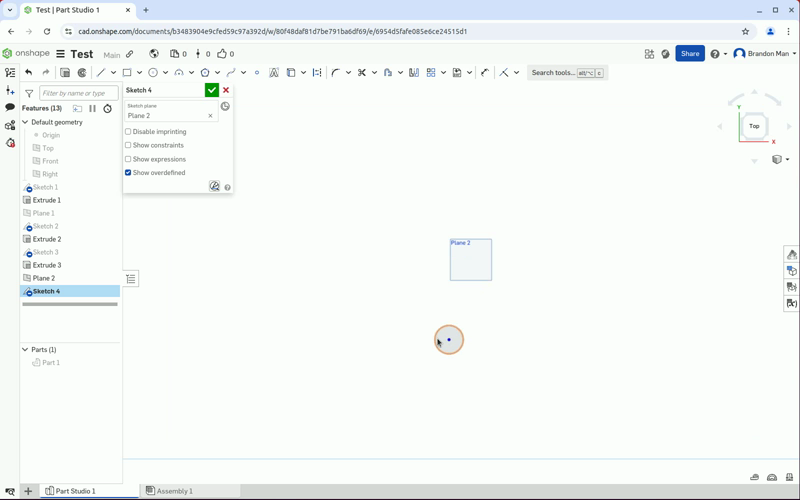
scroll(6)
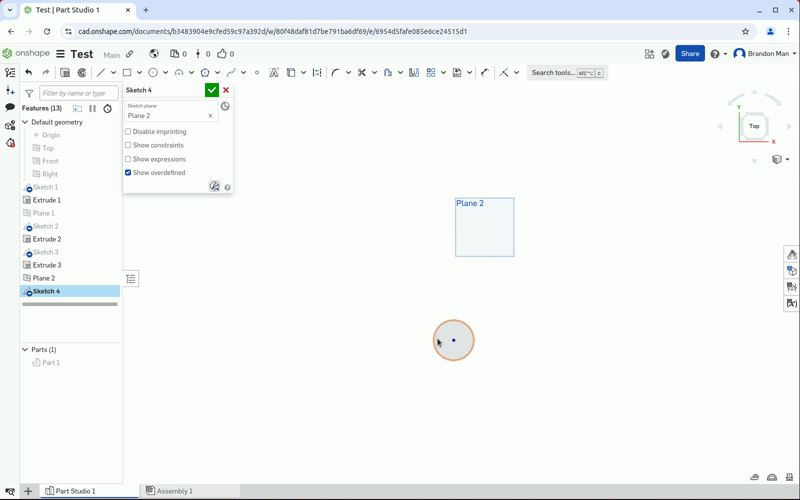
scroll(6)
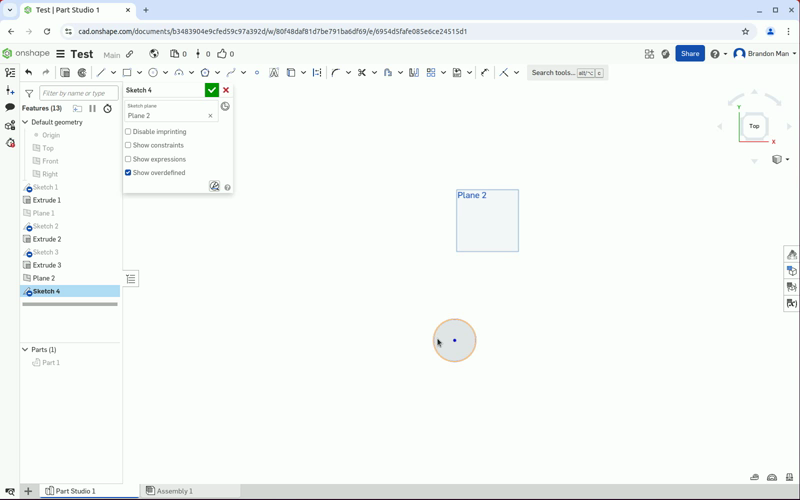
scroll(6)
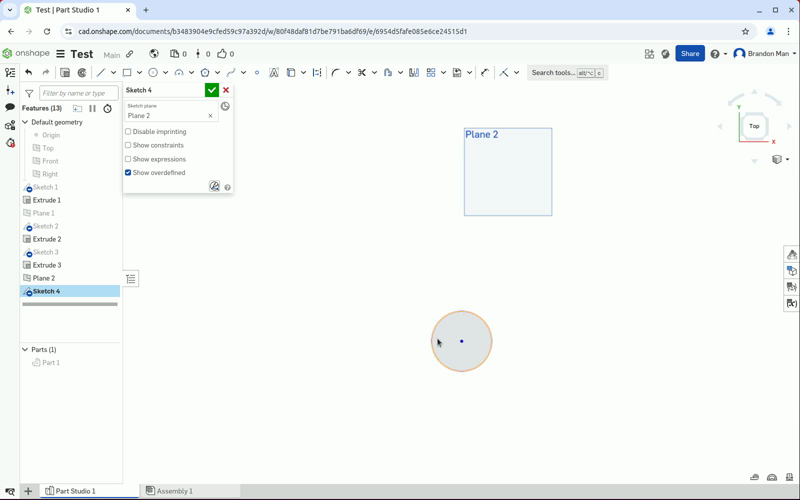
scroll(6)
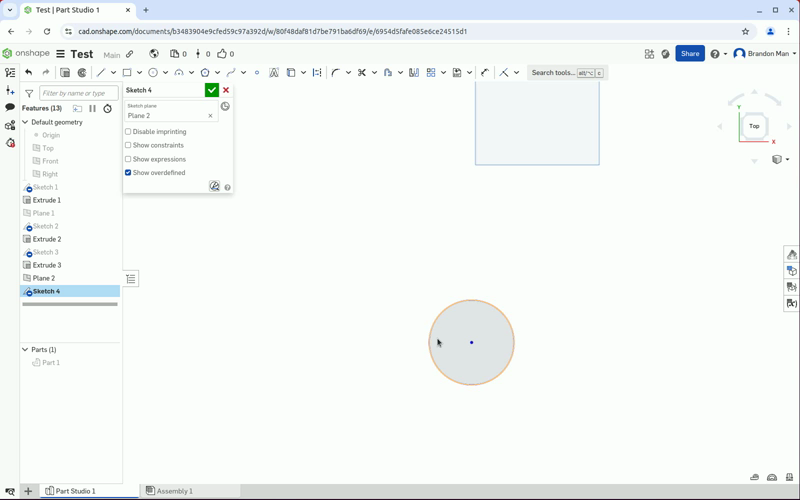
scroll(6)
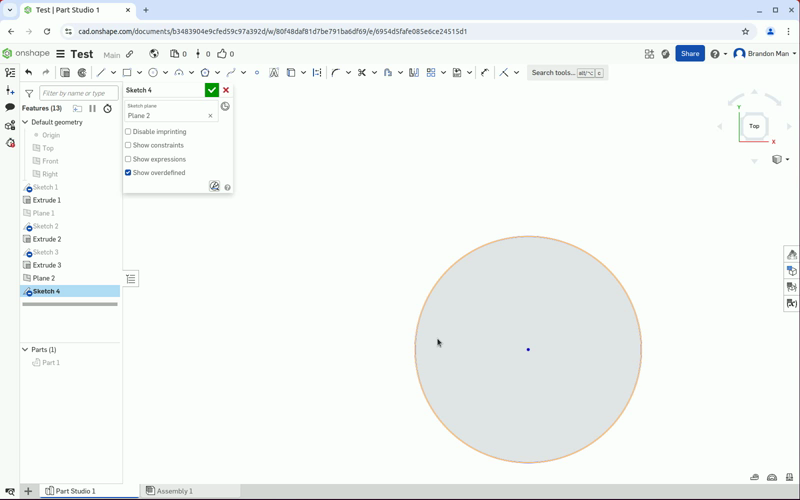
click(437, 338)
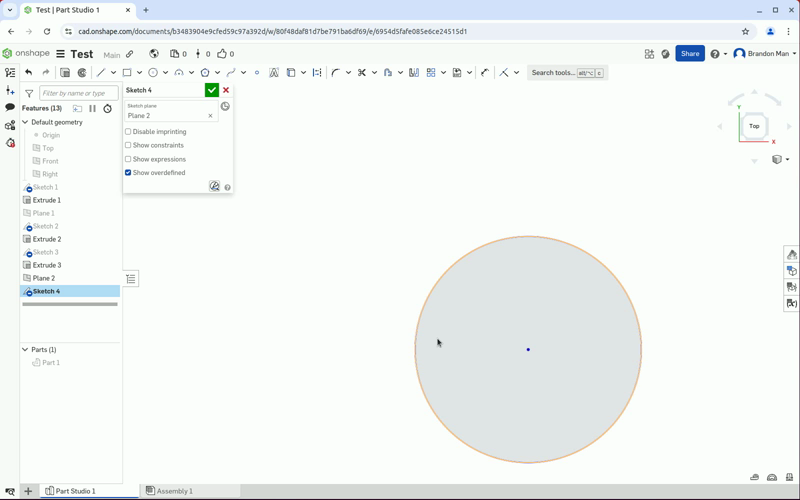
scroll(-6)
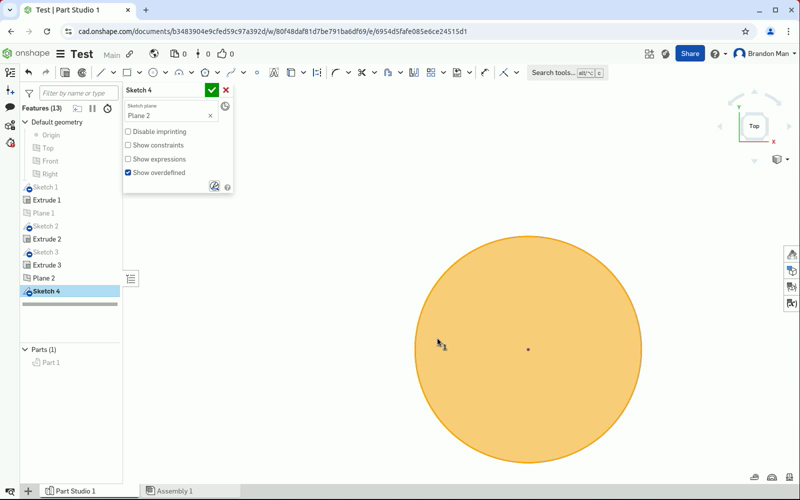
scroll(-6)
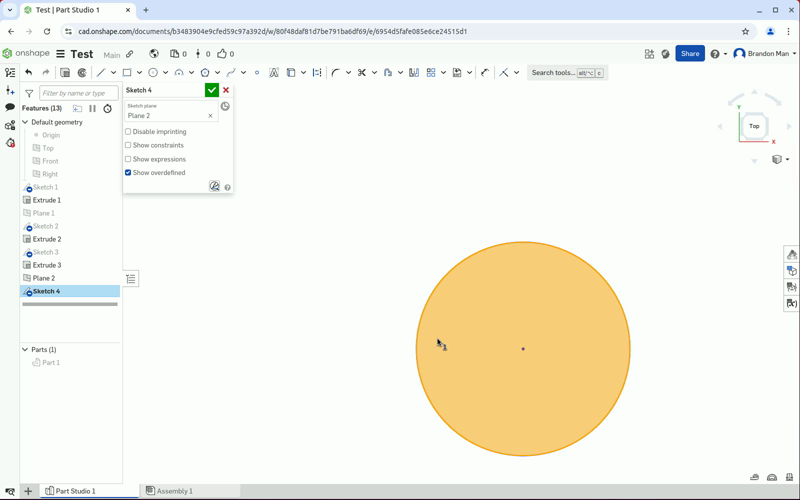
scroll(-6)
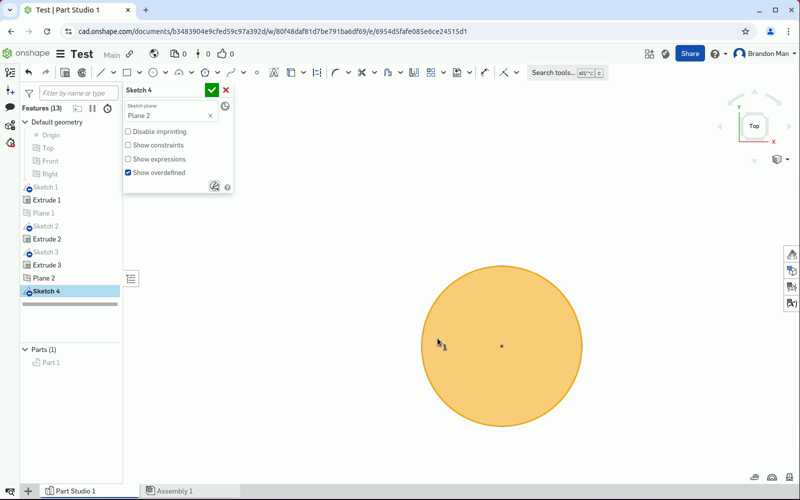
scroll(-6)
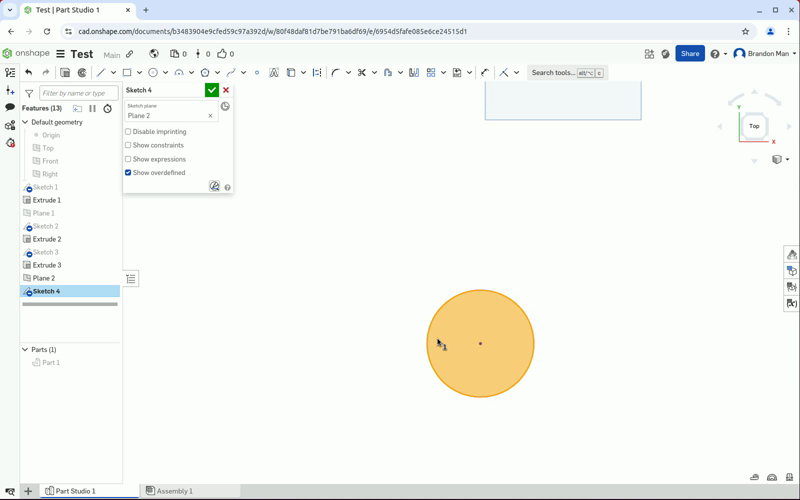
scroll(-6)
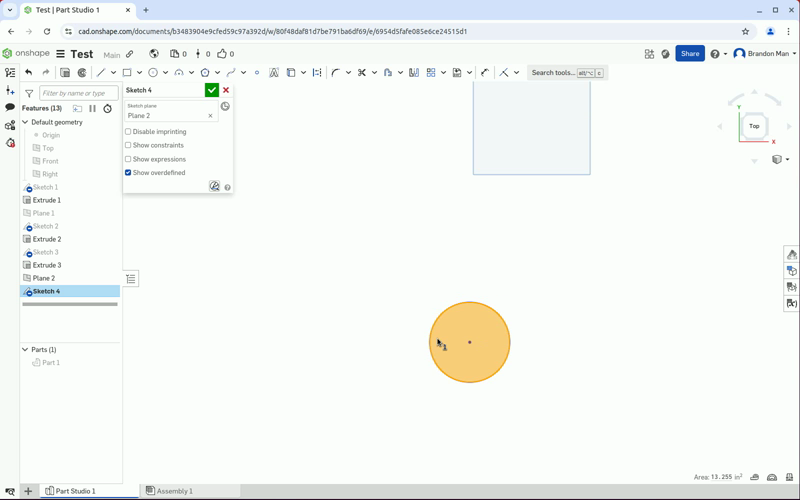
scroll(-6)
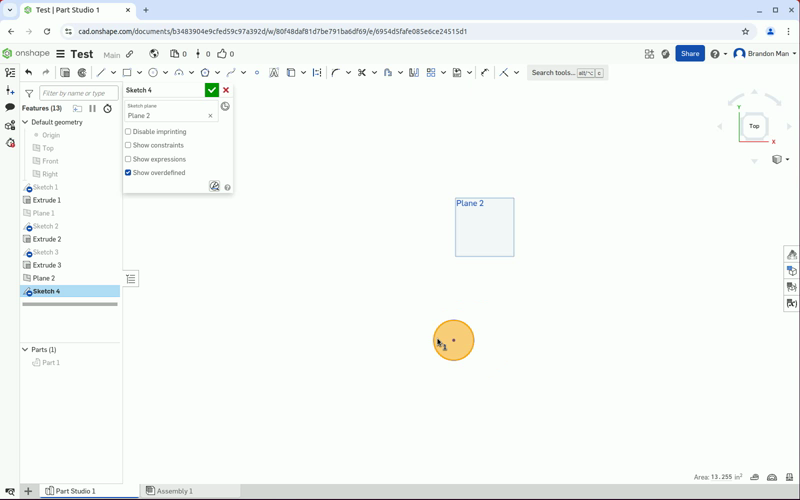
scroll(-6)
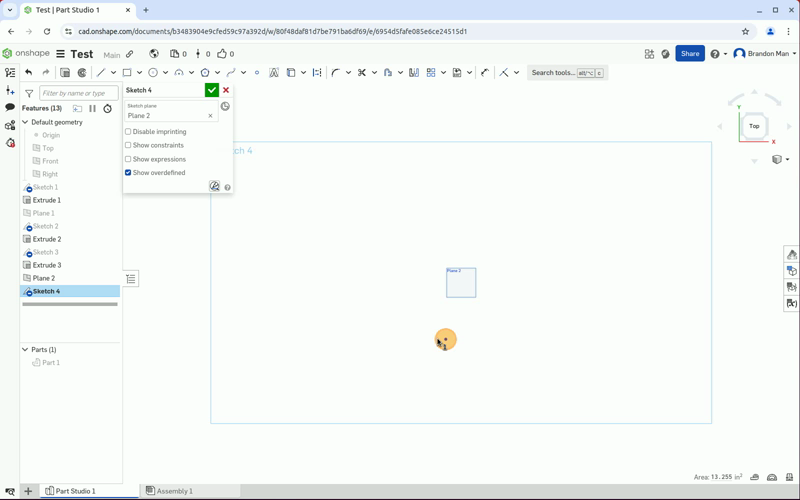
mouse_move(73, 352)
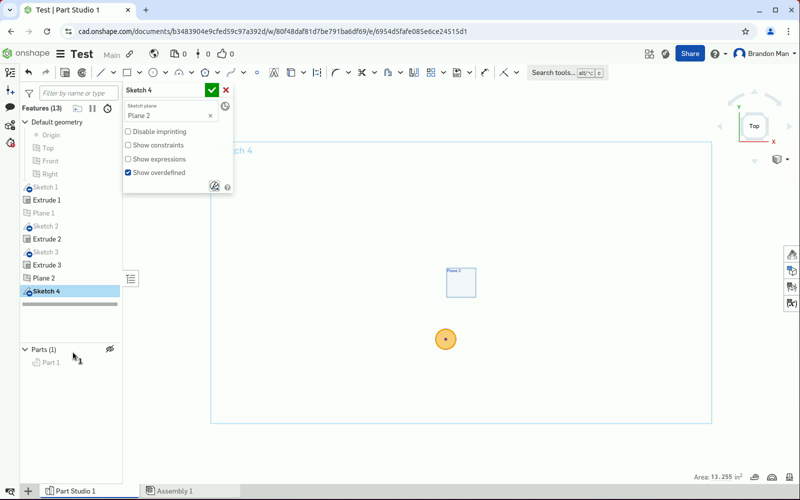
key(shift+y)
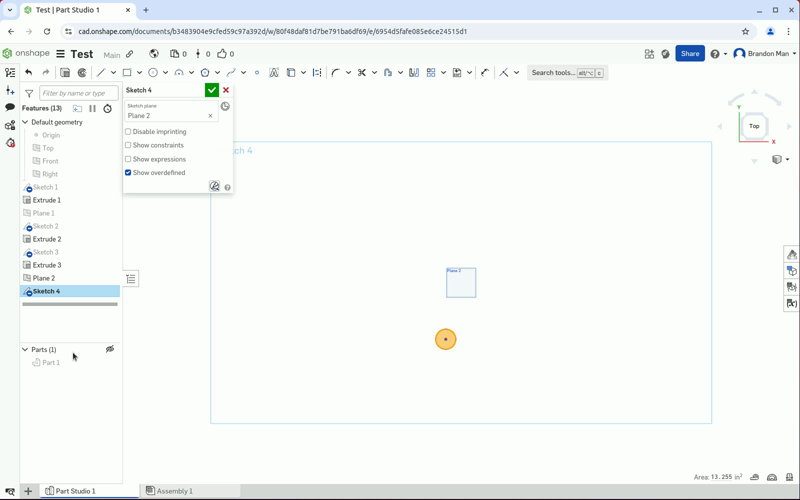
key(shift+e)
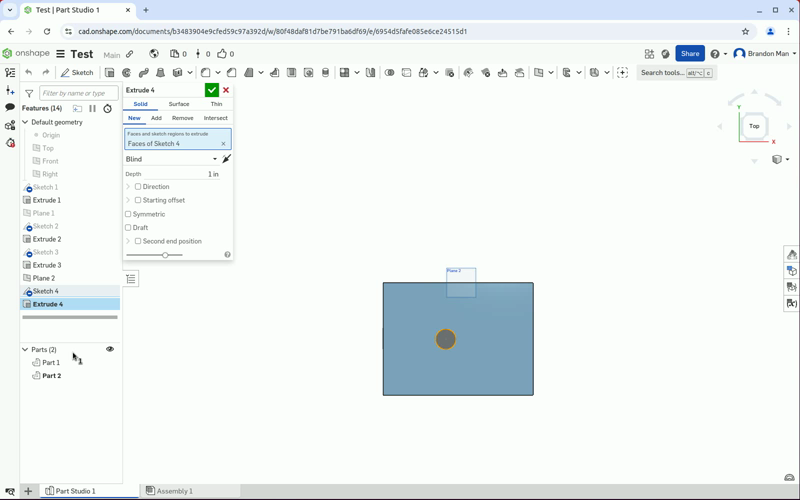
mouse_move(143, 106)
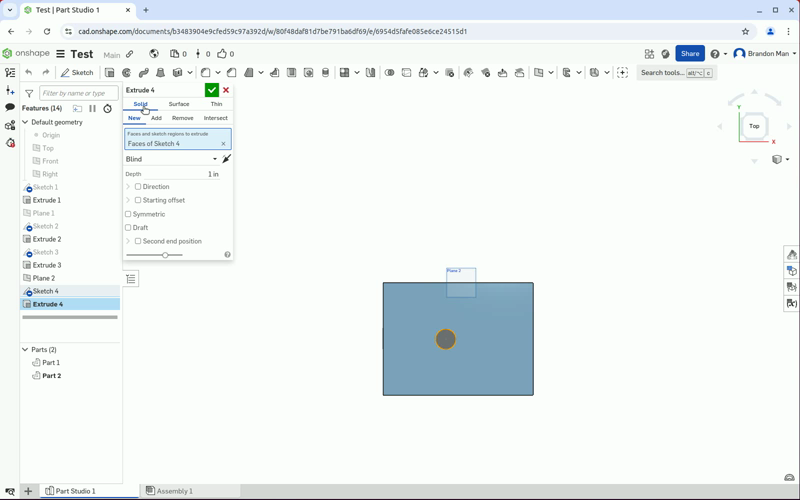
click(143, 106)
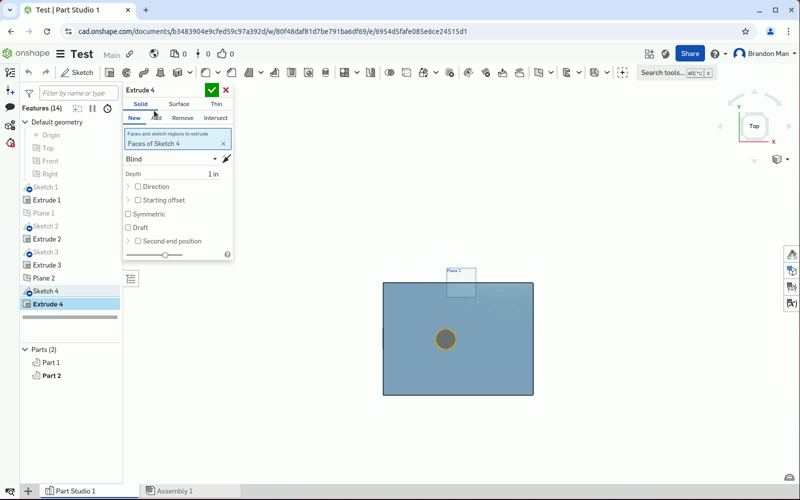
mouse_move(186, 120)
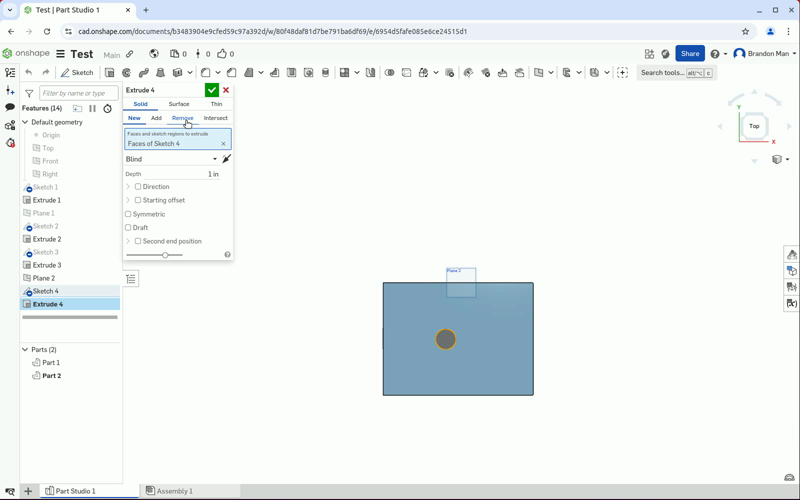
click(186, 120)
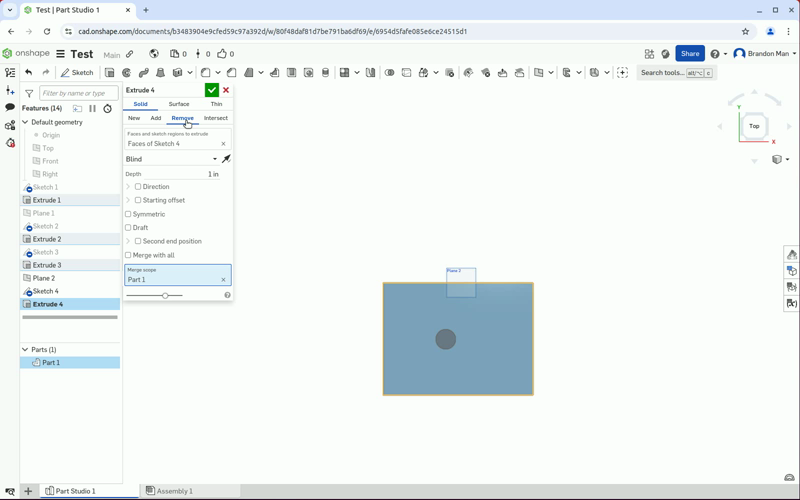
key(tab, 4)
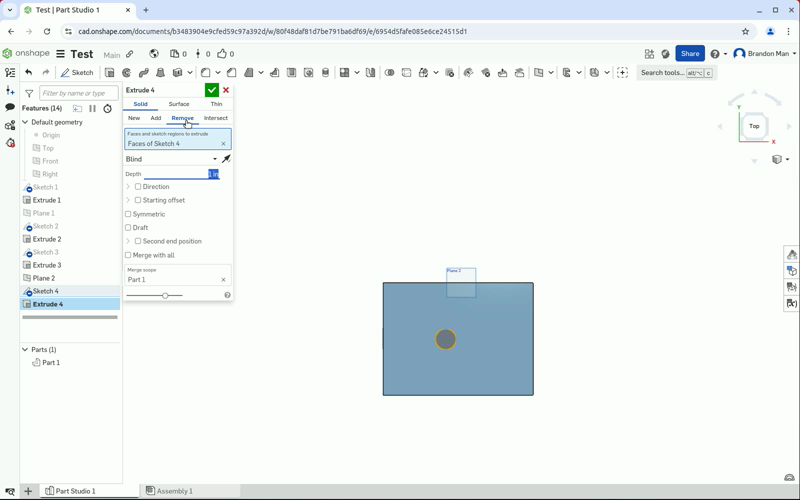
text(10.11)
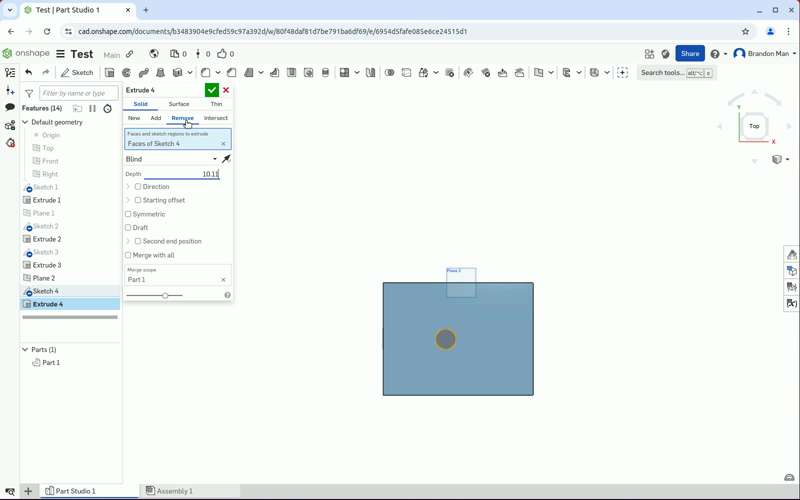
key(tab, 6)
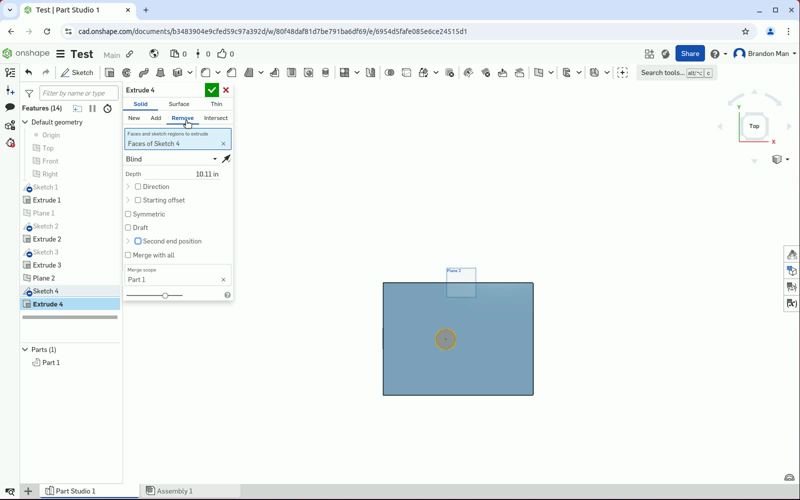
key(space)
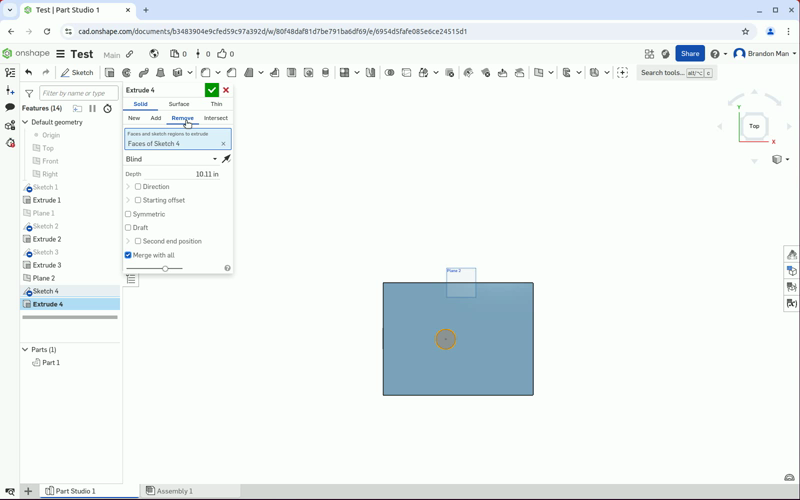
key(enter)
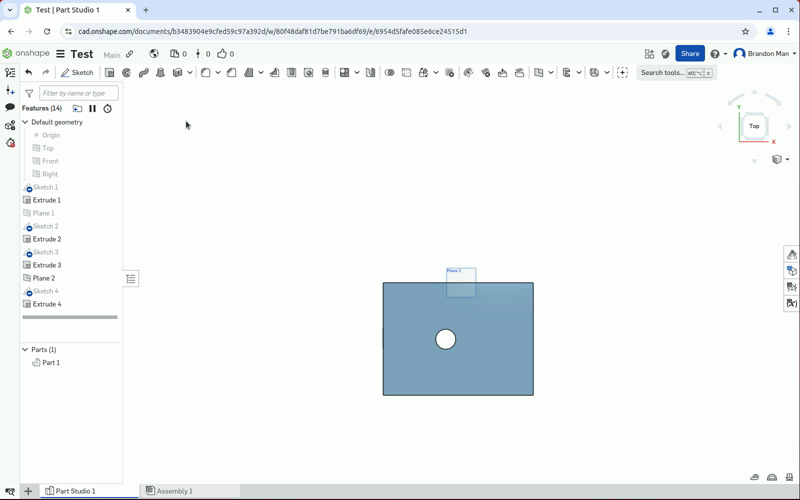
key(shift+h)
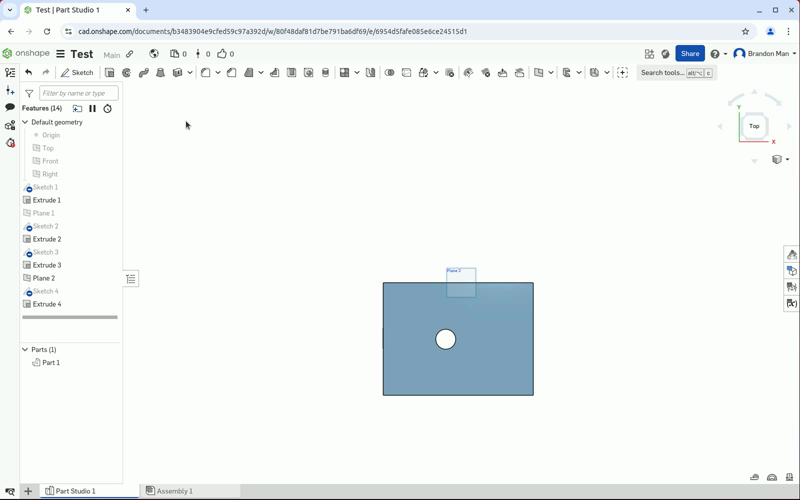
key(shift+h)
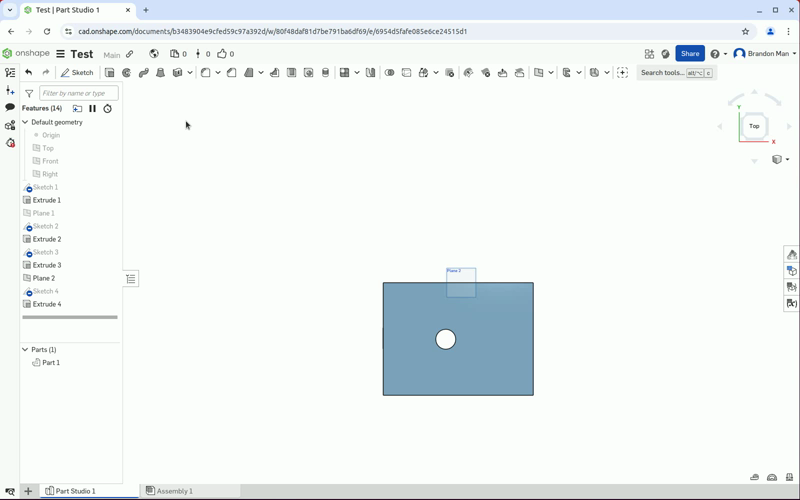
mouse_move(73, 189)
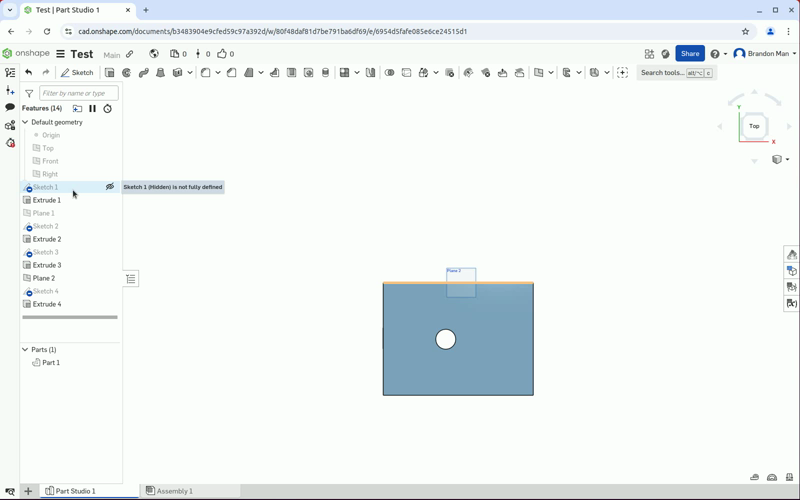
click(73, 189)
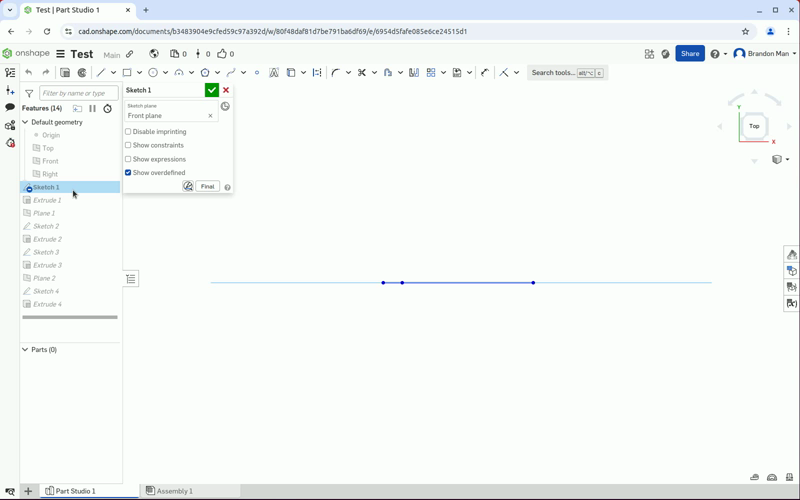
mouse_move(229, 92)
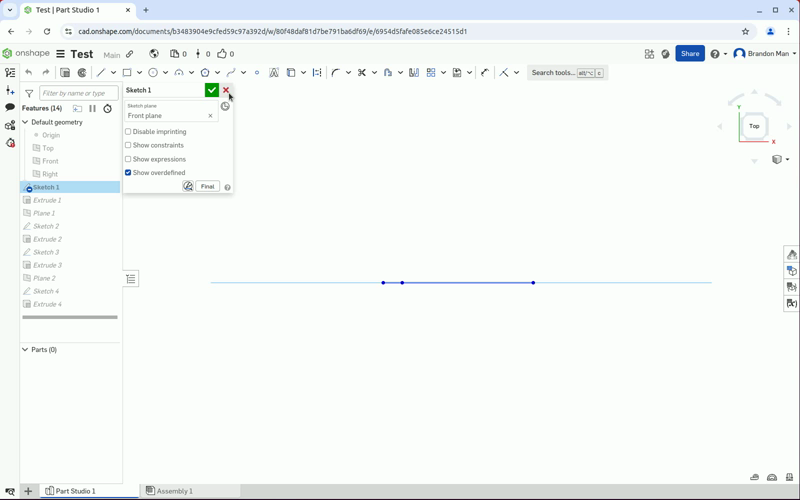
click(229, 92)
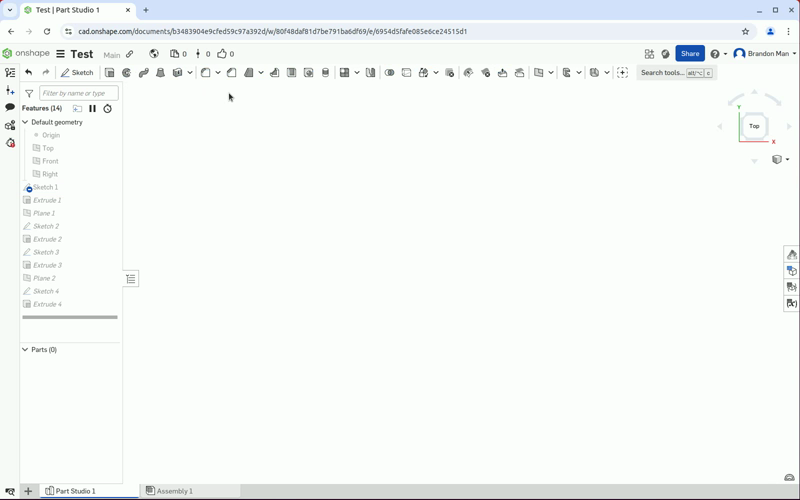
key(shift+s)
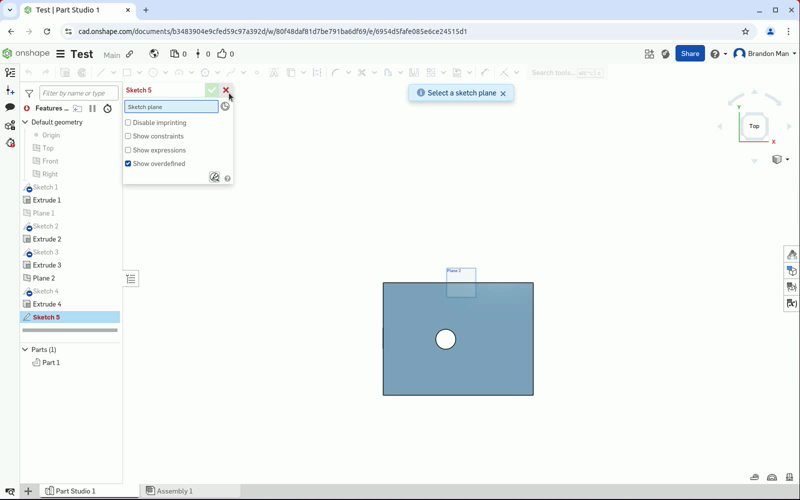
mouse_move(73, 280)
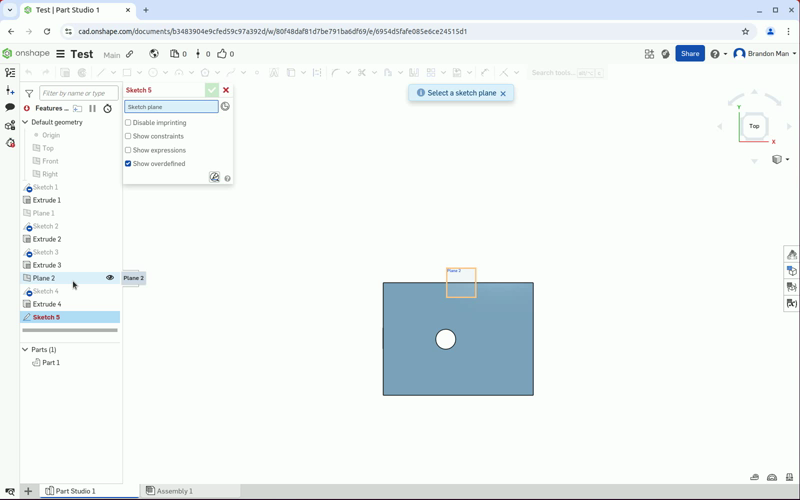
click(73, 280)
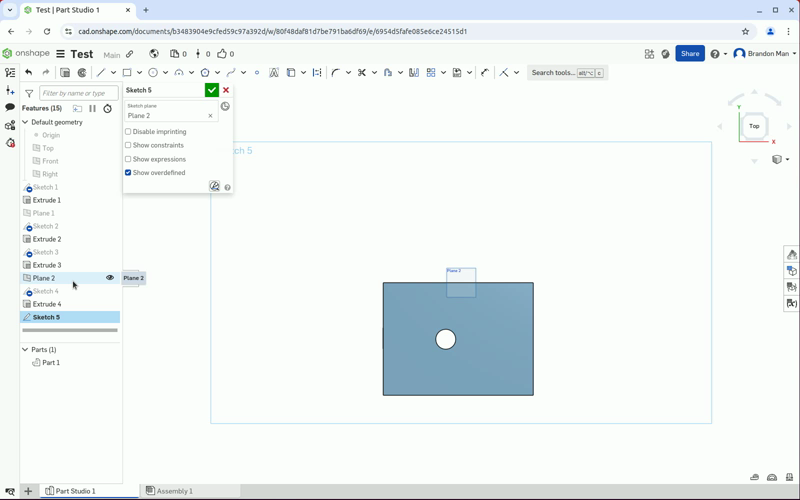
mouse_move(73, 352)
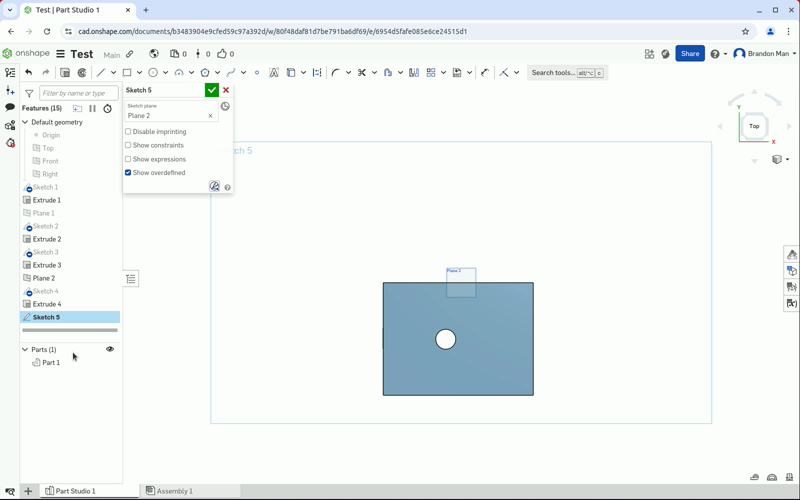
key(y)
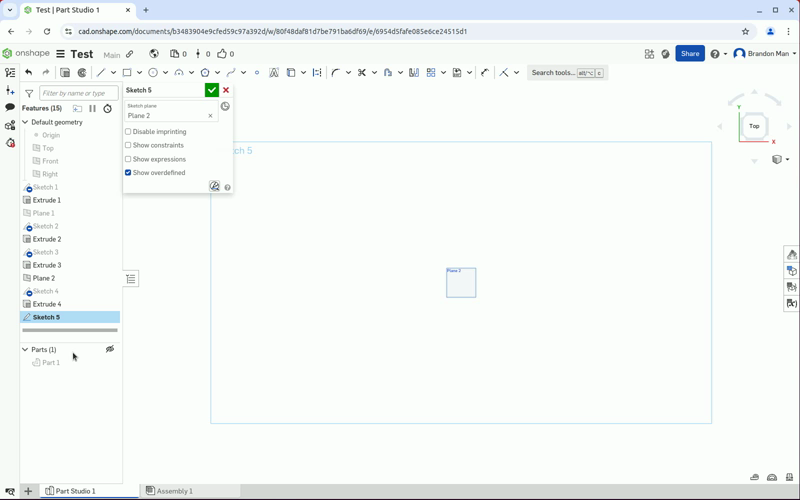
key(c)
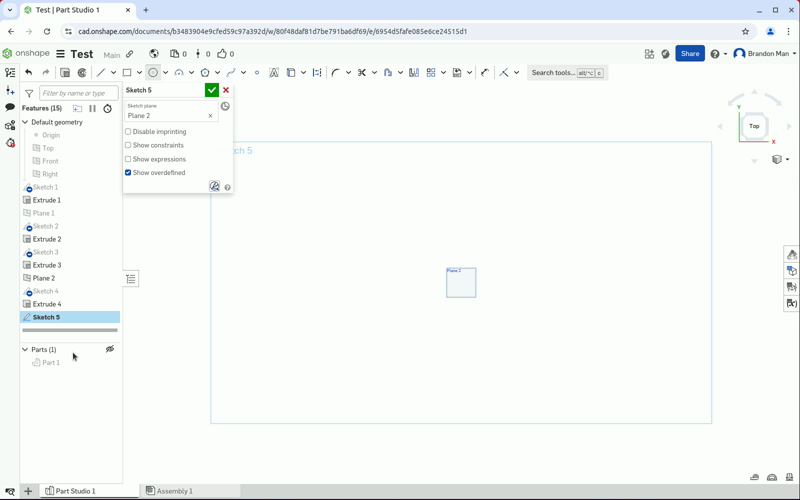
key_down(shift)
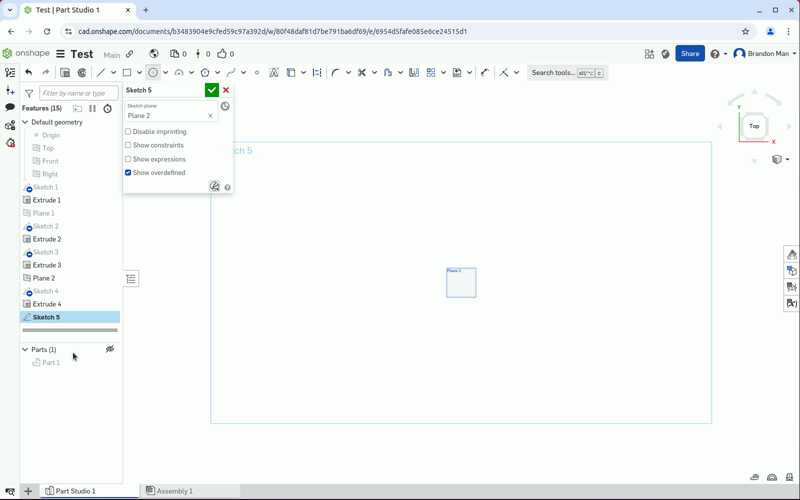
mouse_move(505, 339)
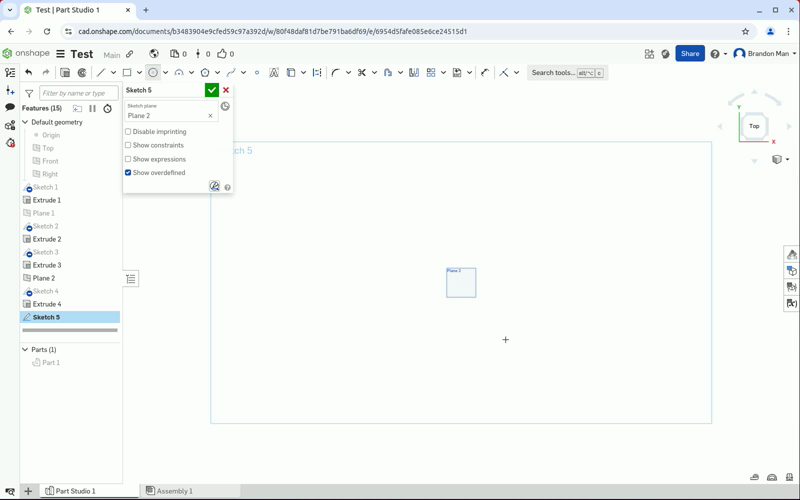
click(505, 339)
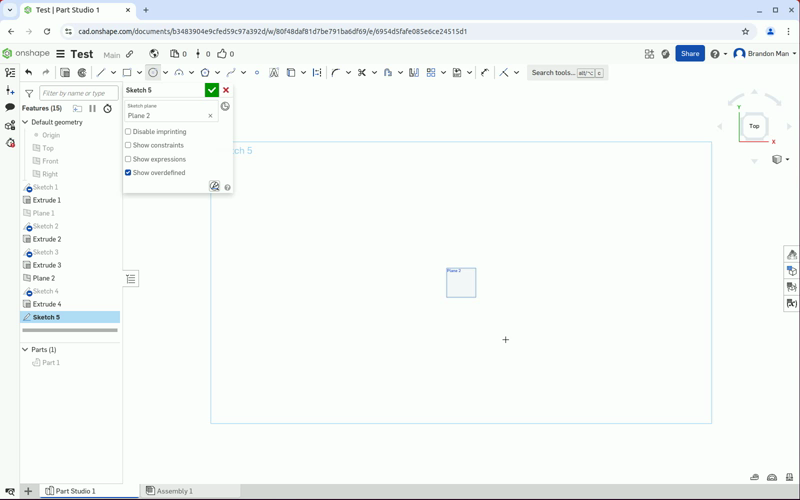
key_up(shift)
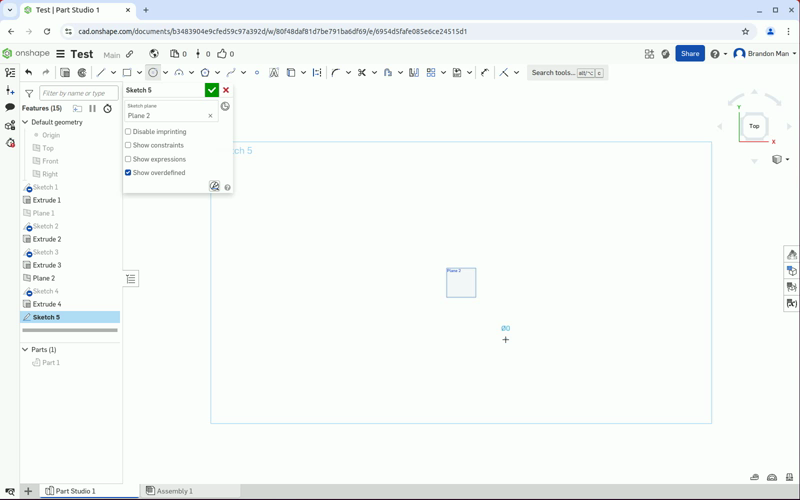
mouse_move(515, 339)
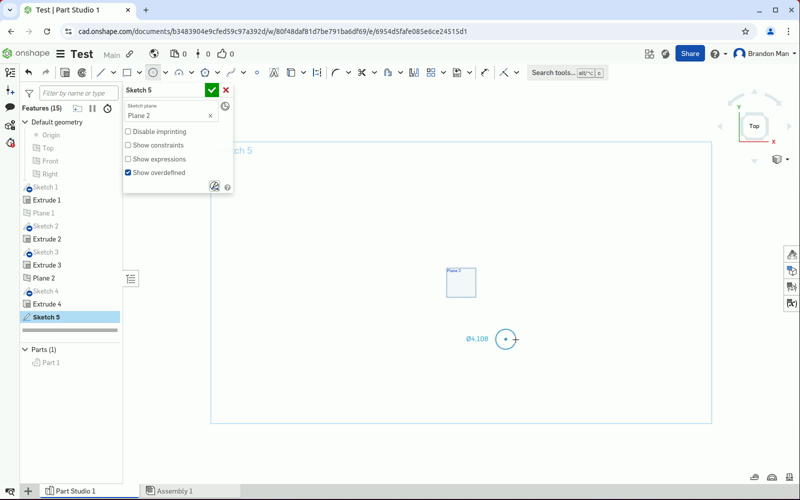
click(515, 339)
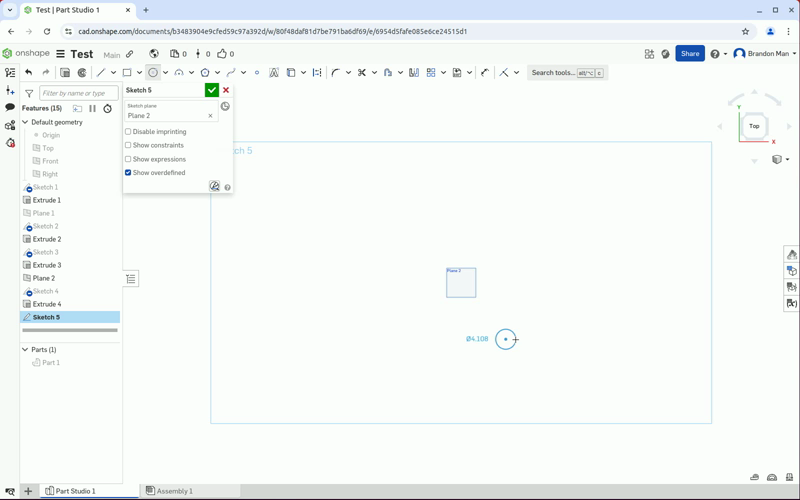
key(esc)
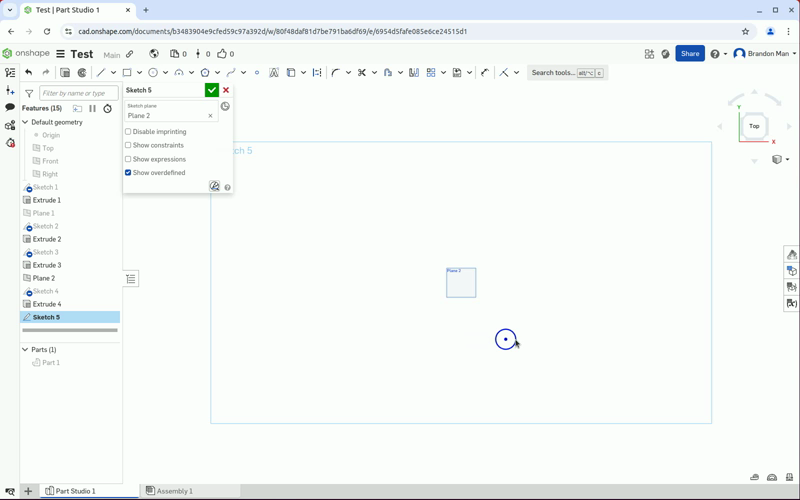
mouse_move(512, 332)
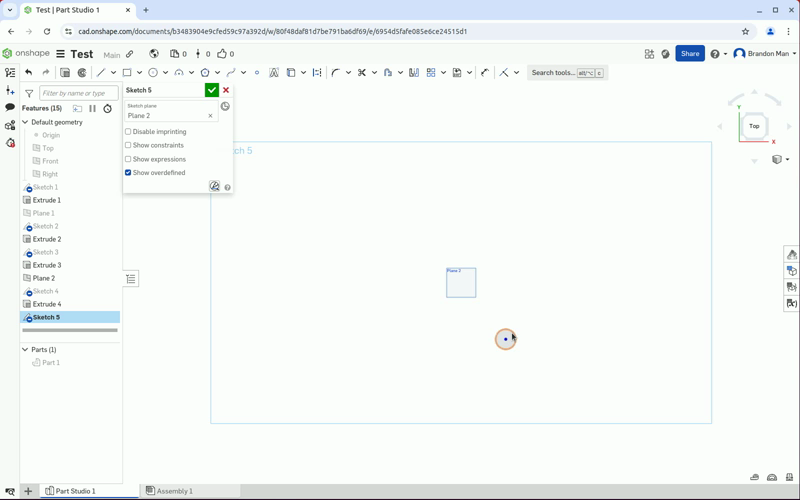
scroll(6)
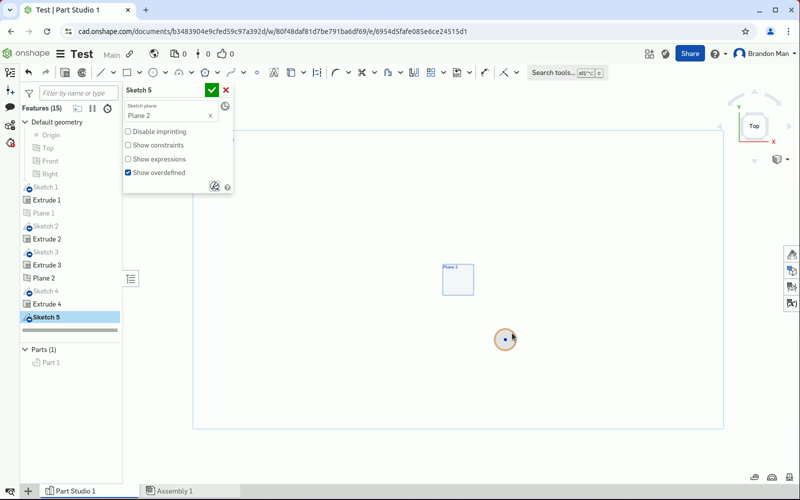
scroll(6)
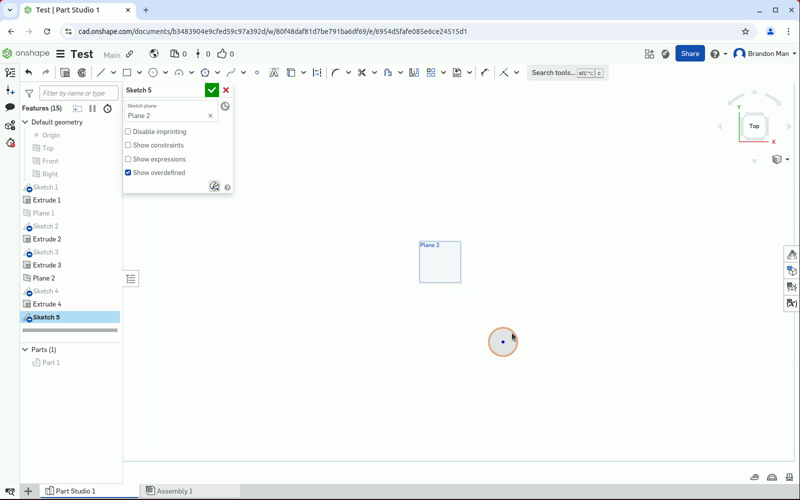
scroll(6)
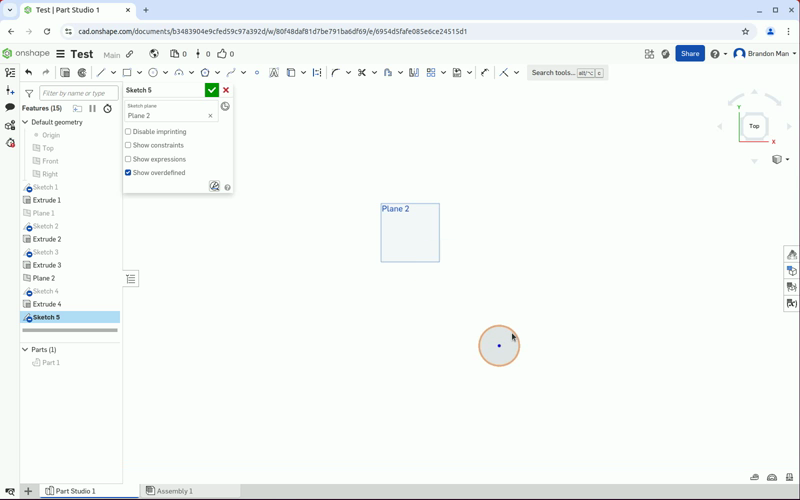
scroll(6)
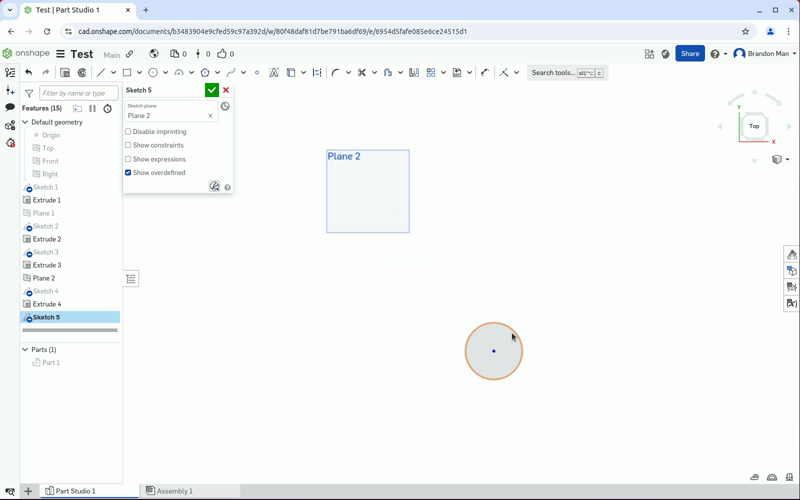
scroll(6)
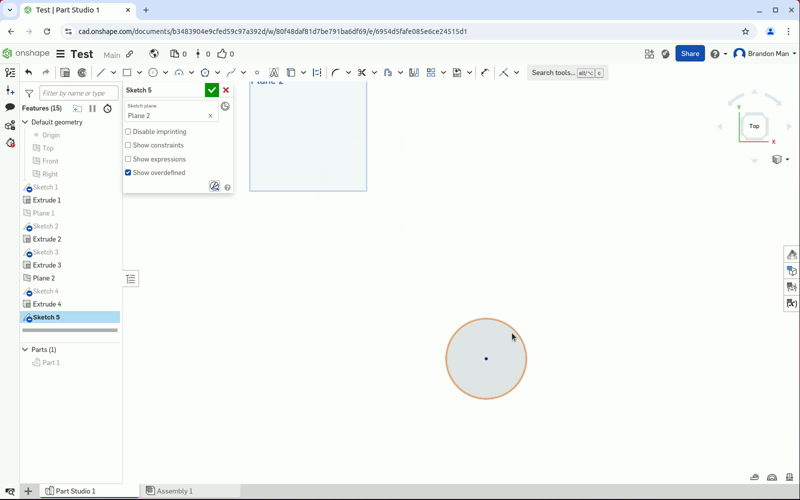
scroll(6)
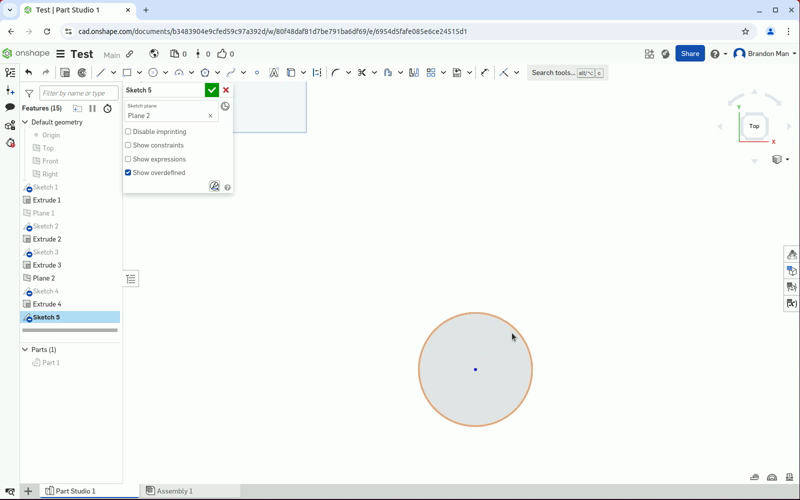
scroll(6)
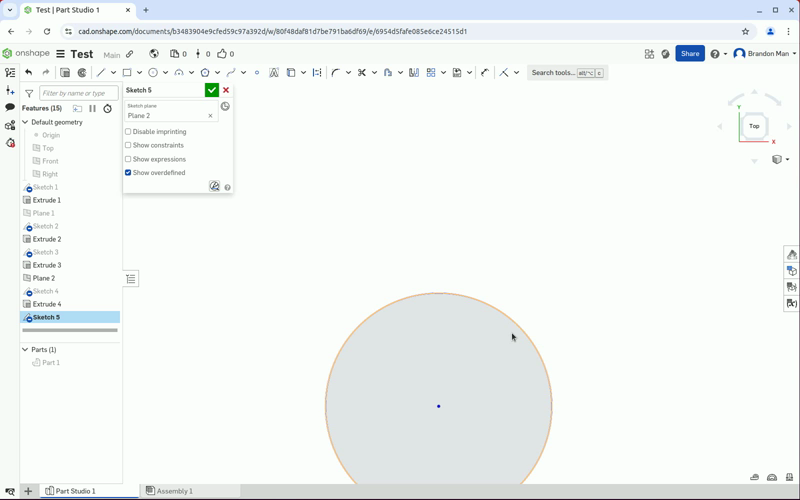
click(512, 332)
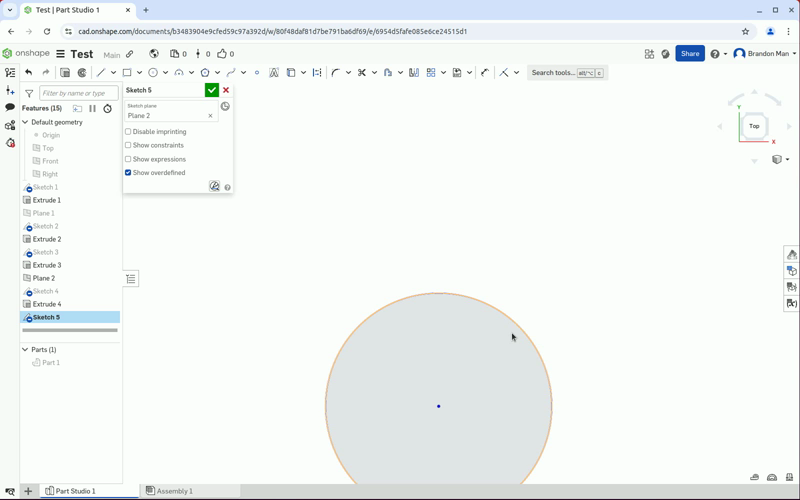
scroll(-6)
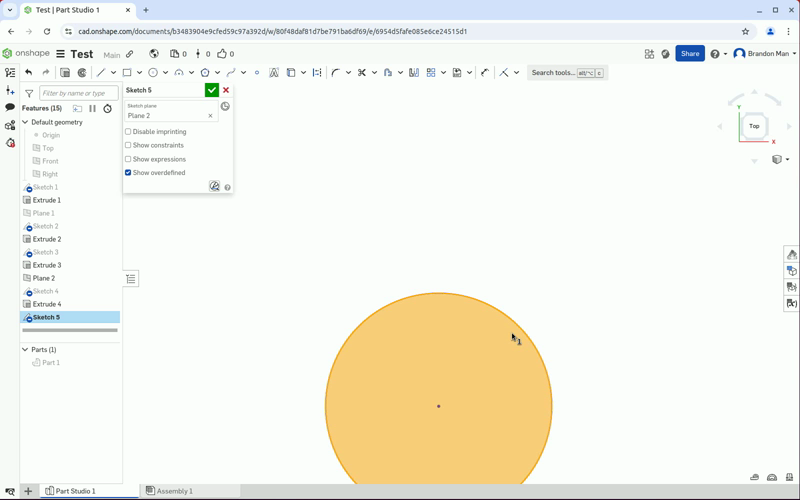
scroll(-6)
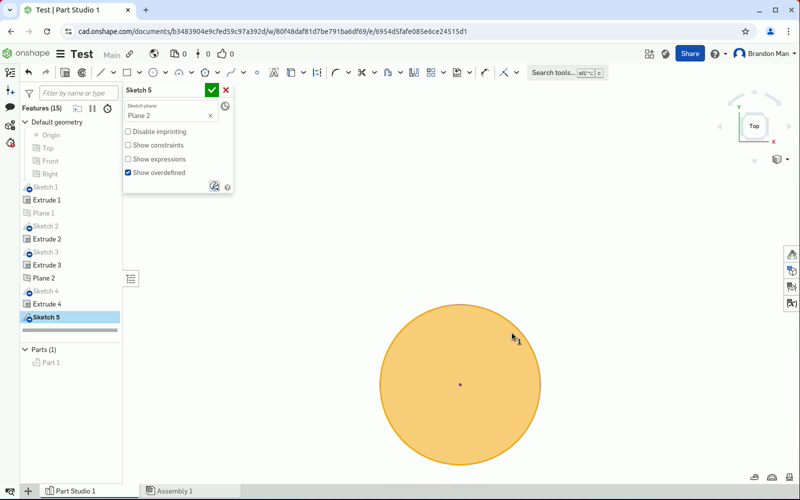
scroll(-6)
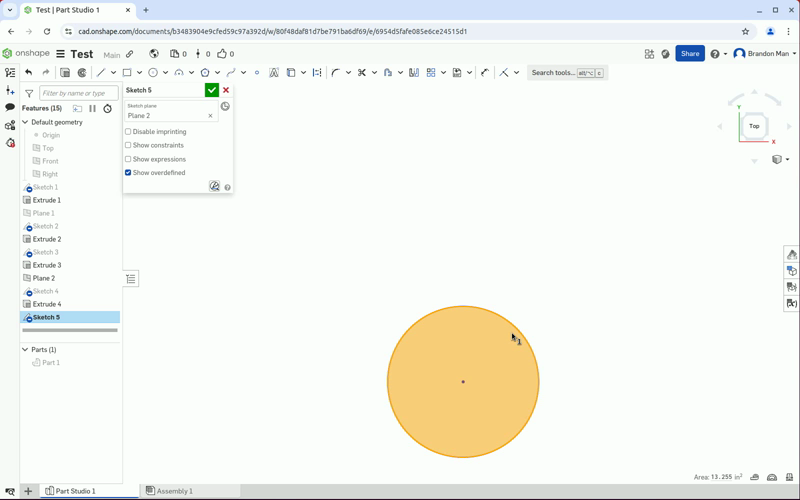
scroll(-6)
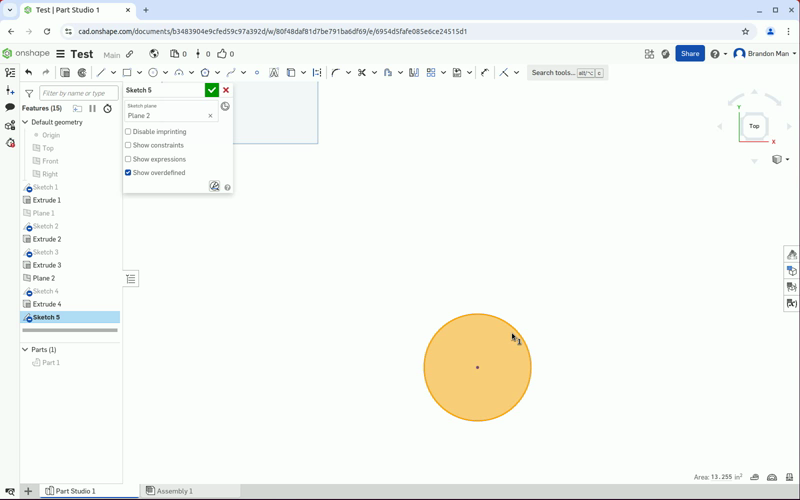
scroll(-6)
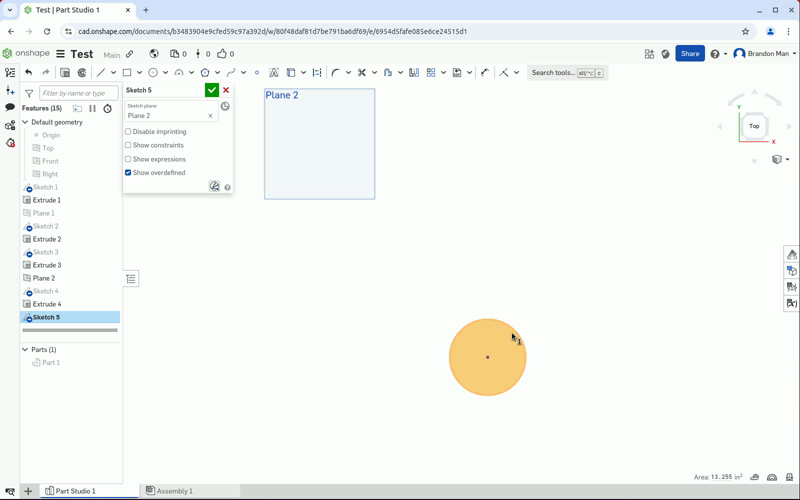
scroll(-6)
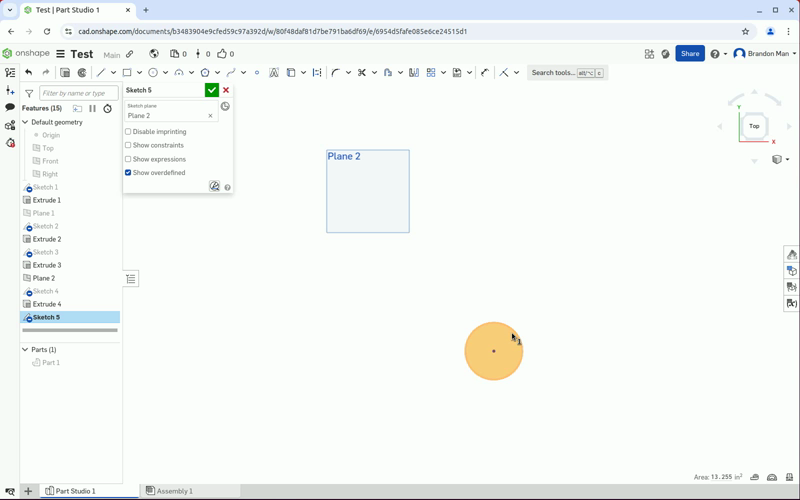
scroll(-6)
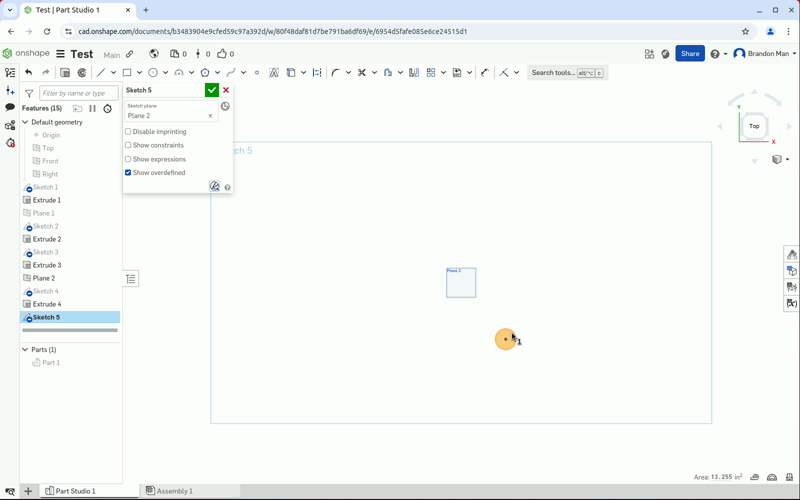
mouse_move(73, 352)
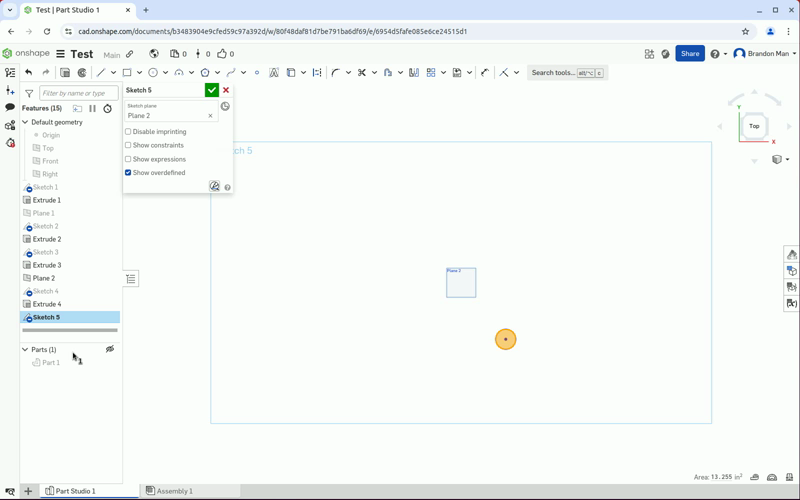
key(shift+y)
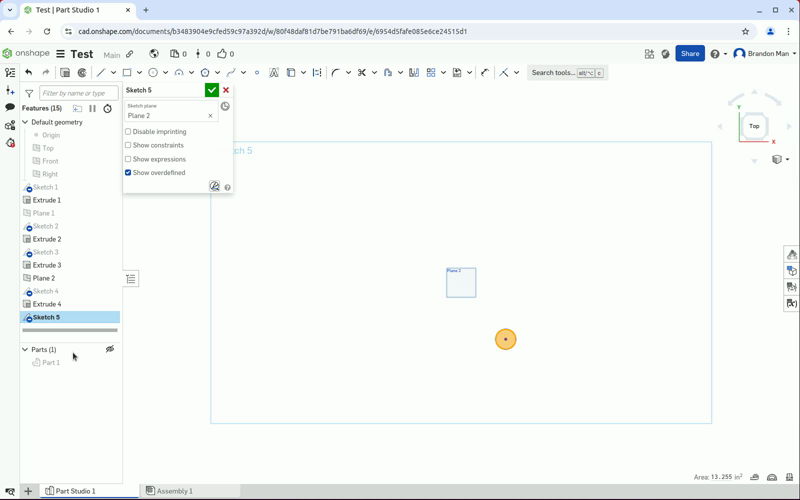
key(shift+e)
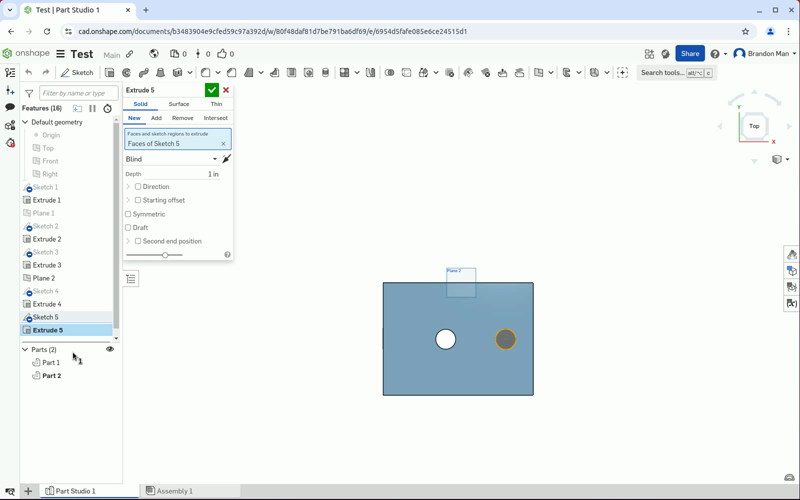
mouse_move(143, 106)
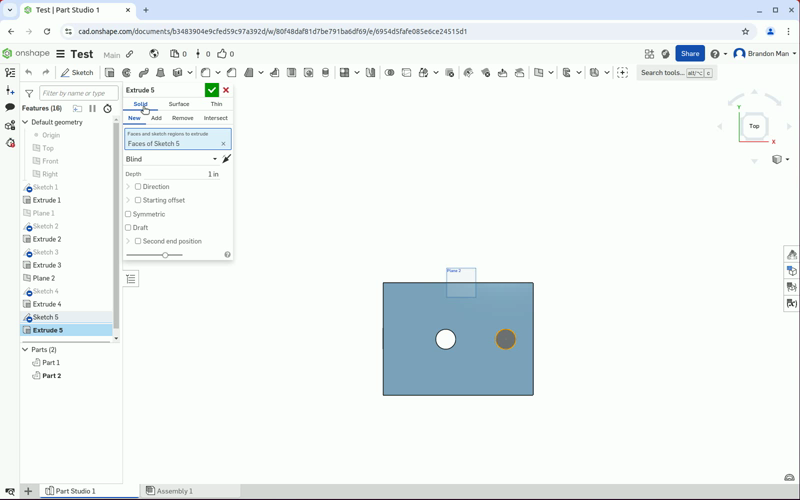
click(143, 106)
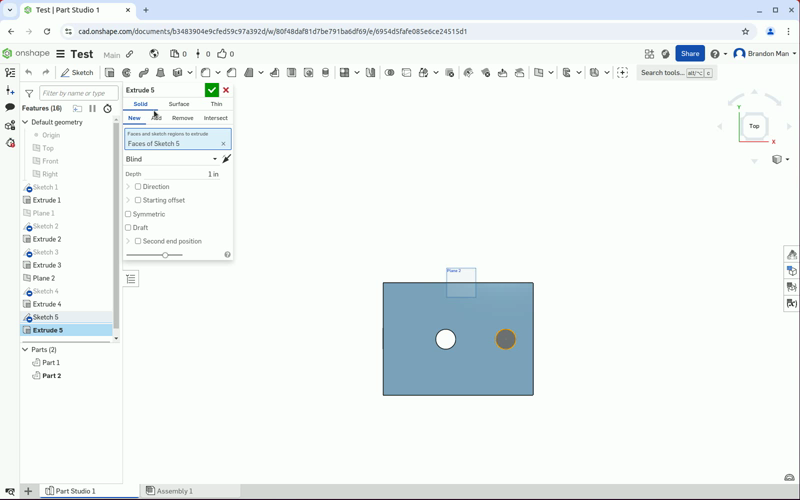
mouse_move(186, 120)
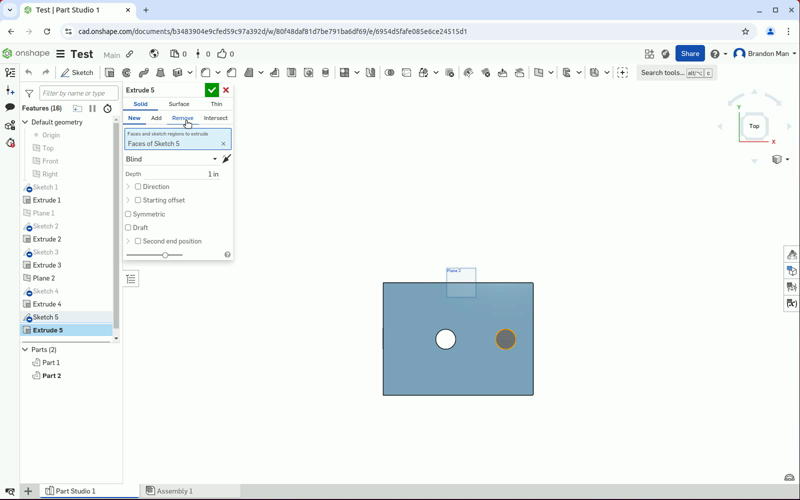
click(186, 120)
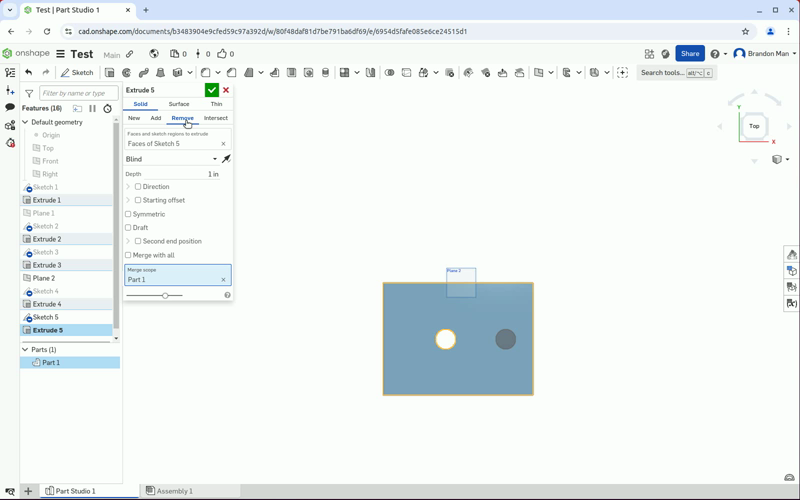
key(tab, 4)
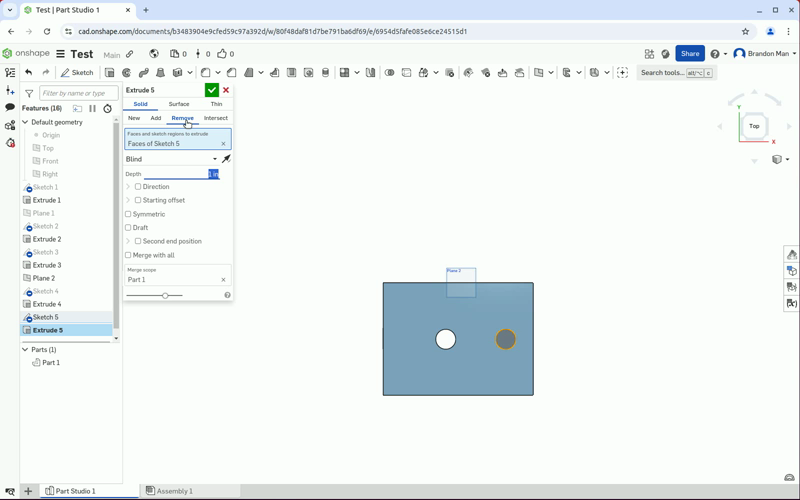
text(10.11)
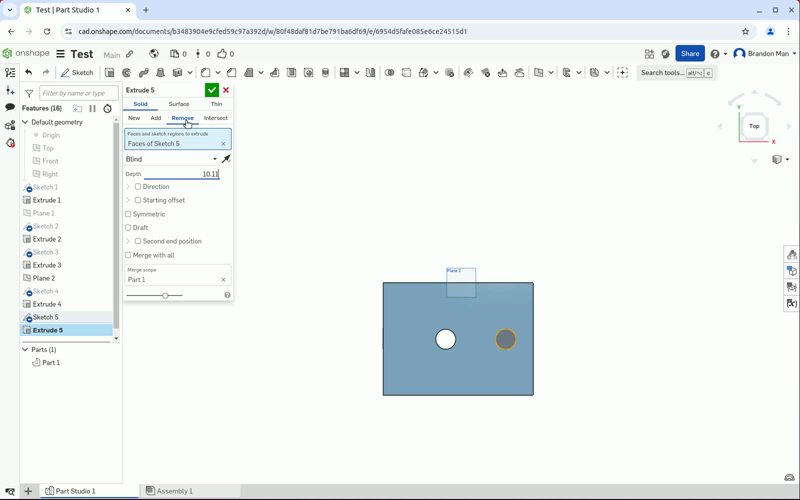
key(tab, 6)
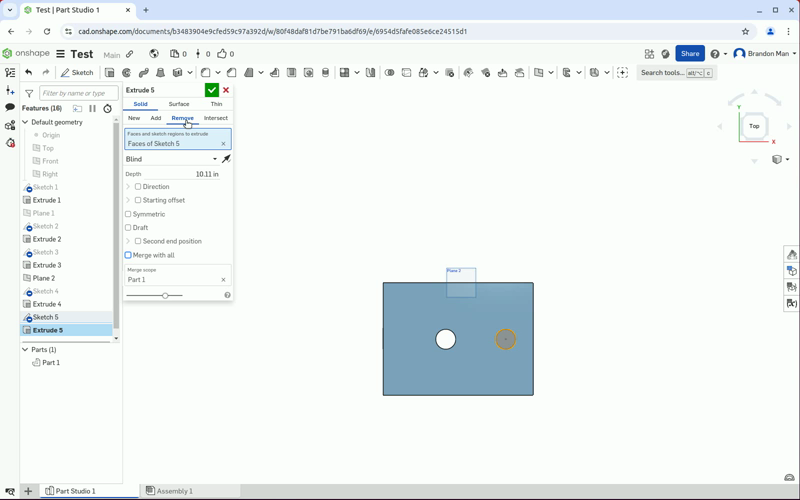
key(space)
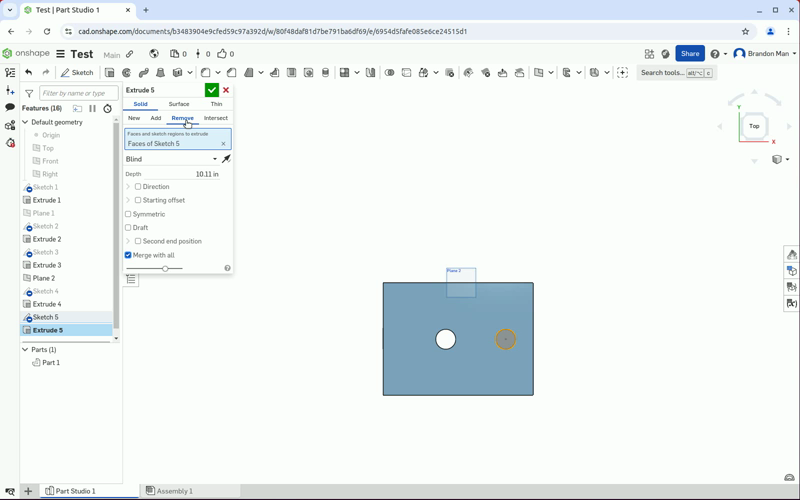
key(enter)
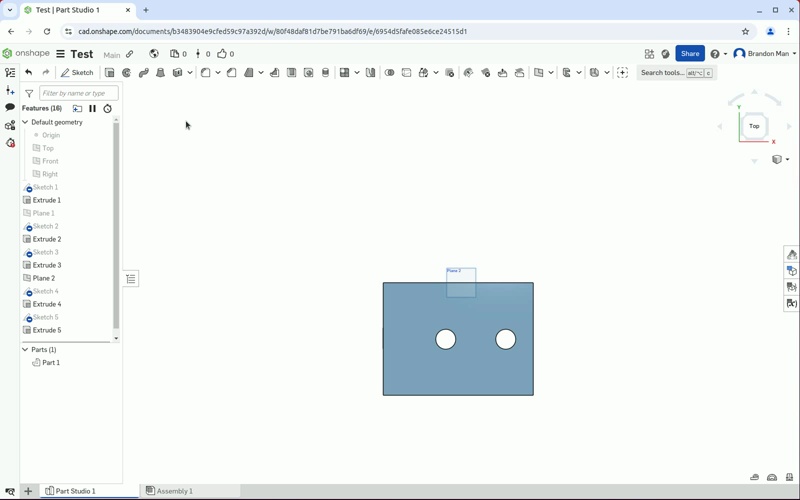
key(shift+h)
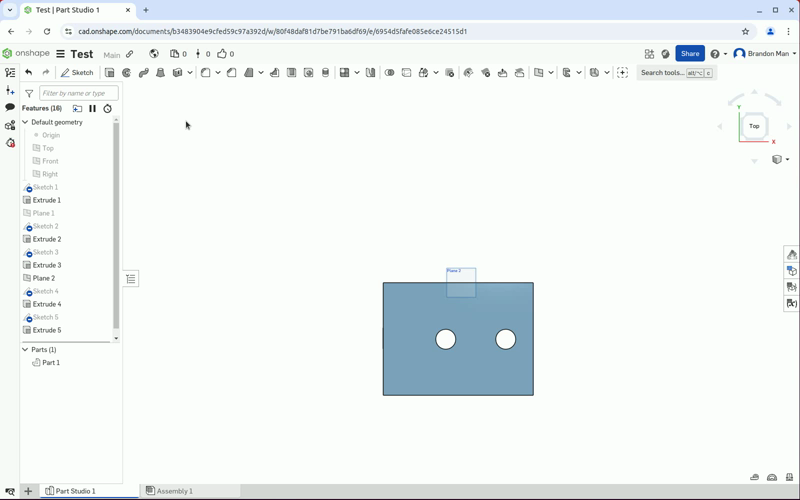
key(shift+h)
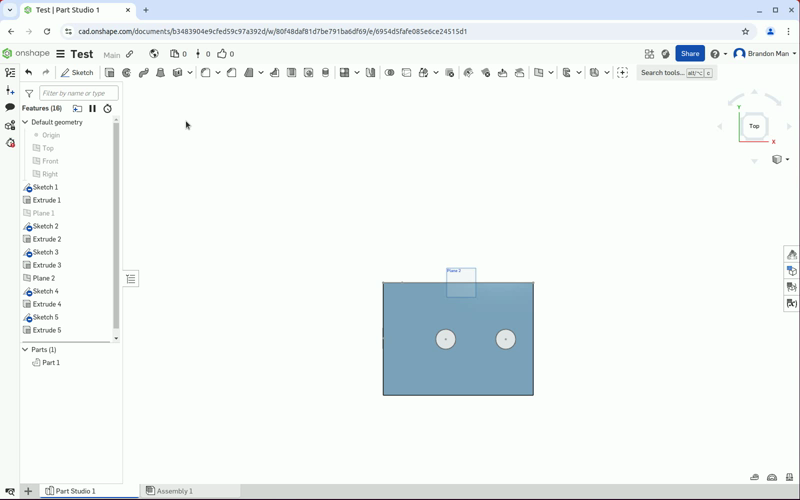
key(shift+7)
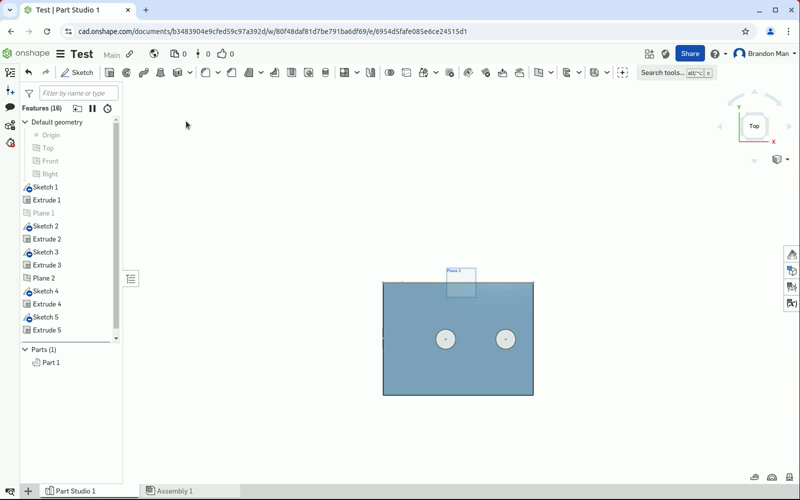
key(up, 3)
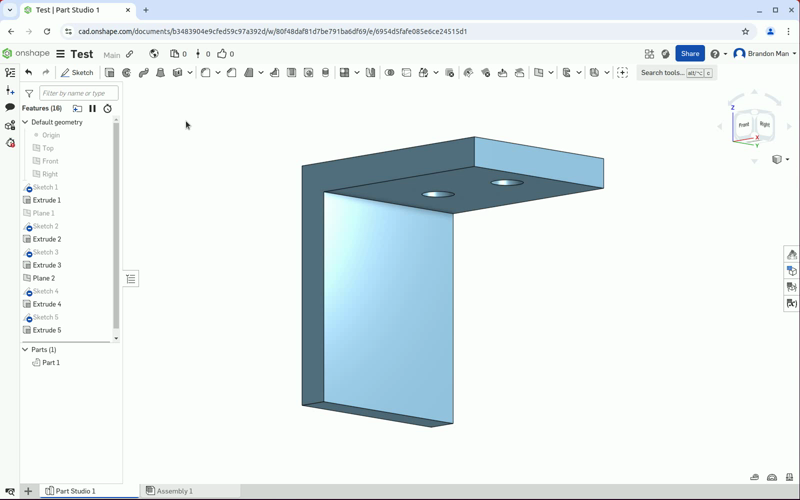
key(left, 3)
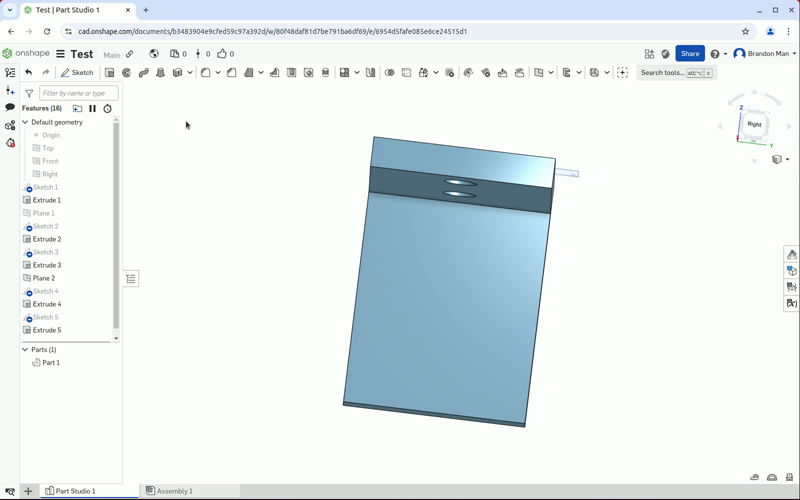
key(right, 3)
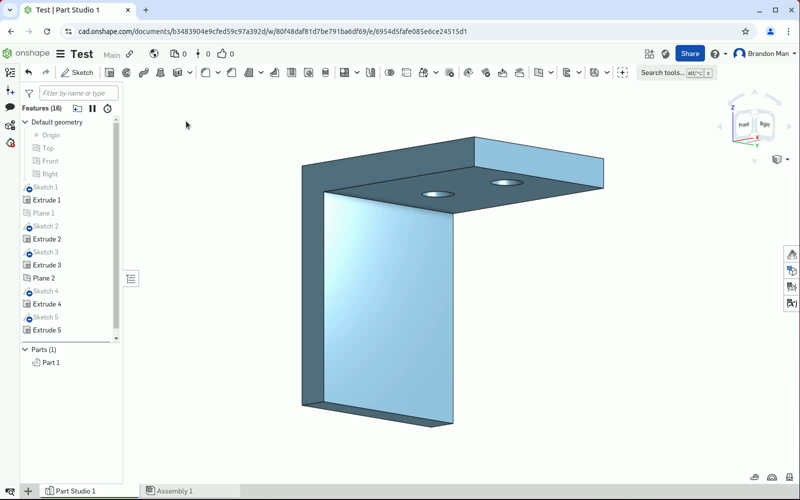
key(down, 3)
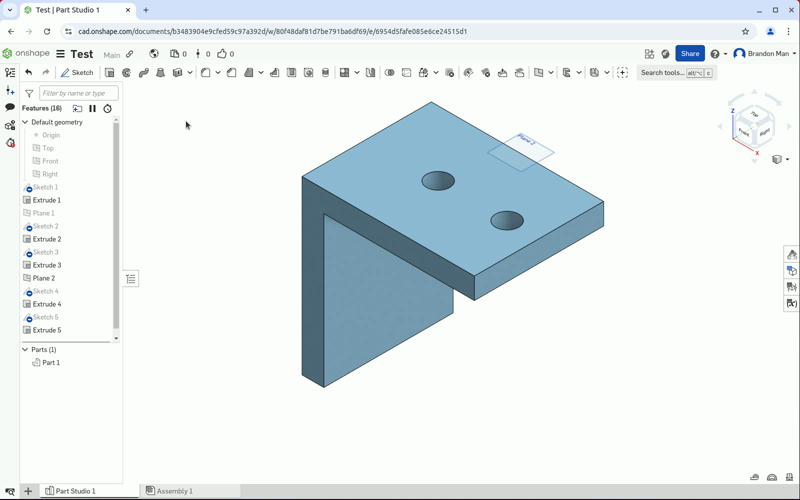
mouse_move(69, 189)
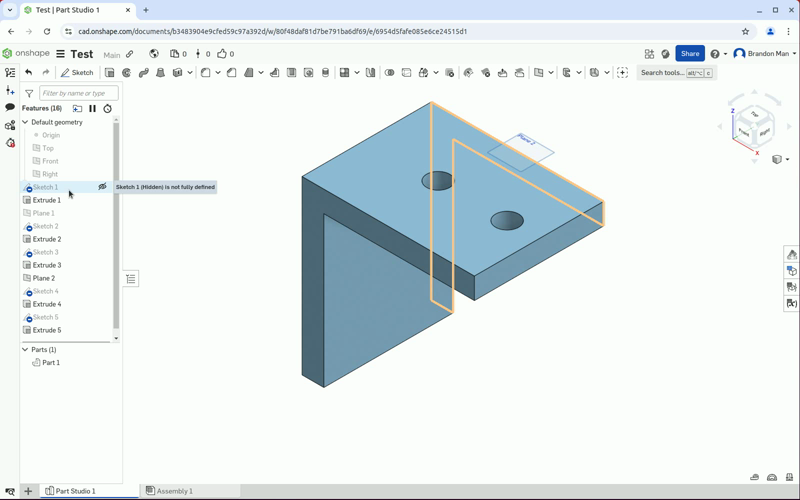
click(69, 189)